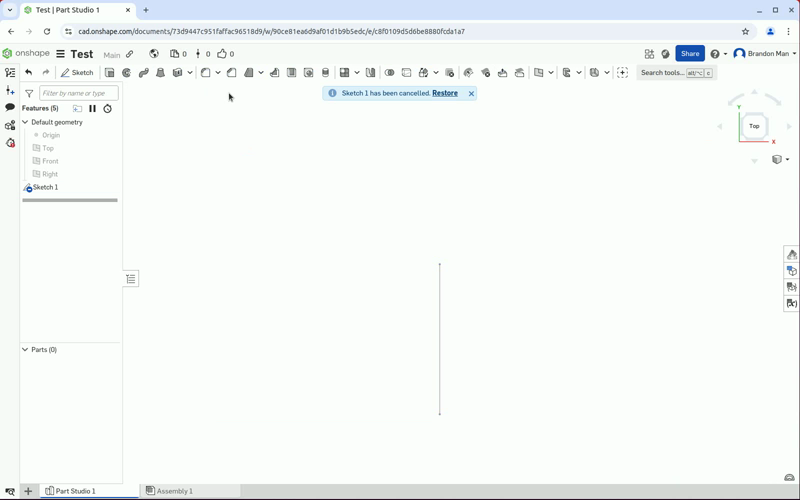
key(shift+h)
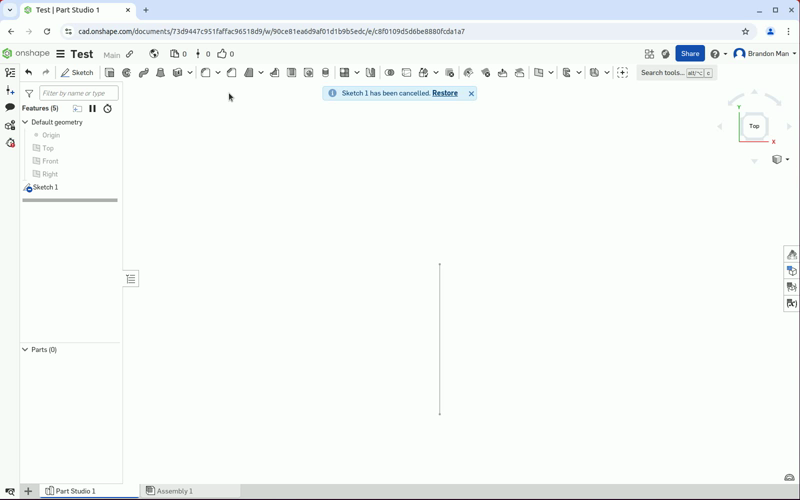
key(shift+s)
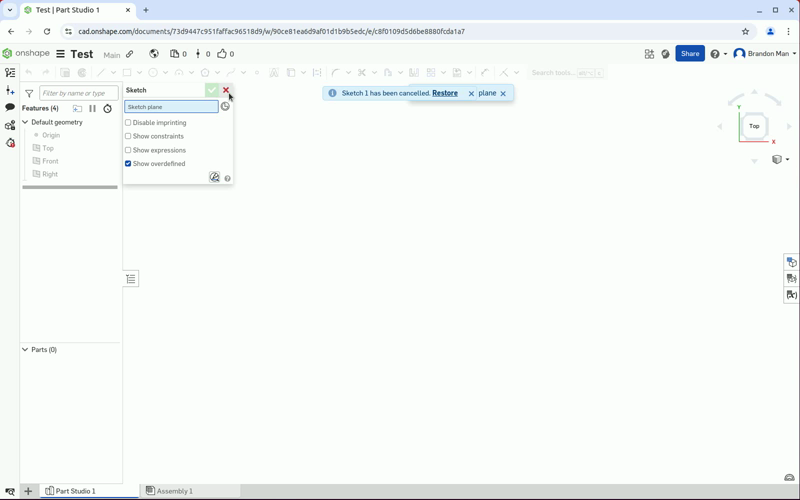
mouse_move(73, 150)
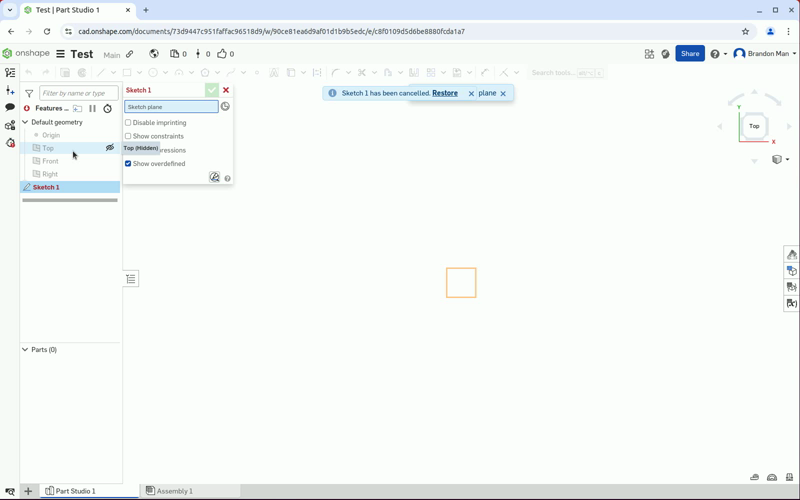
click(73, 150)
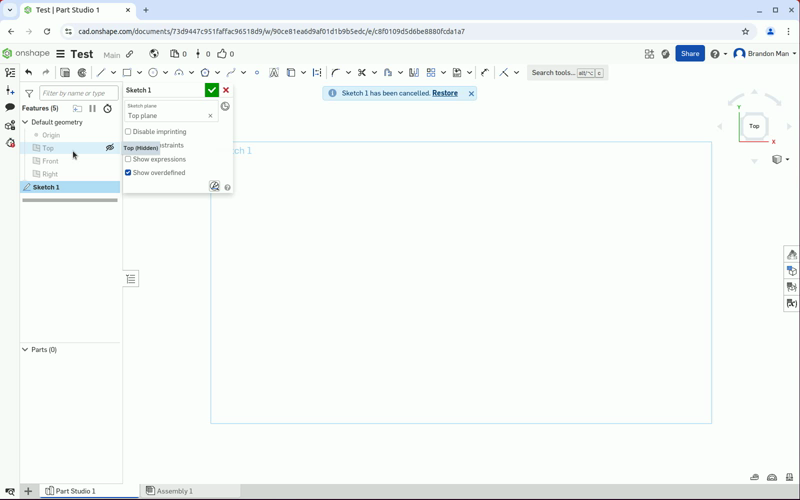
mouse_move(73, 352)
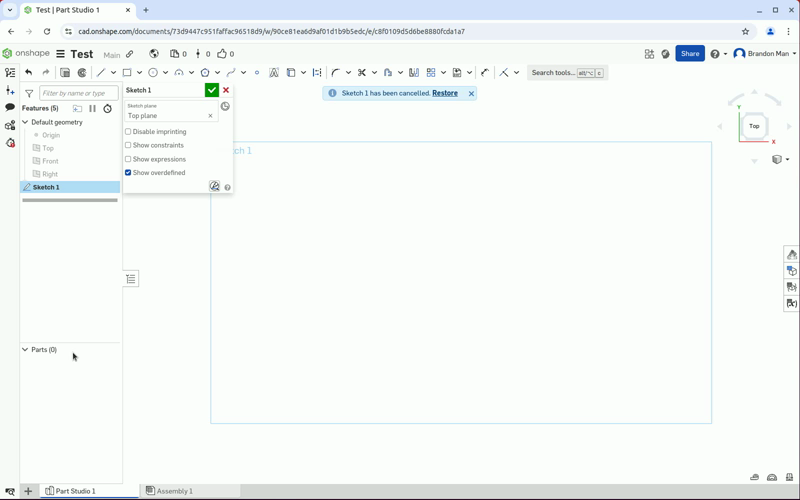
key(y)
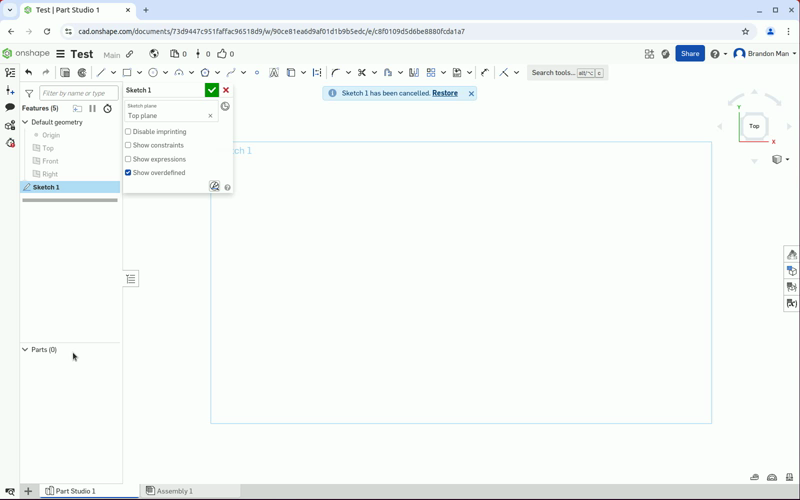
key(l)
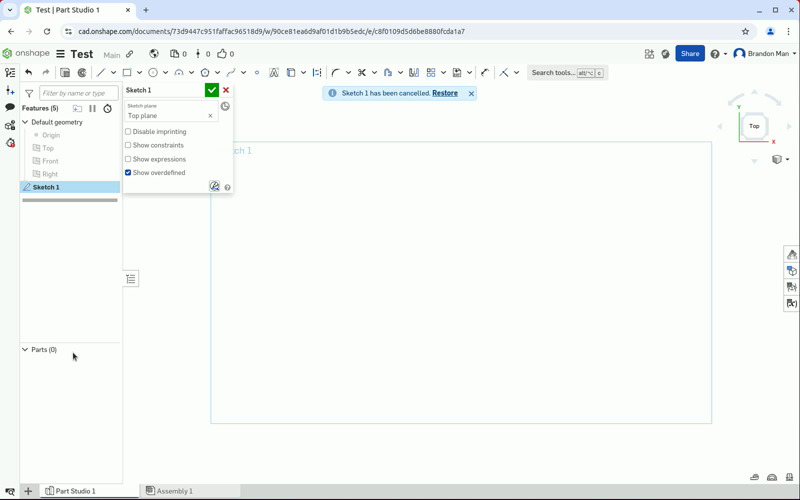
key_down(shift)
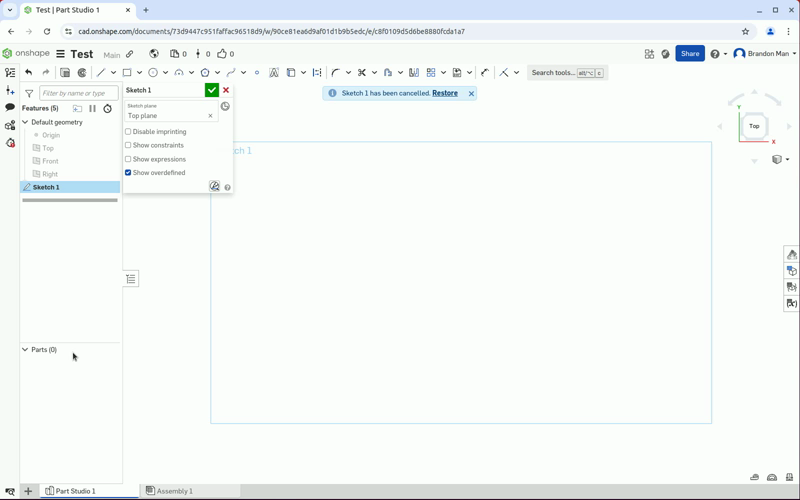
mouse_move(348, 241)
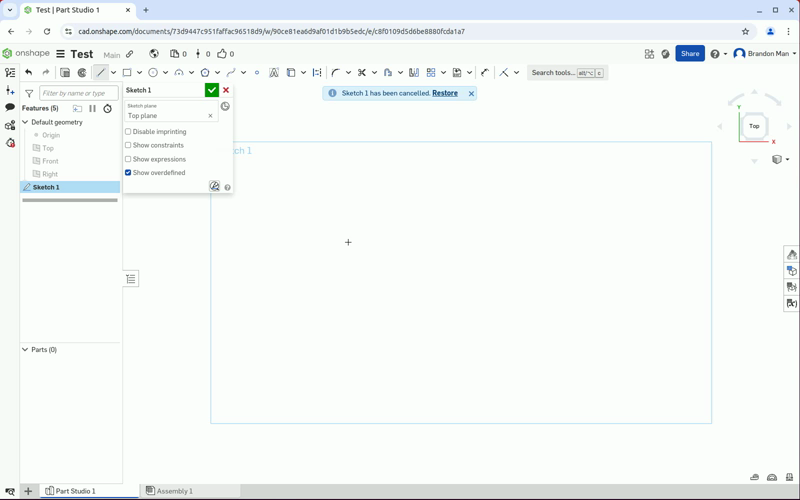
click(348, 241)
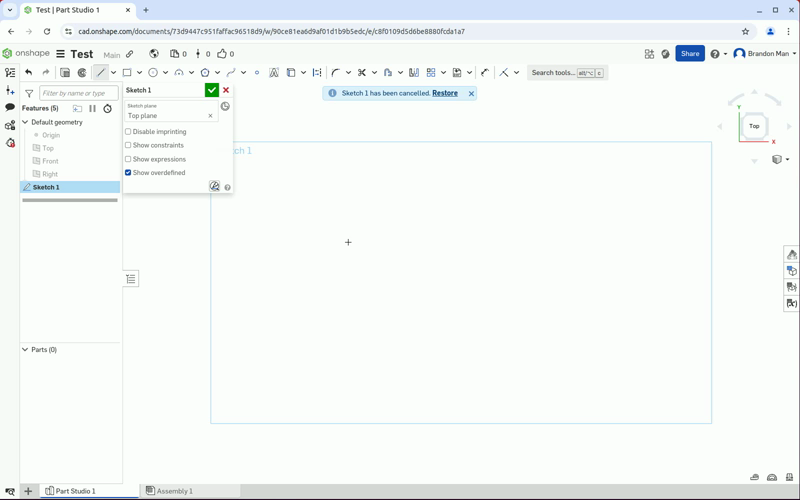
key_up(shift)
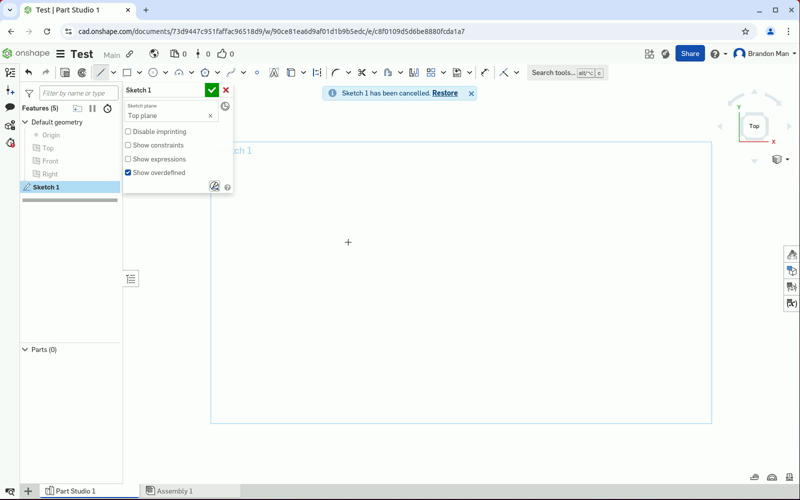
key_down(shift)
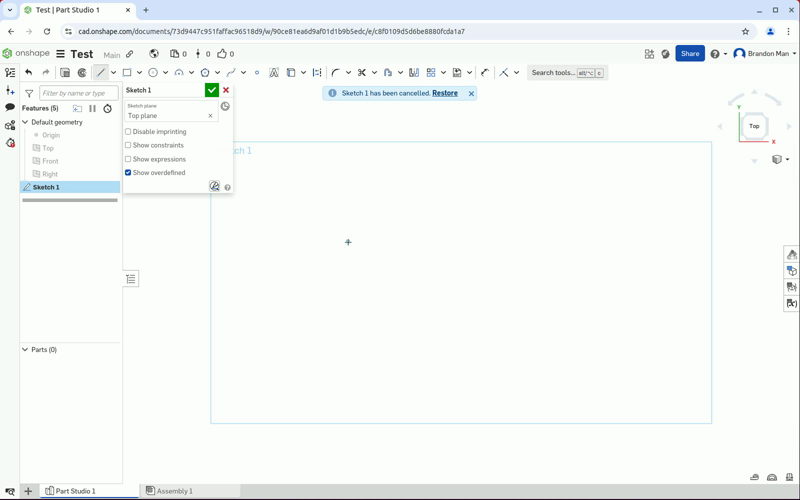
mouse_move(445, 241)
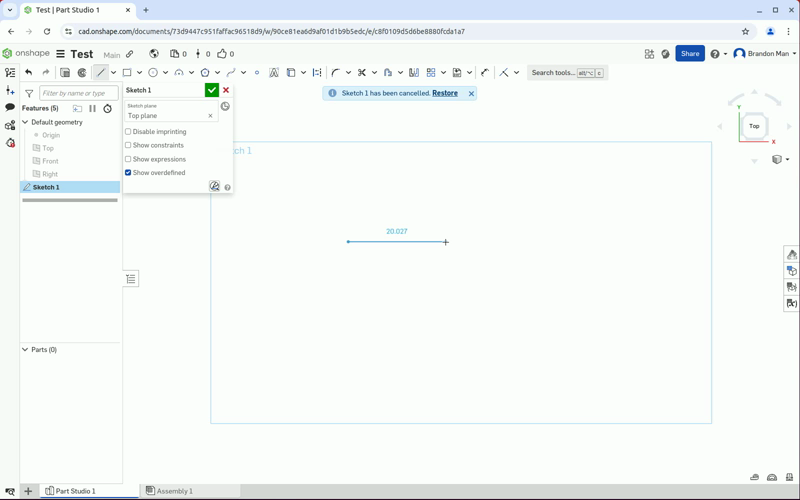
click(445, 241)
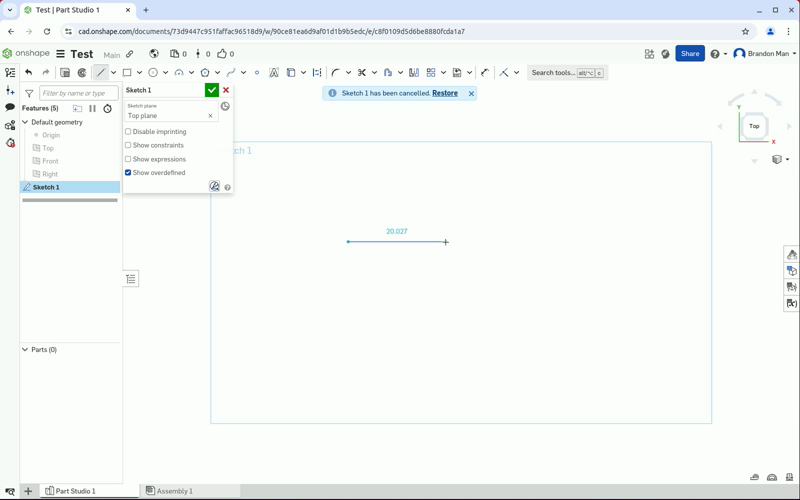
key_up(shift)
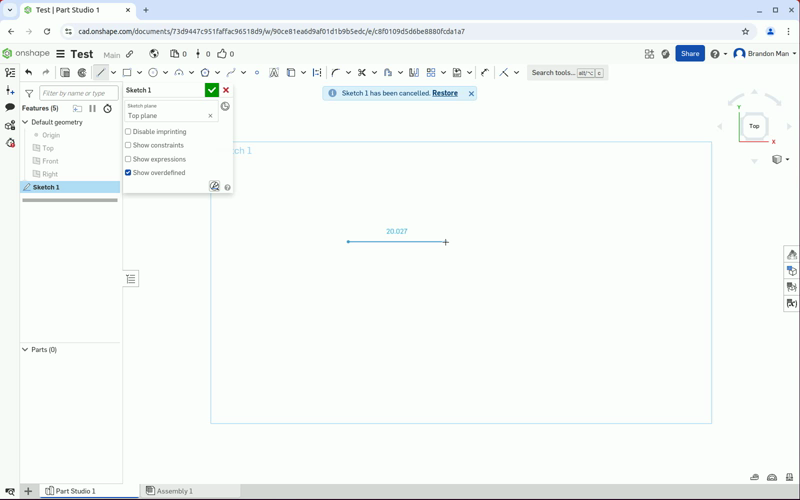
key_down(shift)
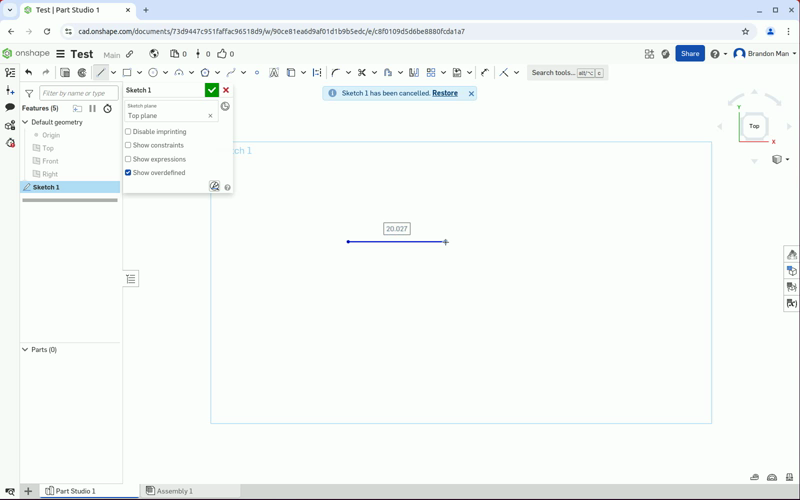
mouse_move(475, 241)
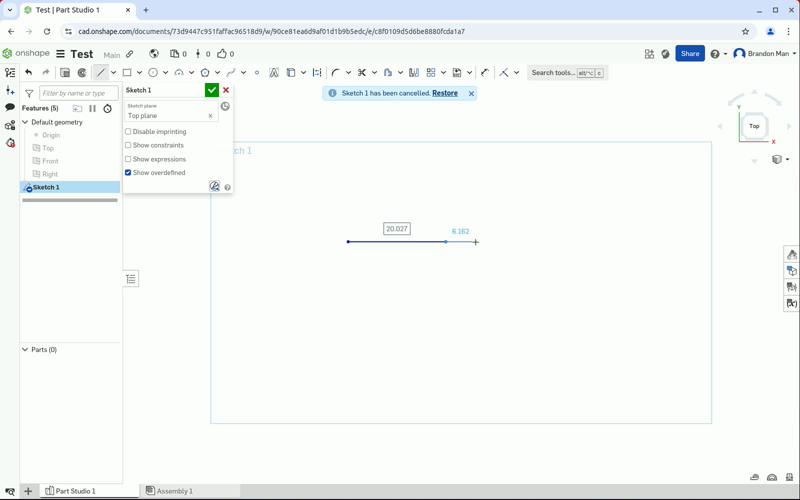
mouse_move(445, 203)
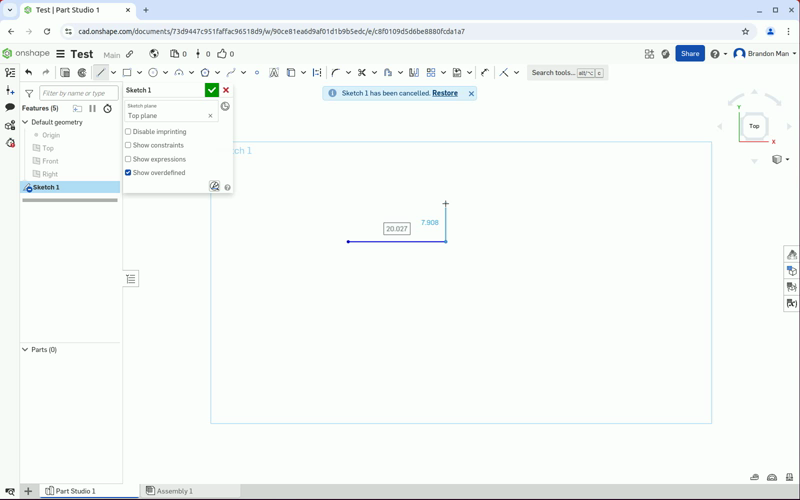
click(445, 203)
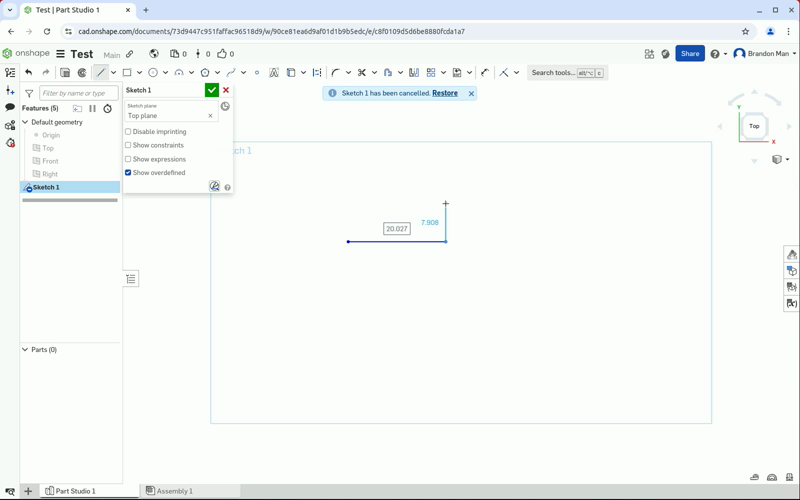
key_up(shift)
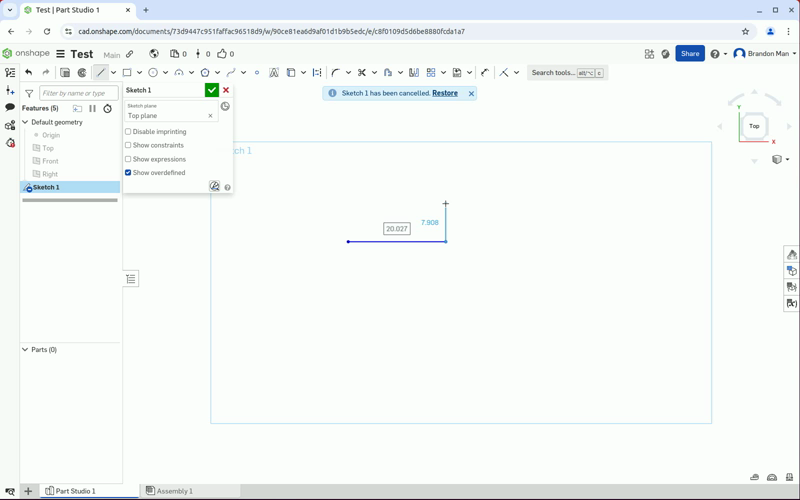
key_down(shift)
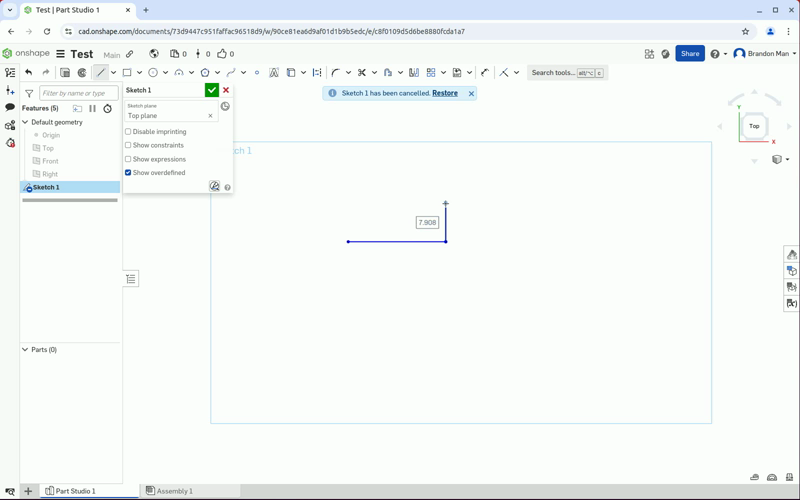
mouse_move(348, 237)
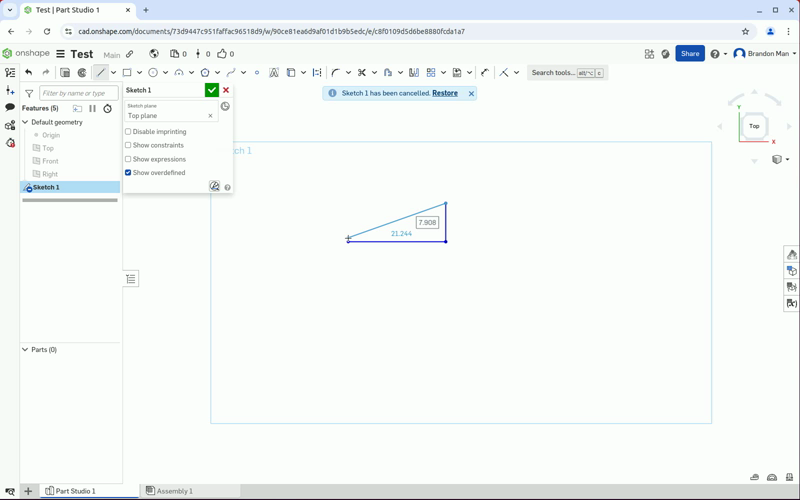
scroll(6)
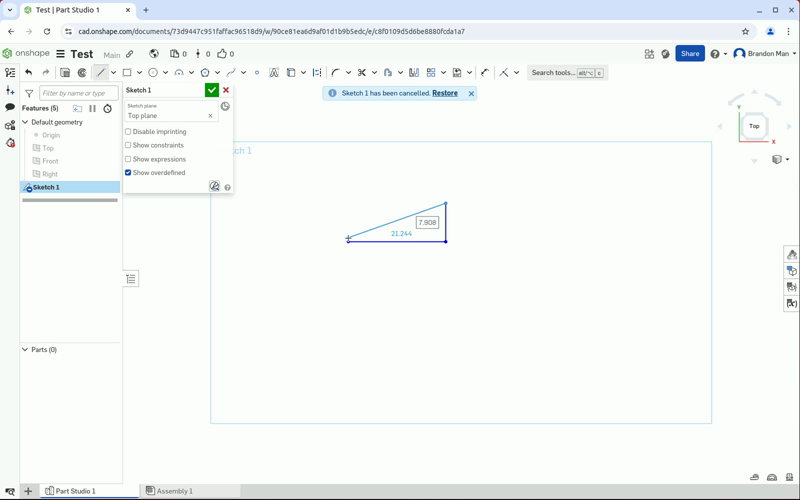
scroll(6)
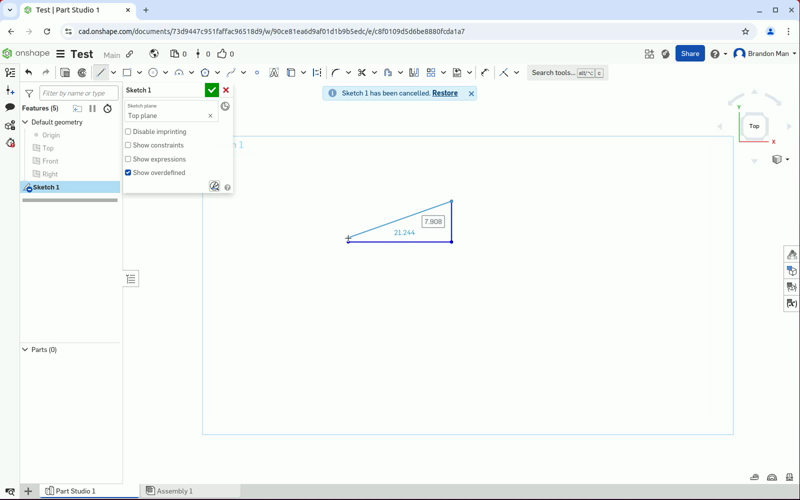
scroll(6)
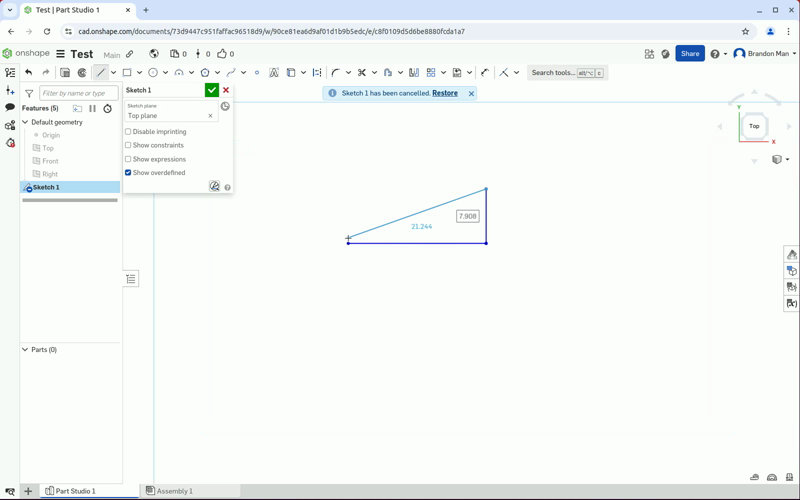
scroll(6)
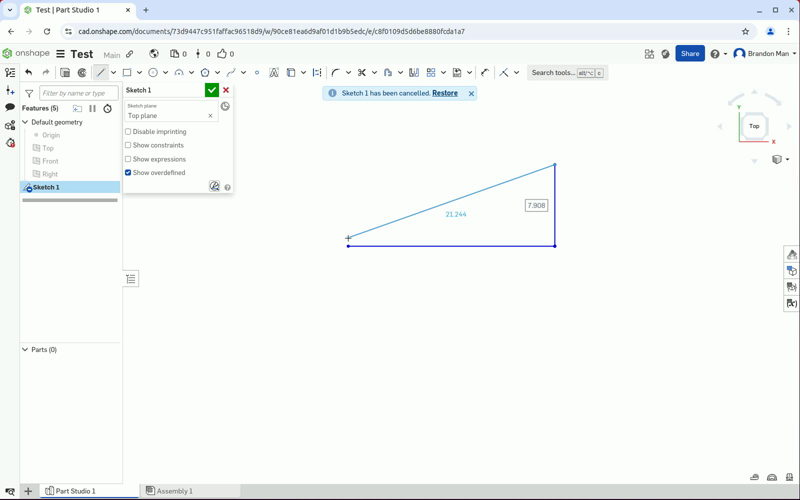
scroll(6)
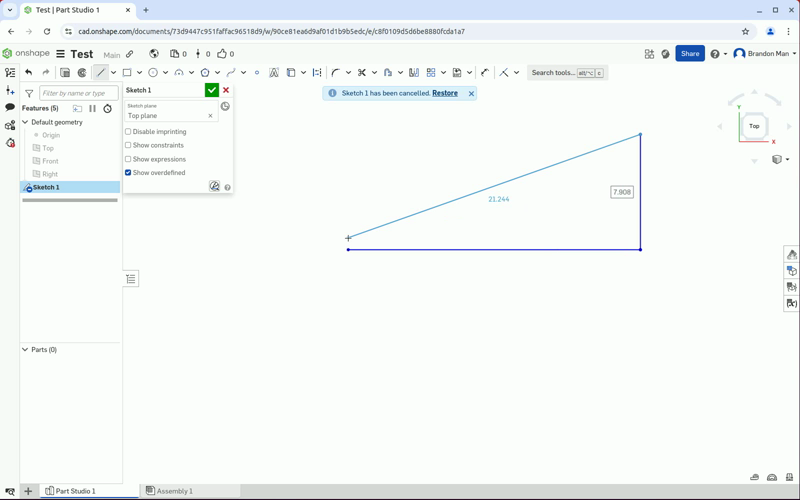
scroll(6)
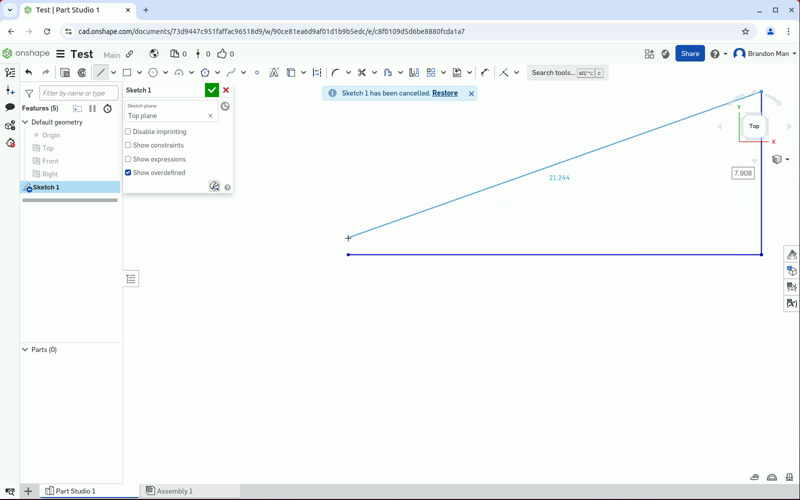
scroll(6)
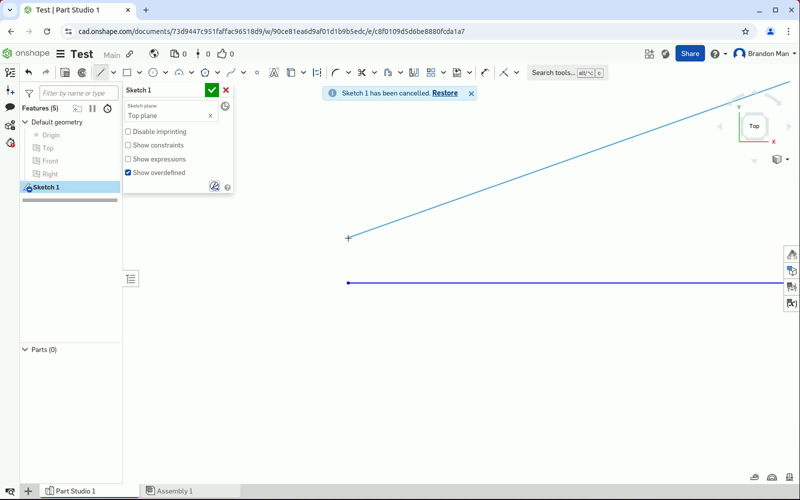
click(348, 237)
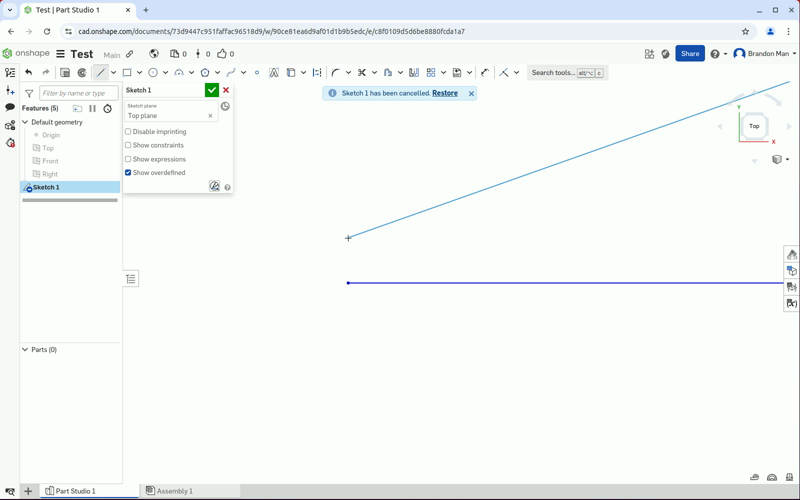
scroll(-6)
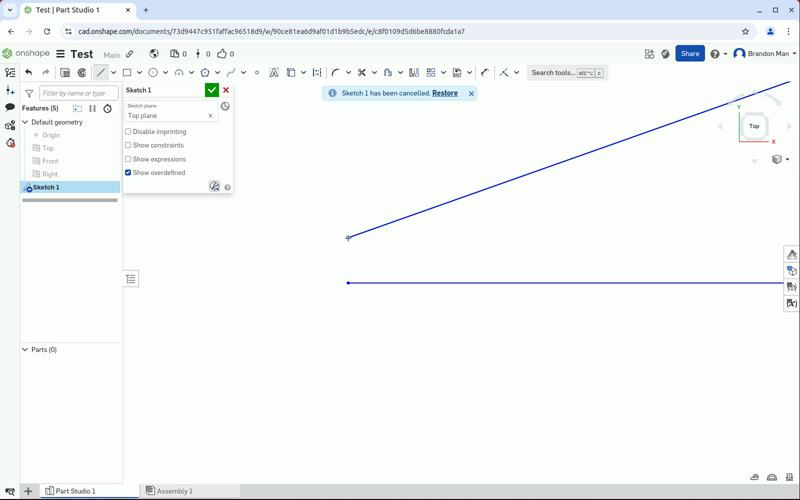
scroll(-6)
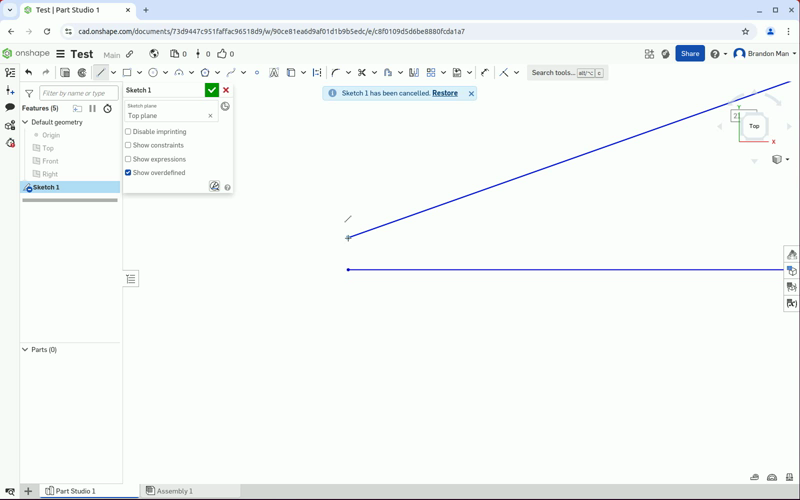
scroll(-6)
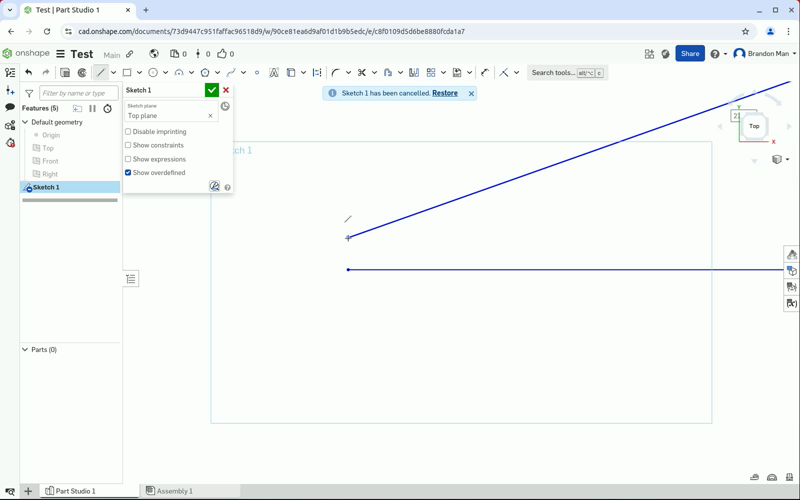
scroll(-6)
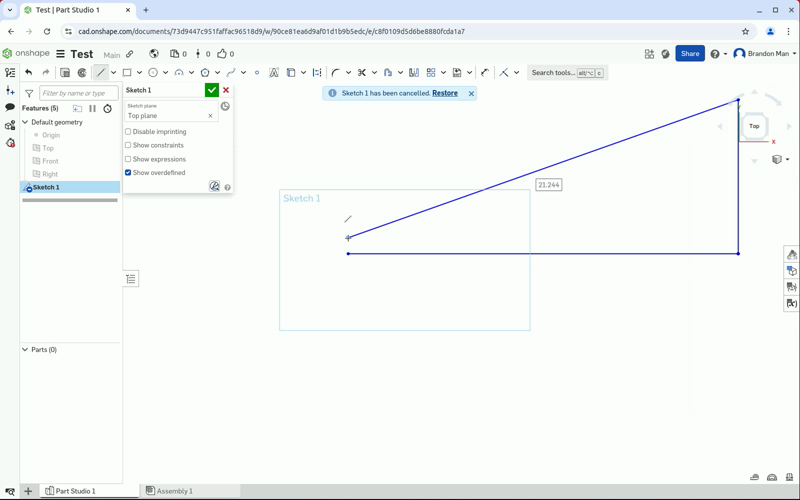
scroll(-6)
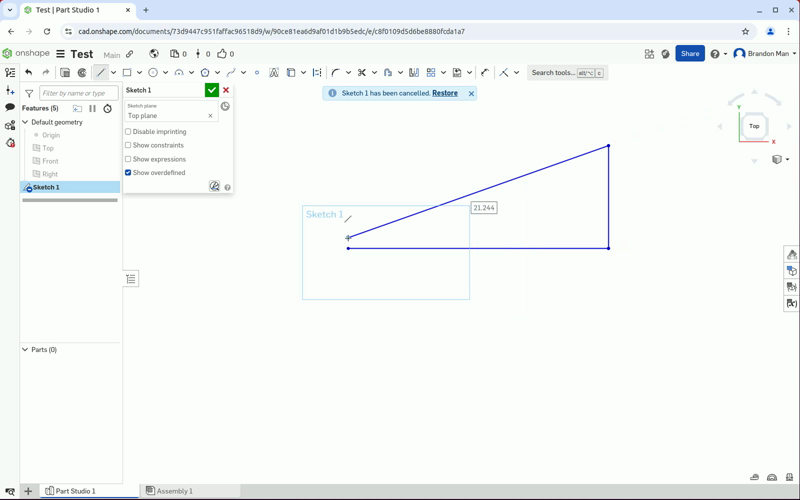
scroll(-6)
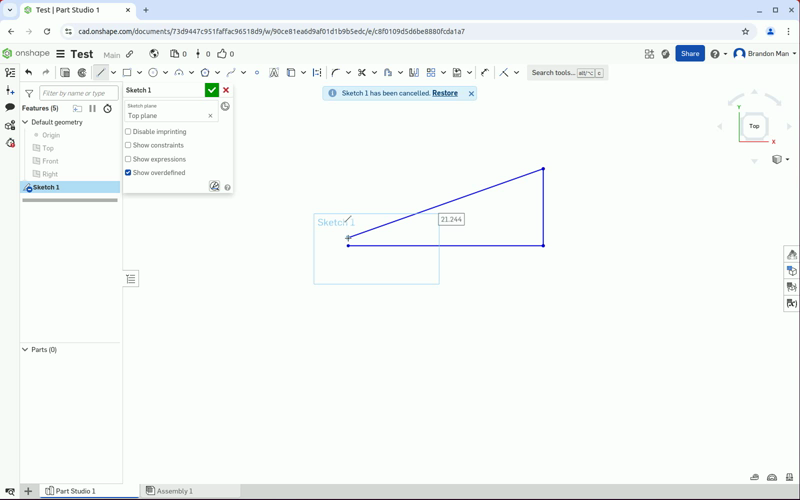
scroll(-6)
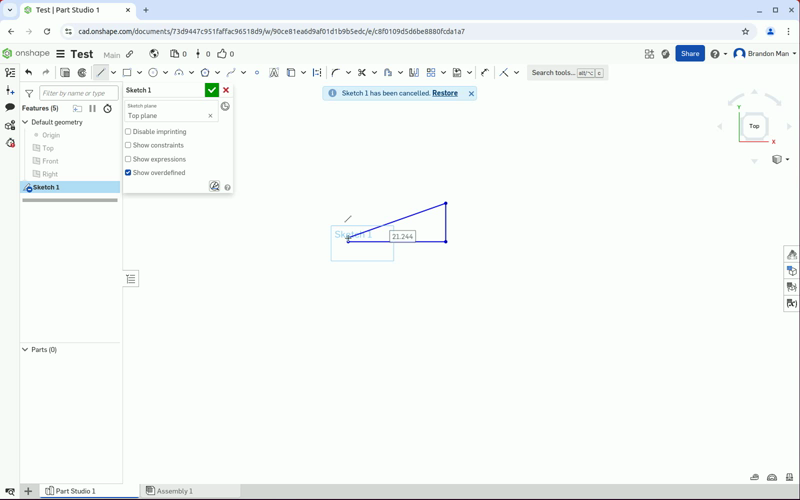
key_up(shift)
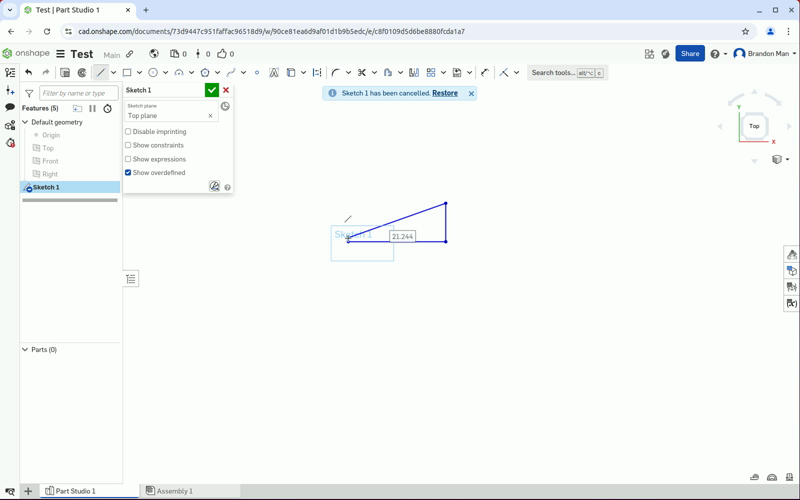
mouse_move(378, 237)
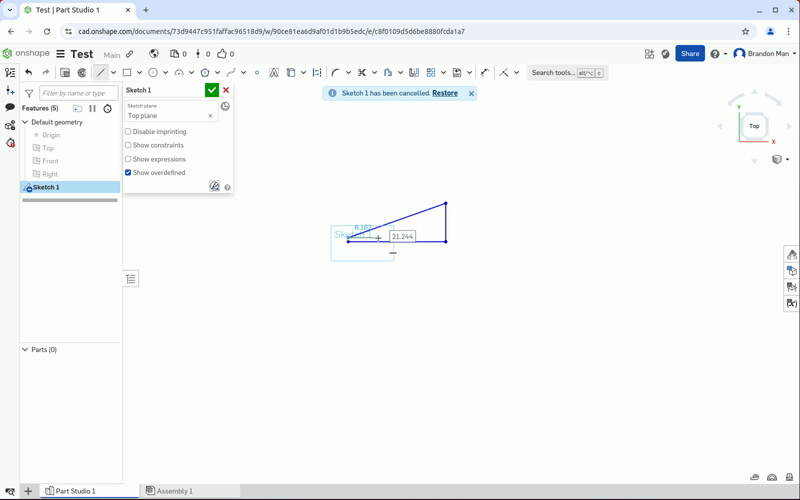
key_down(shift)
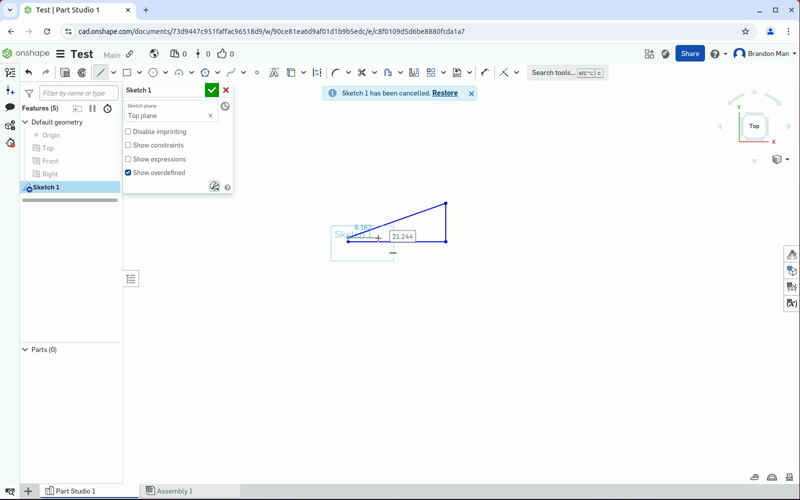
mouse_move(348, 241)
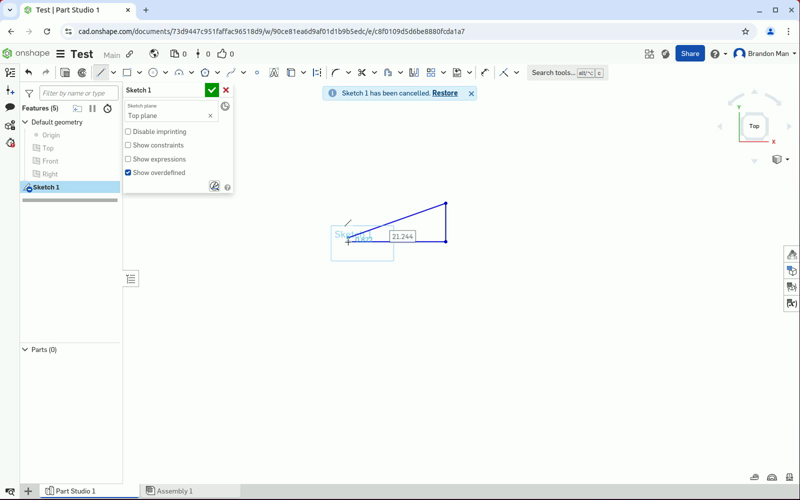
scroll(6)
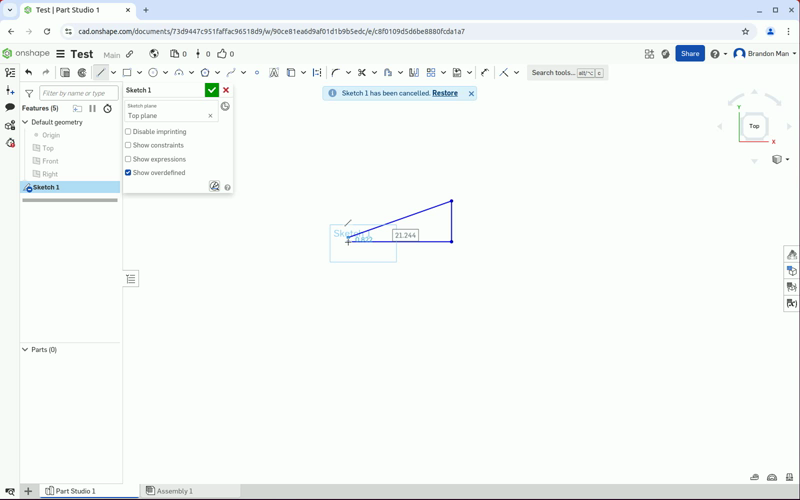
scroll(6)
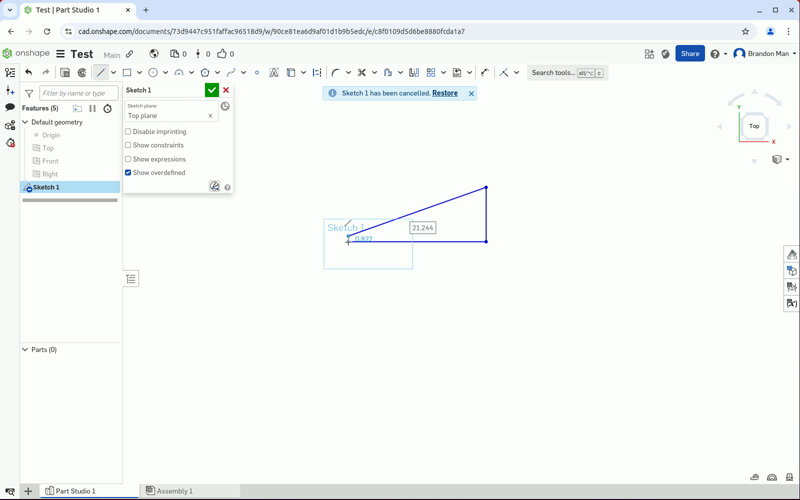
scroll(6)
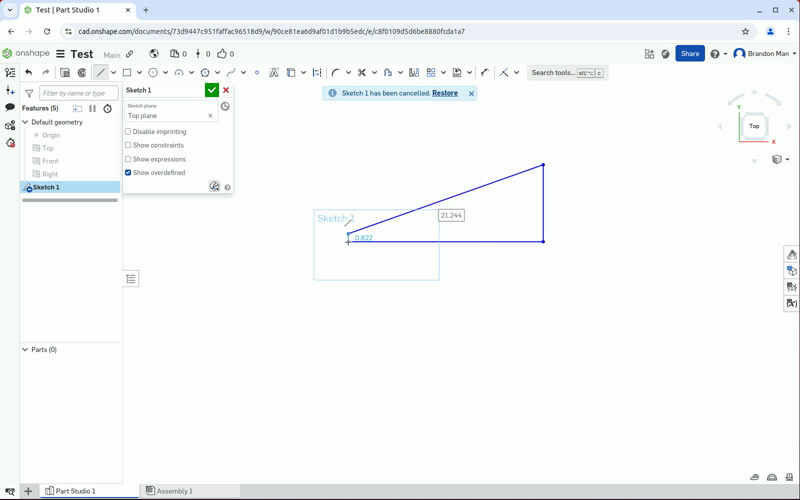
scroll(6)
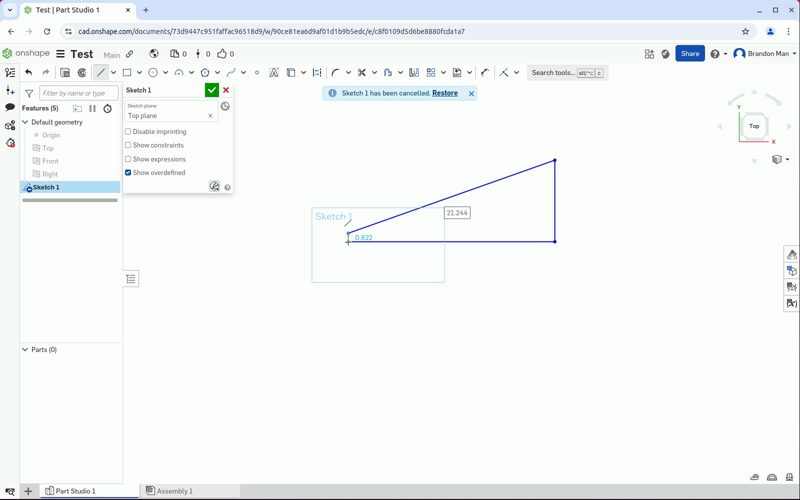
scroll(6)
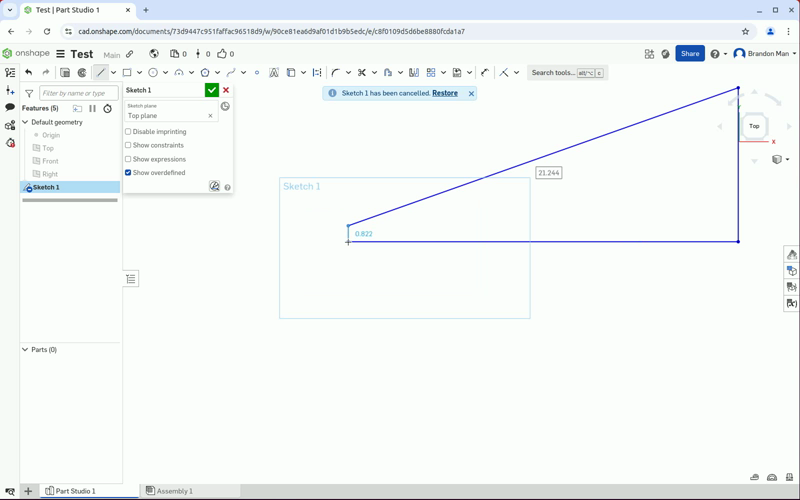
scroll(6)
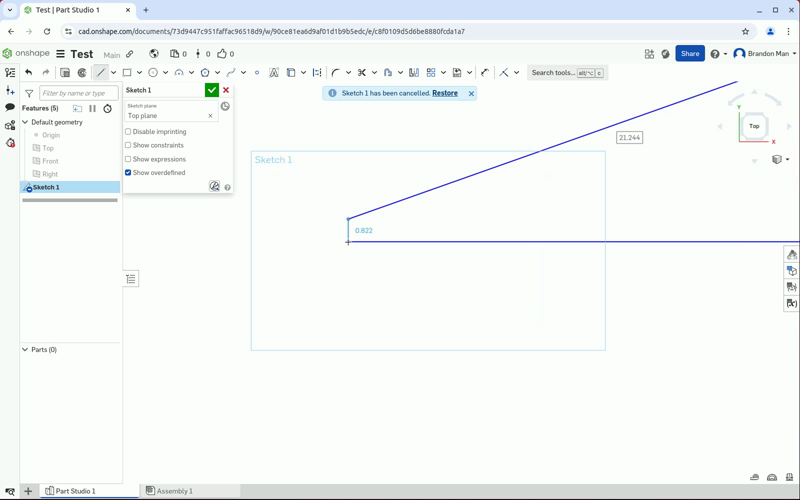
scroll(6)
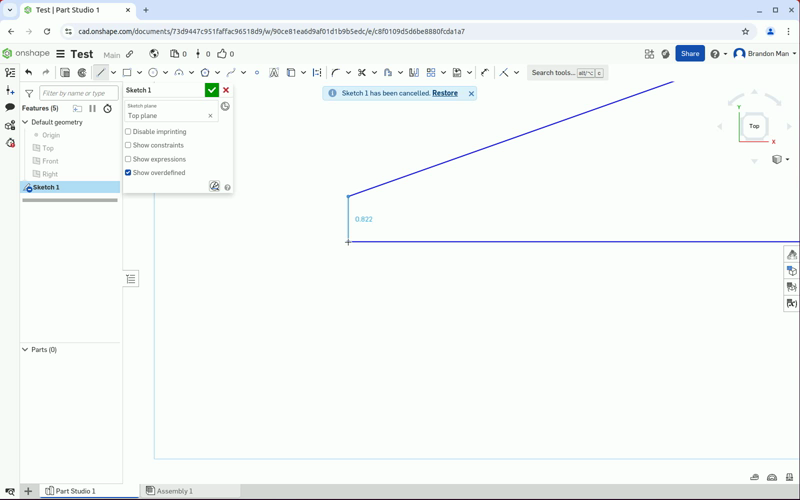
key_up(shift)
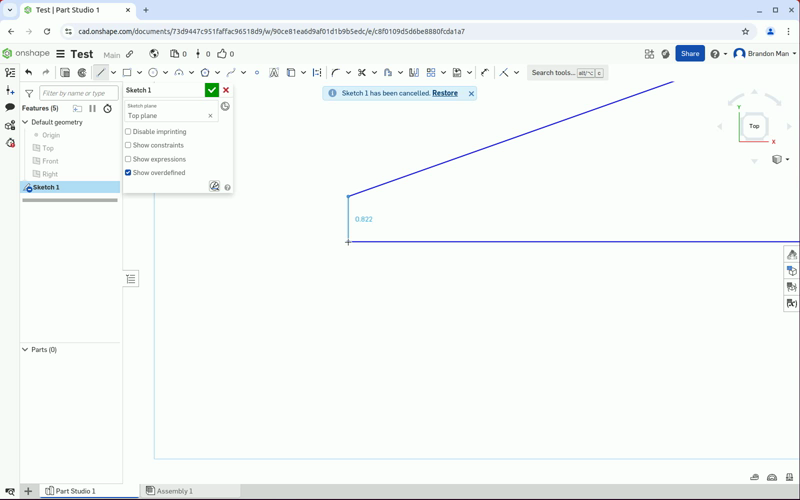
click(348, 241)
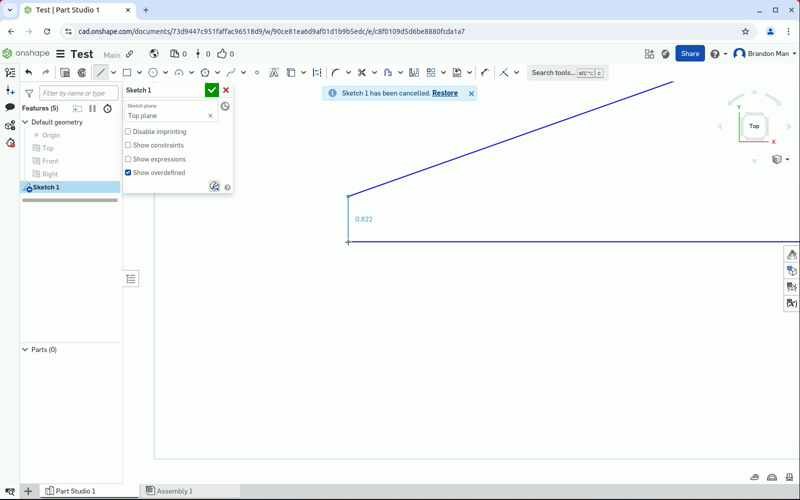
scroll(-6)
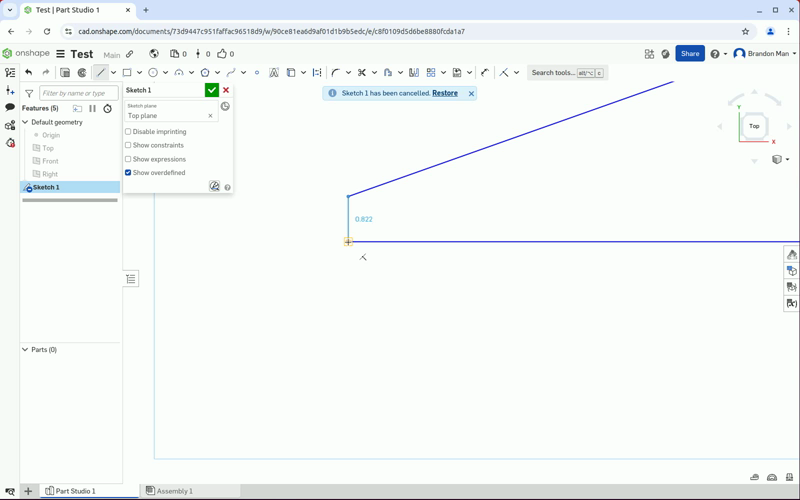
scroll(-6)
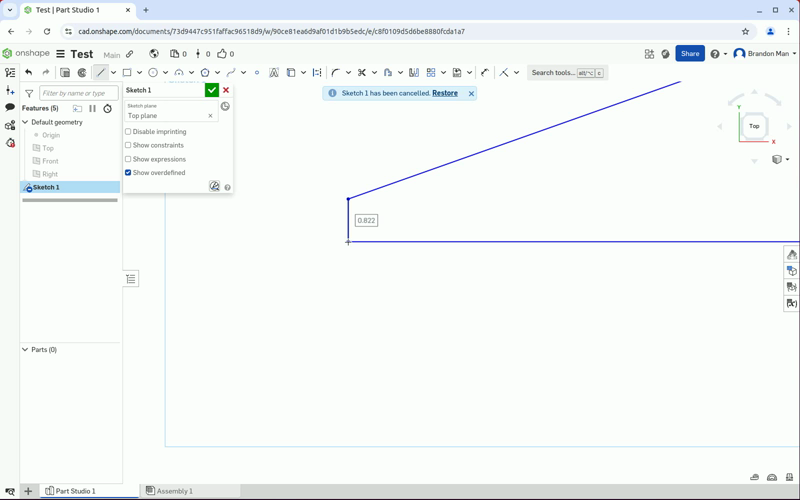
scroll(-6)
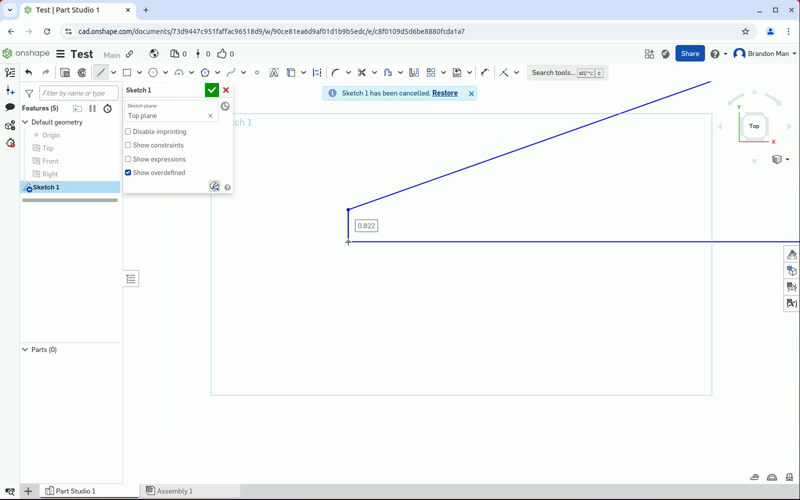
scroll(-6)
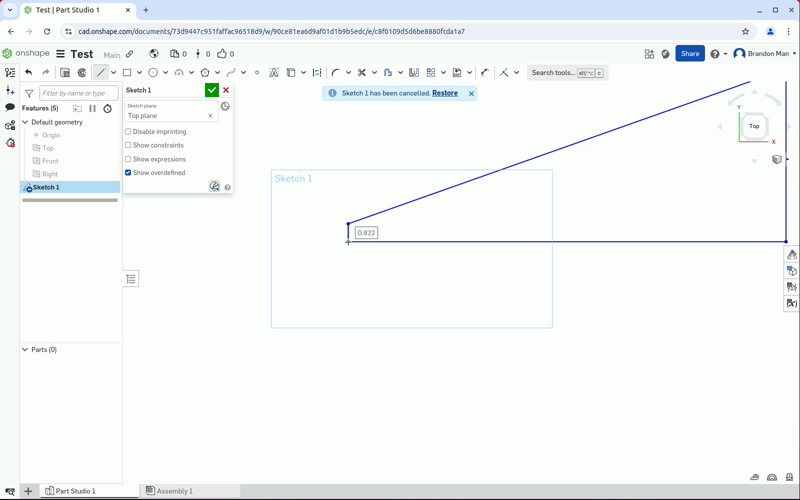
scroll(-6)
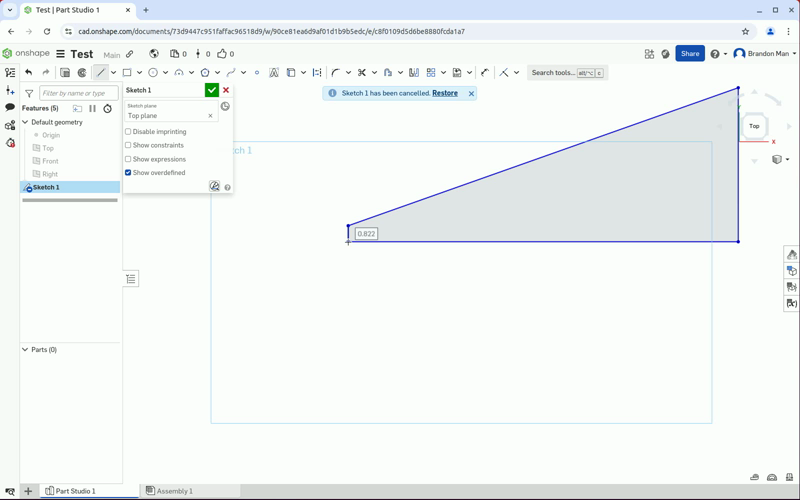
scroll(-6)
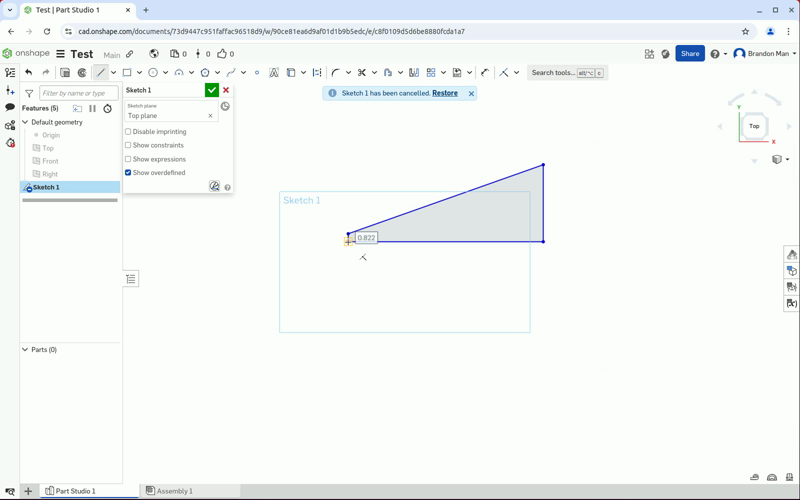
scroll(-6)
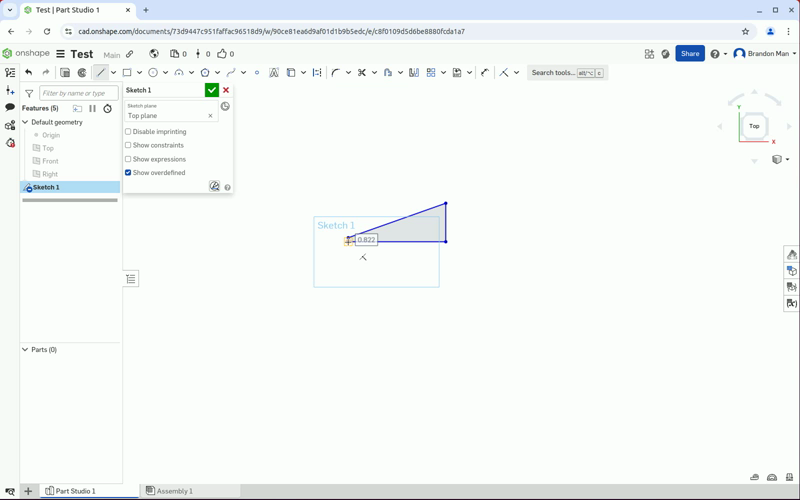
key(esc)
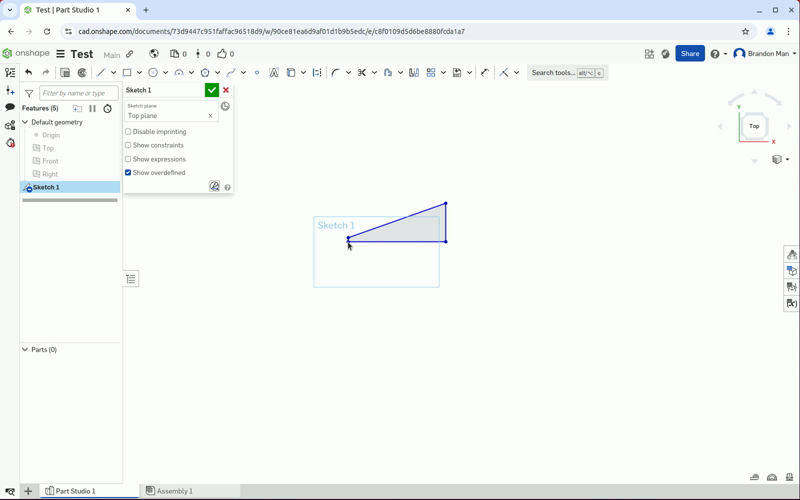
mouse_move(404, 237)
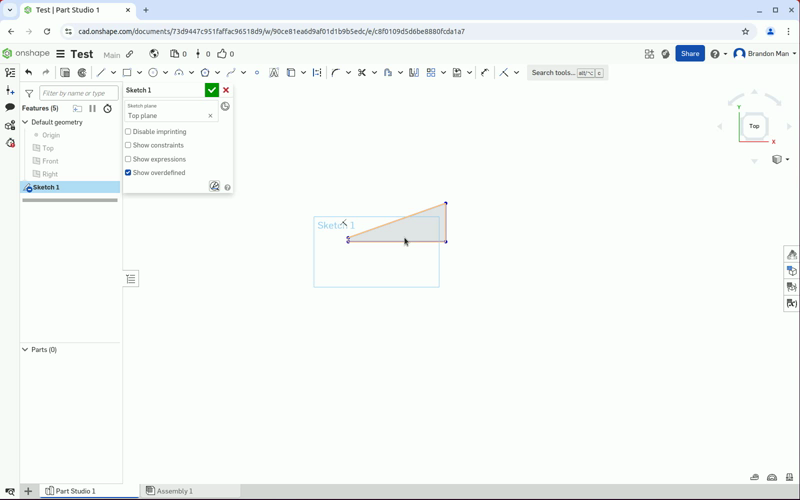
click(404, 237)
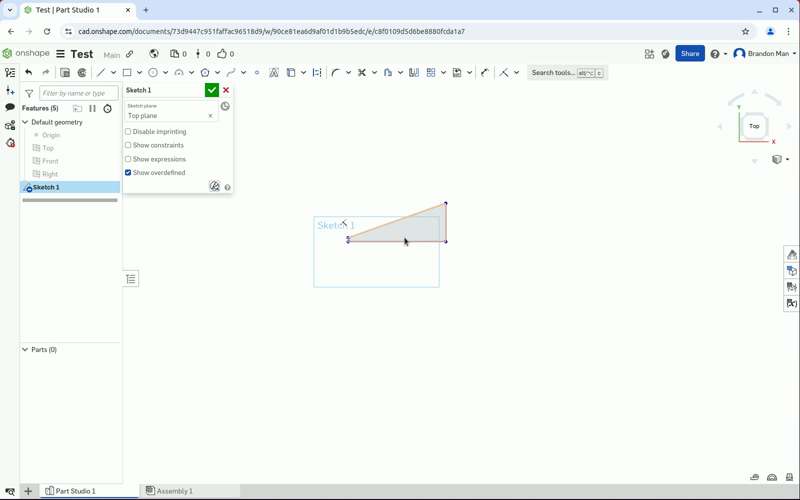
mouse_move(73, 352)
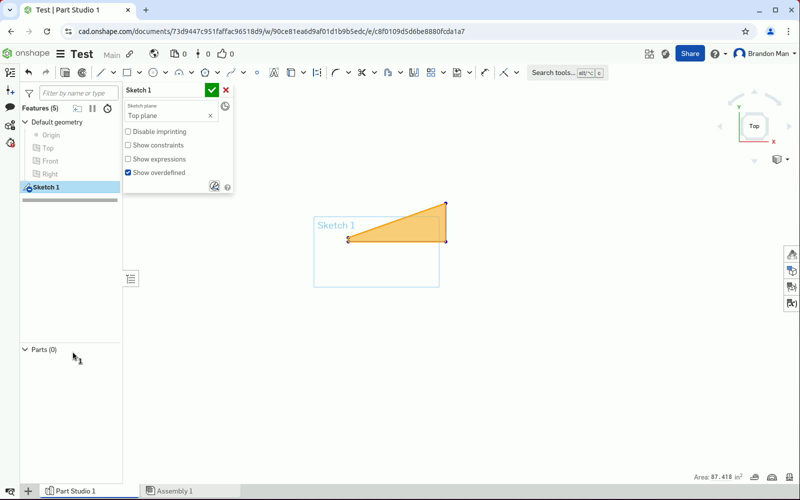
key(shift+y)
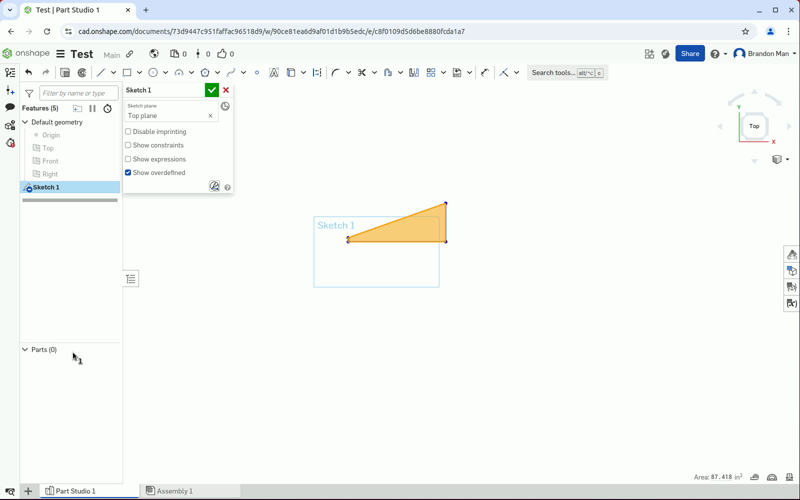
key(shift+e)
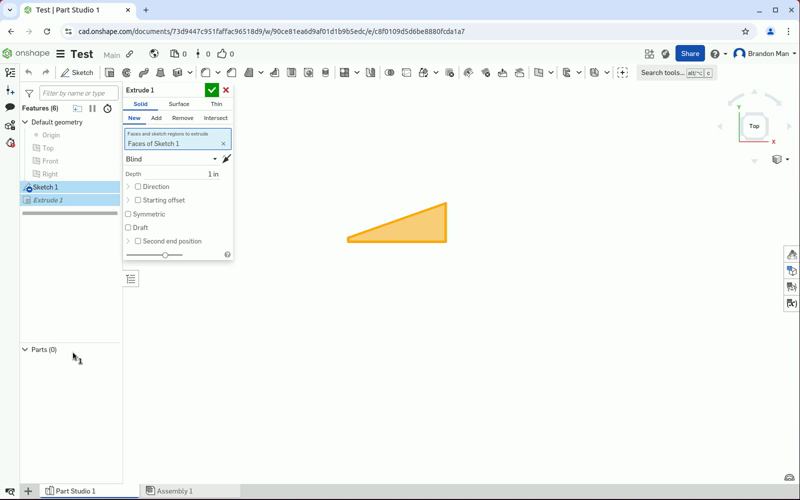
mouse_move(143, 106)
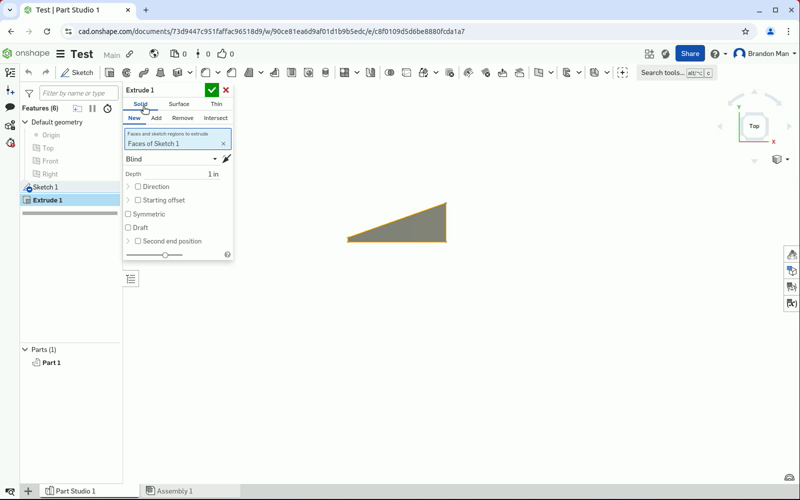
click(143, 106)
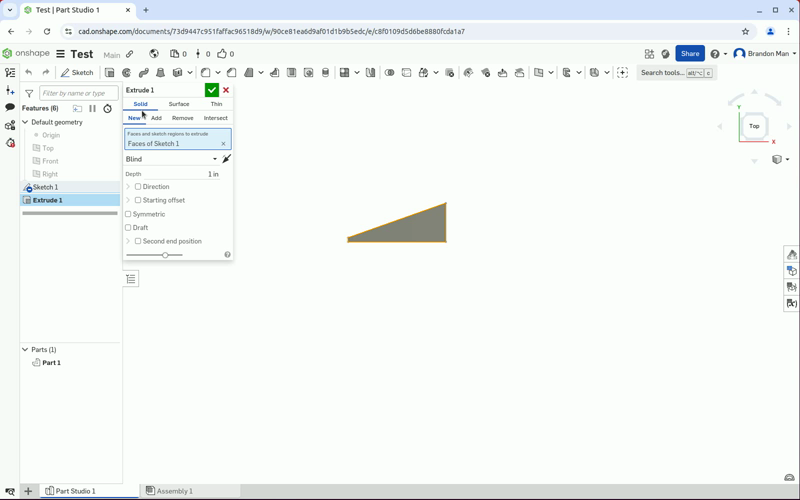
mouse_move(137, 120)
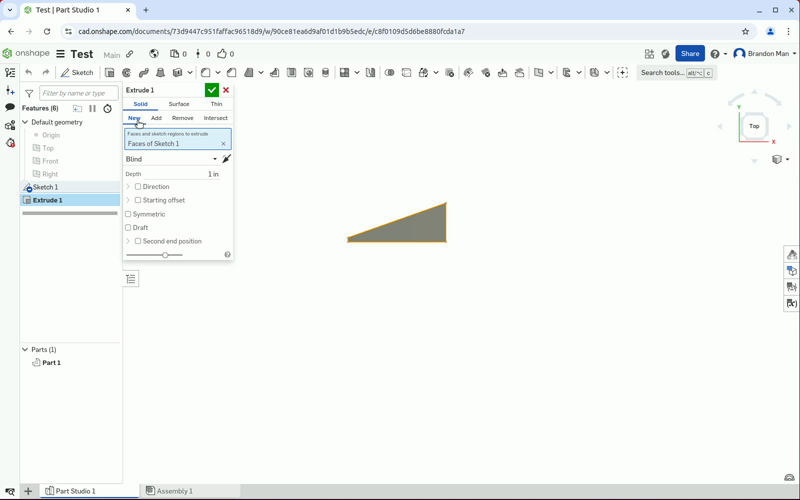
click(137, 120)
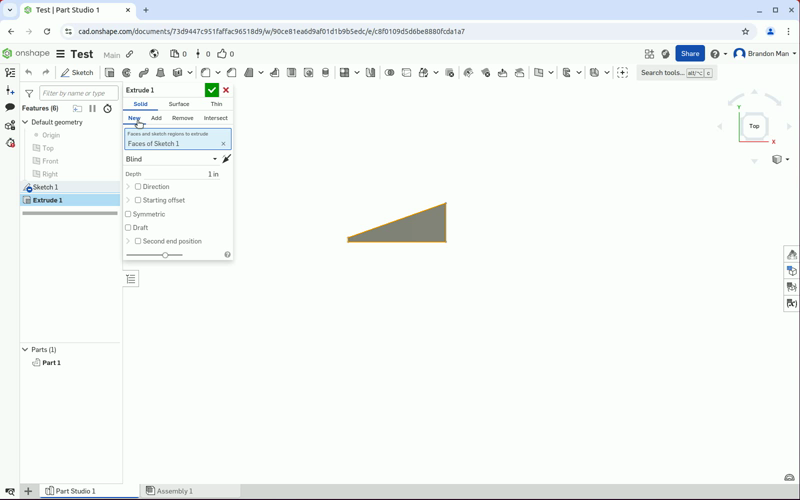
key(tab, 4)
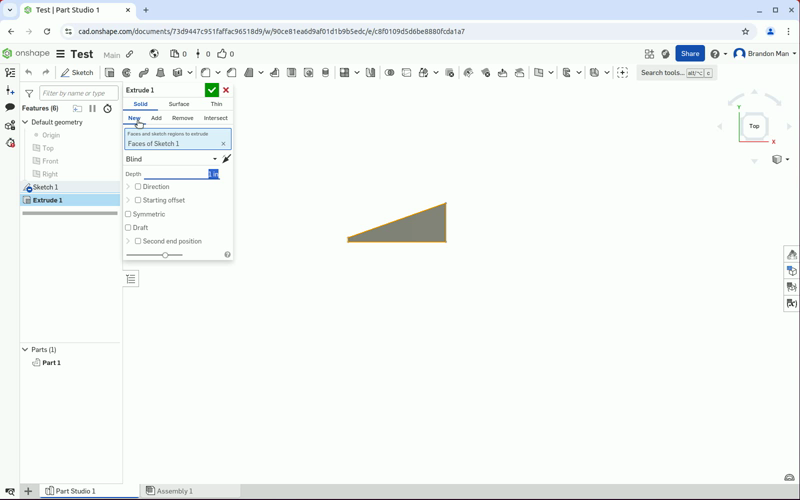
text(0.241)
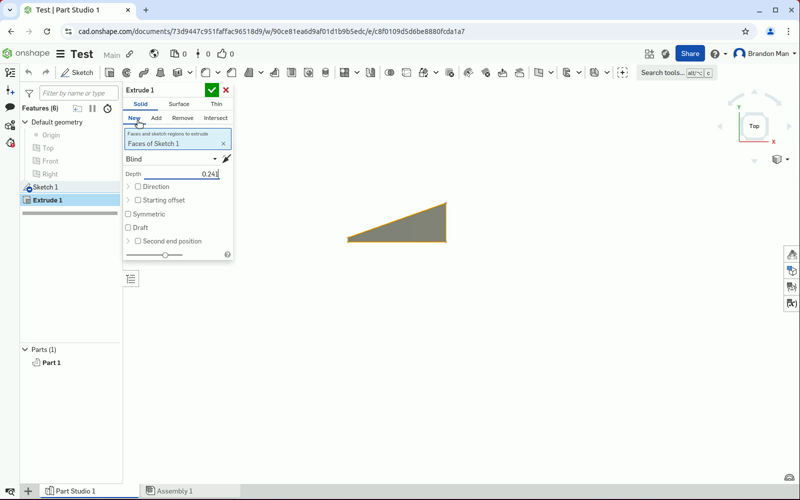
key(enter)
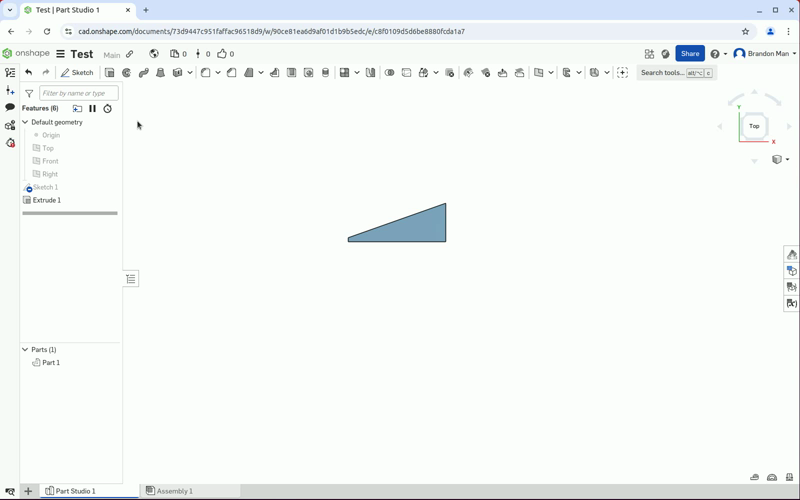
key(shift+h)
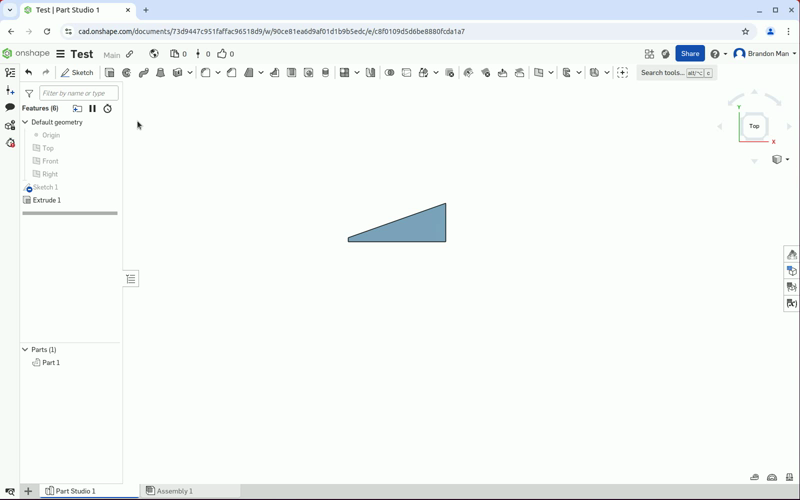
key(shift+h)
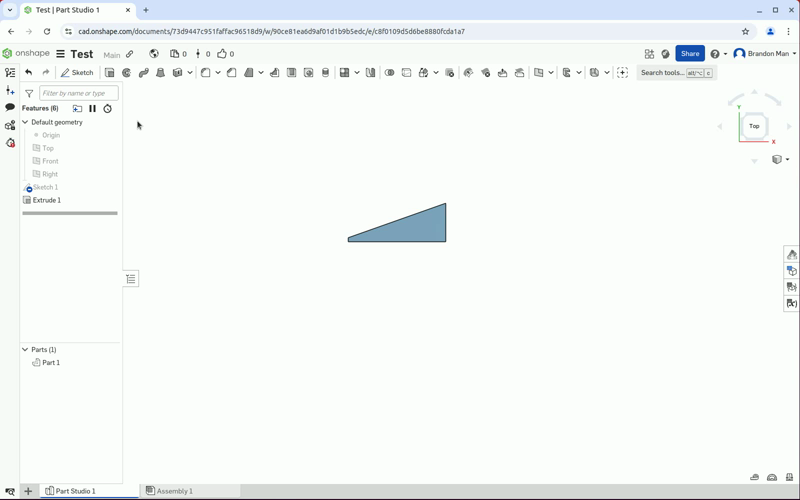
mouse_move(73, 189)
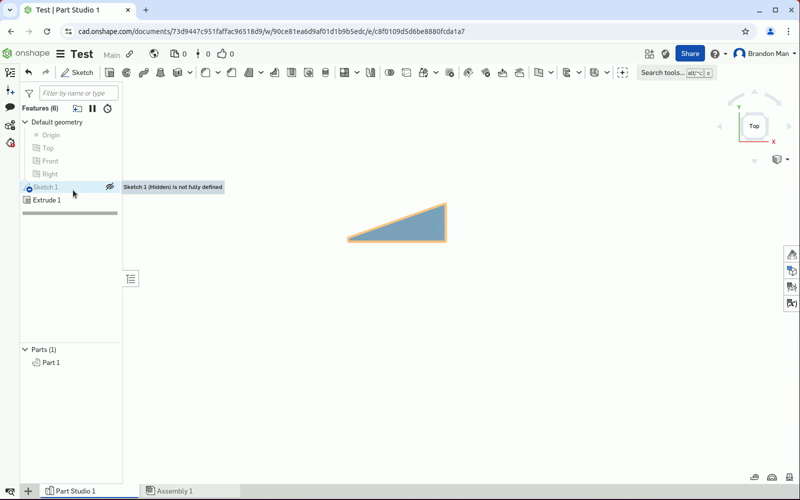
click(73, 189)
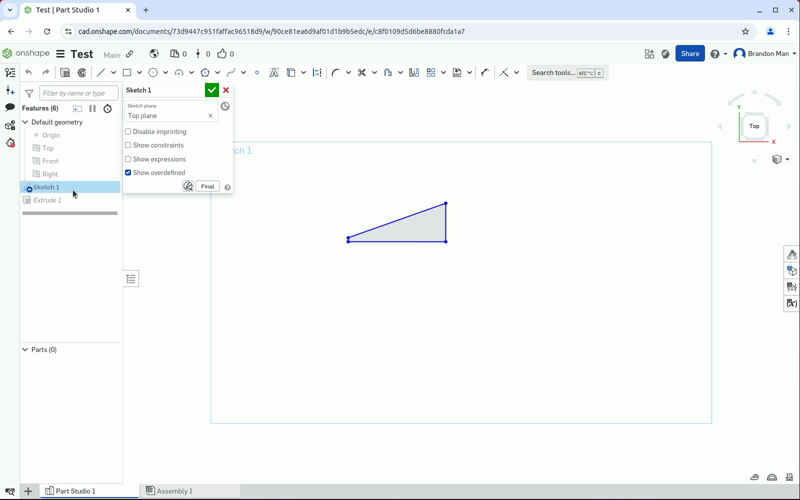
mouse_move(229, 92)
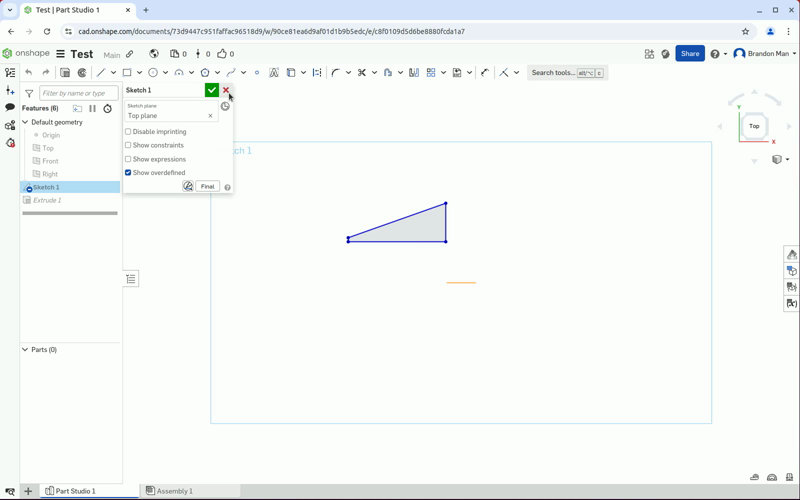
click(229, 92)
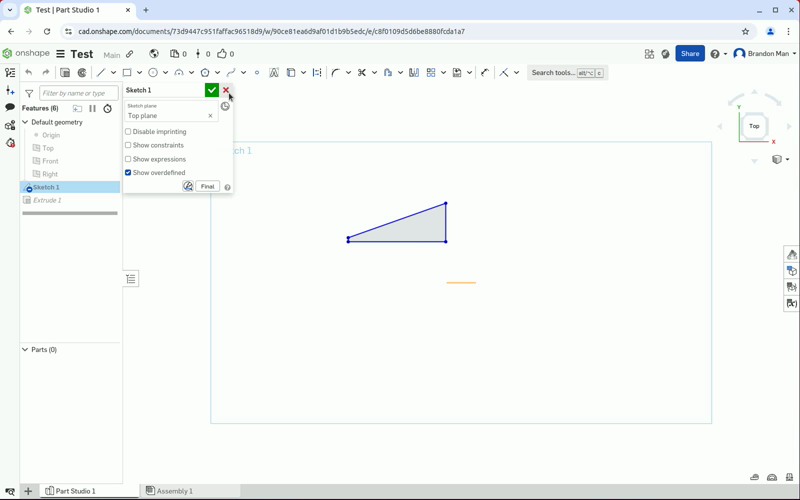
key(shift+s)
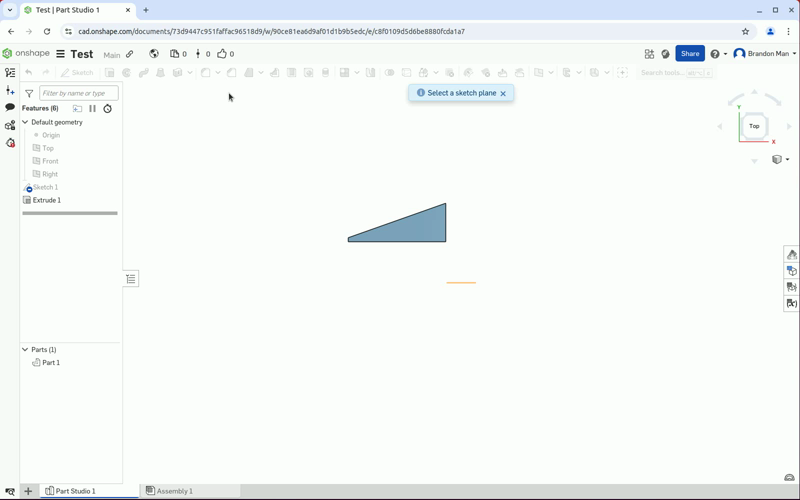
mouse_move(73, 150)
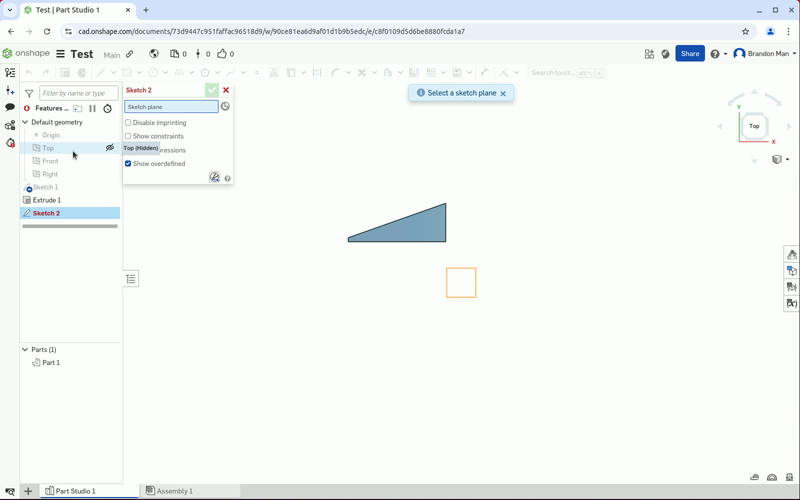
click(73, 150)
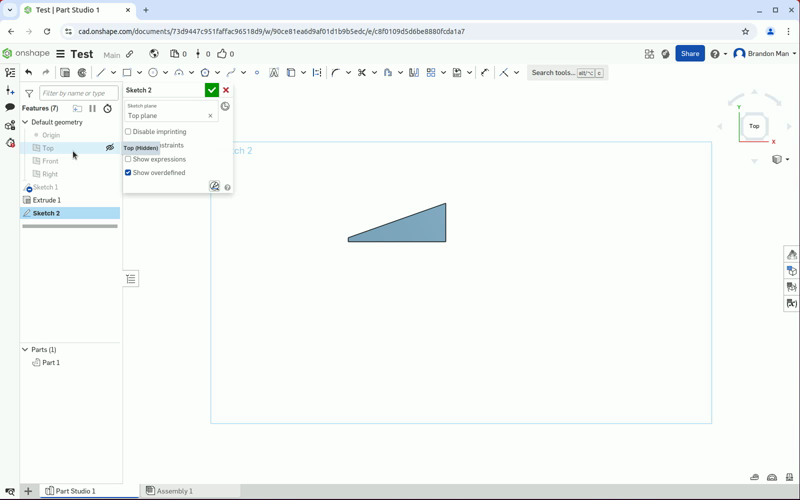
mouse_move(73, 352)
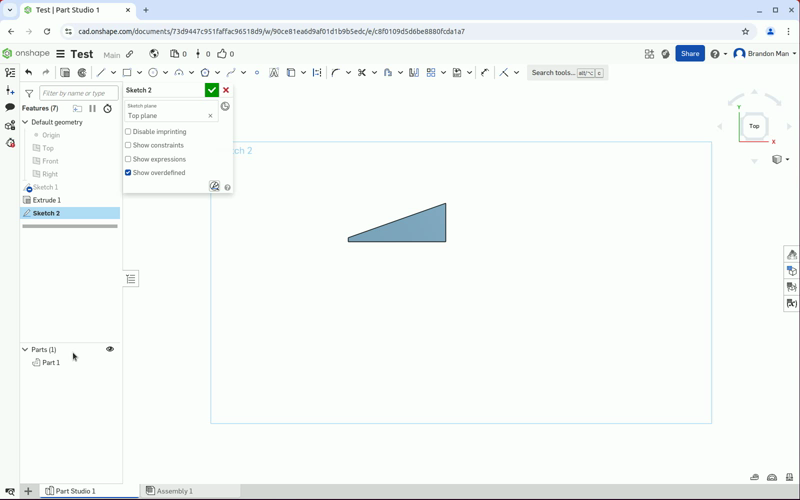
key(y)
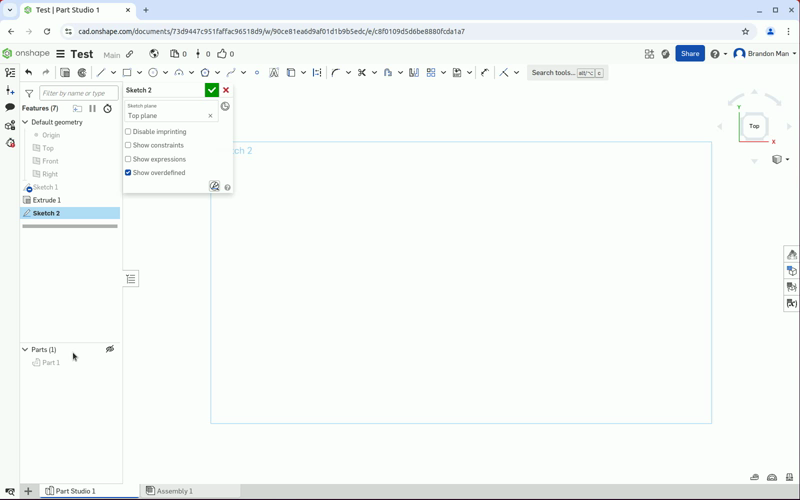
key(l)
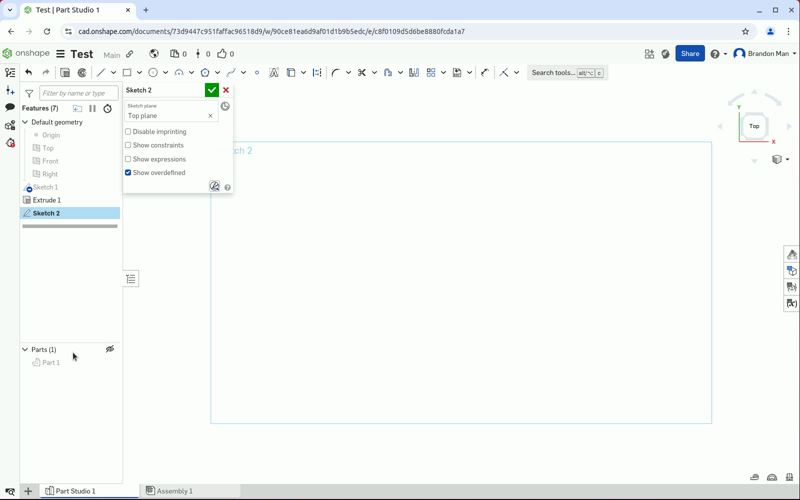
key_down(shift)
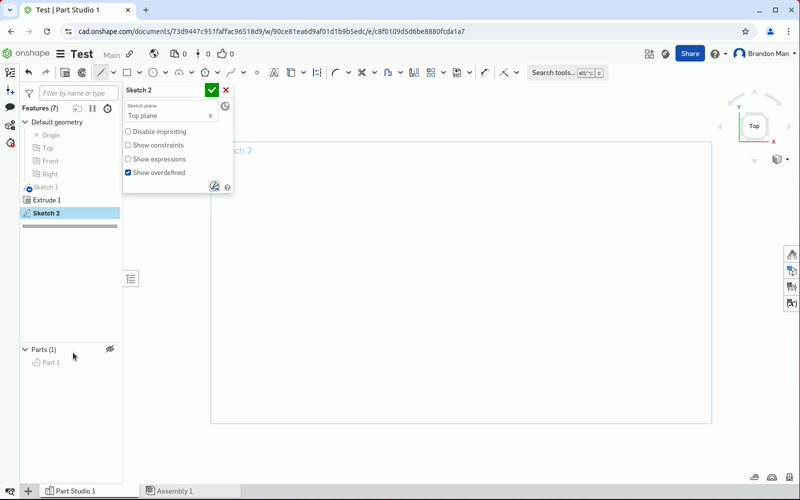
mouse_move(348, 246)
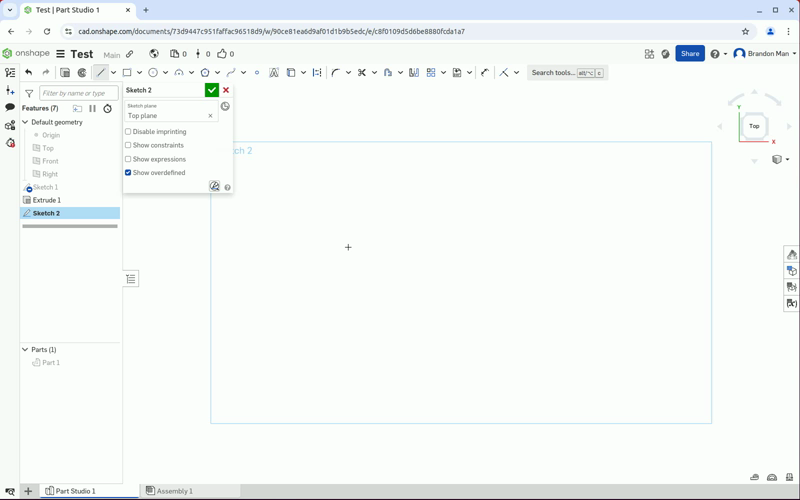
click(348, 246)
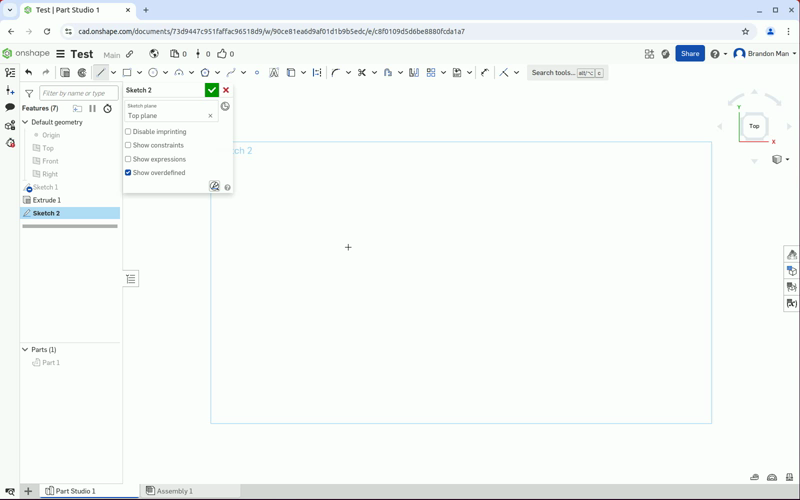
key_up(shift)
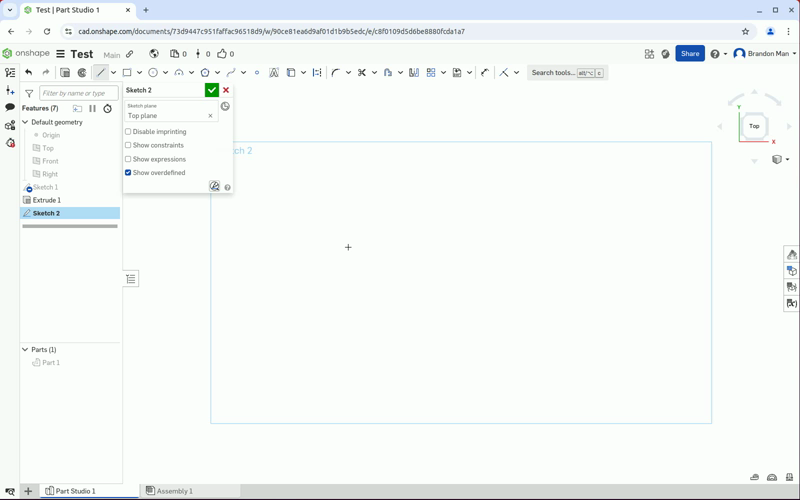
key_down(shift)
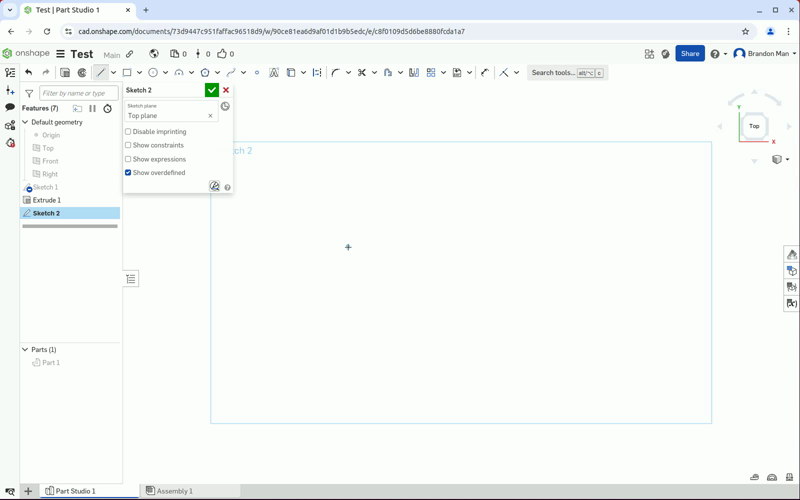
mouse_move(445, 281)
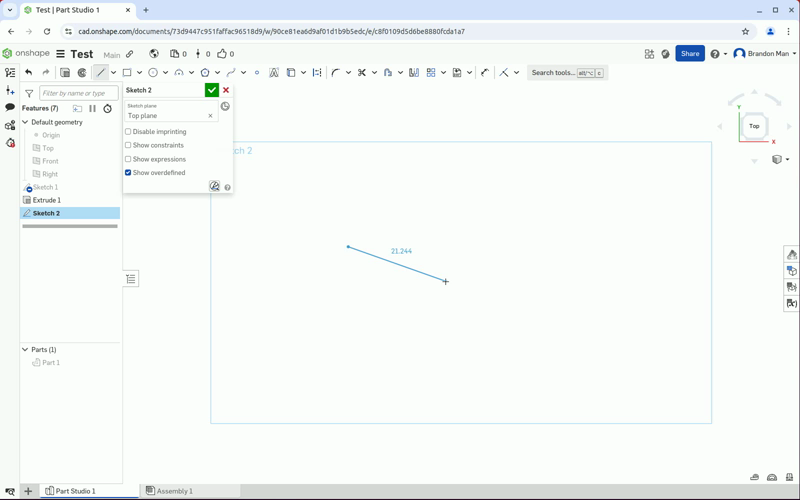
click(445, 281)
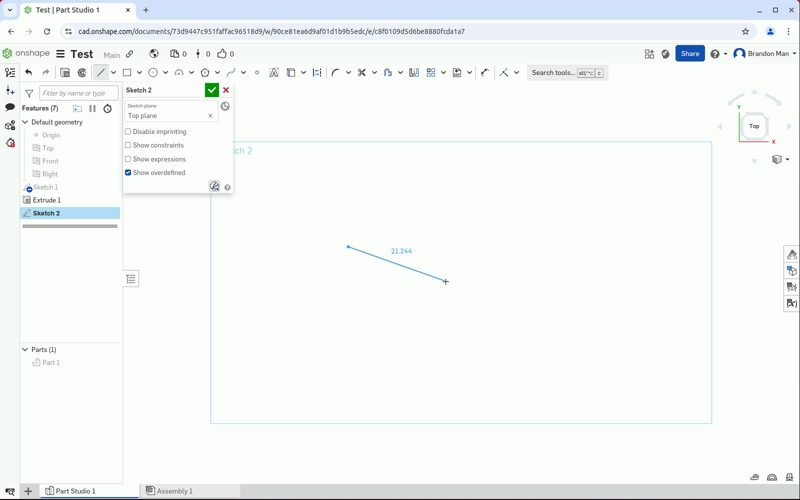
key_up(shift)
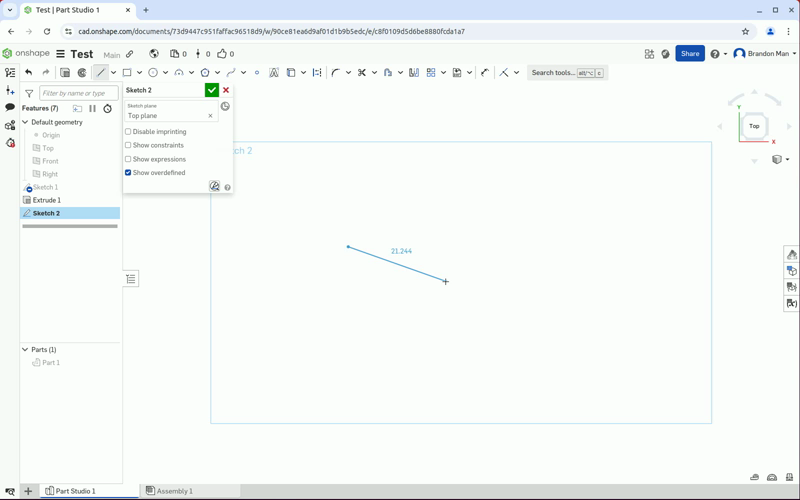
key_down(shift)
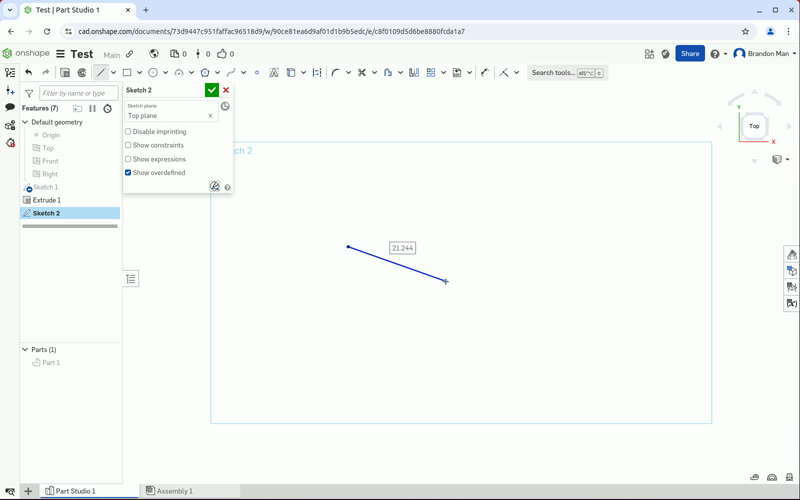
mouse_move(475, 281)
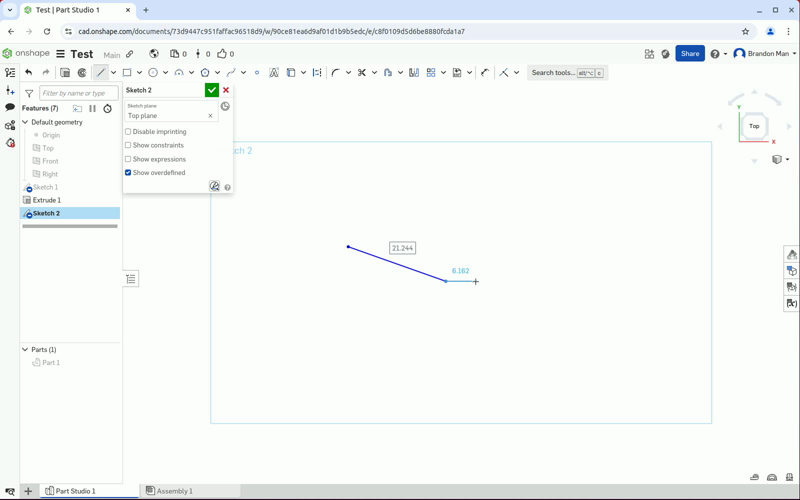
mouse_move(445, 242)
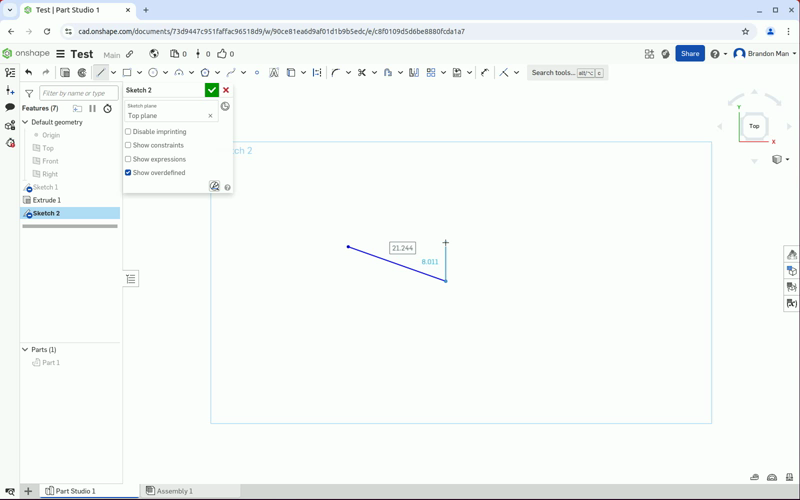
click(445, 242)
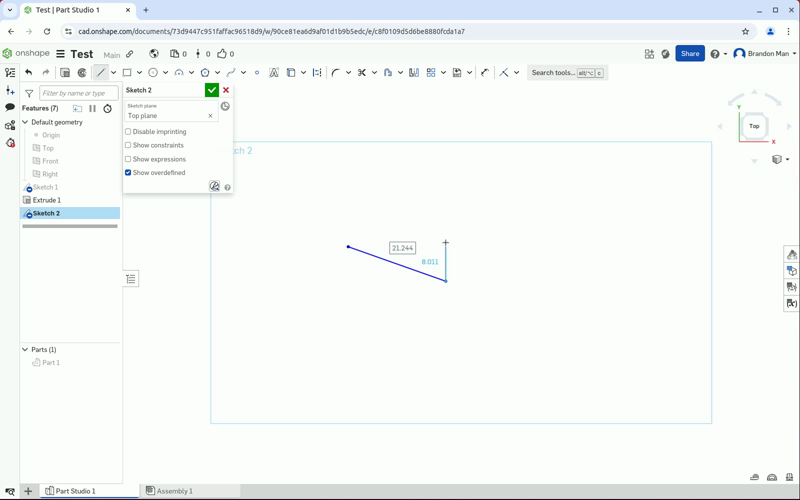
key_up(shift)
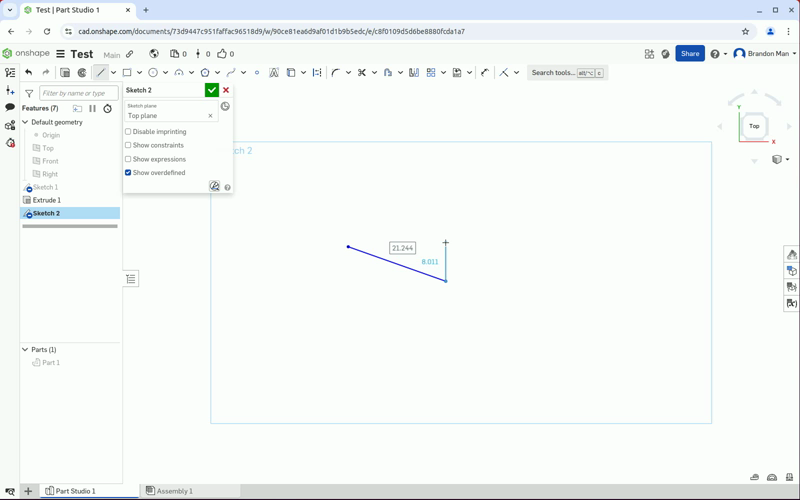
key_down(shift)
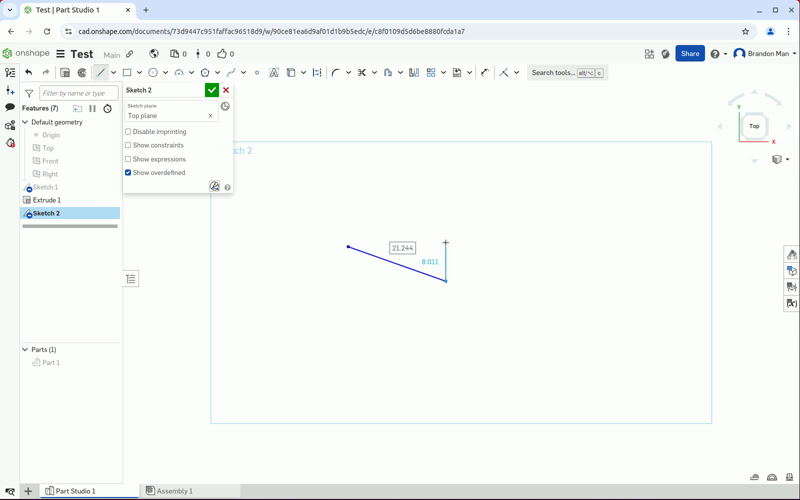
mouse_move(348, 242)
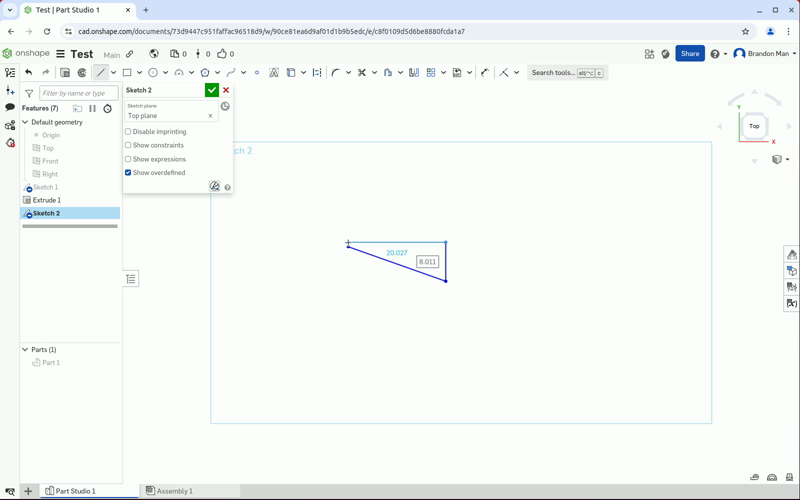
scroll(6)
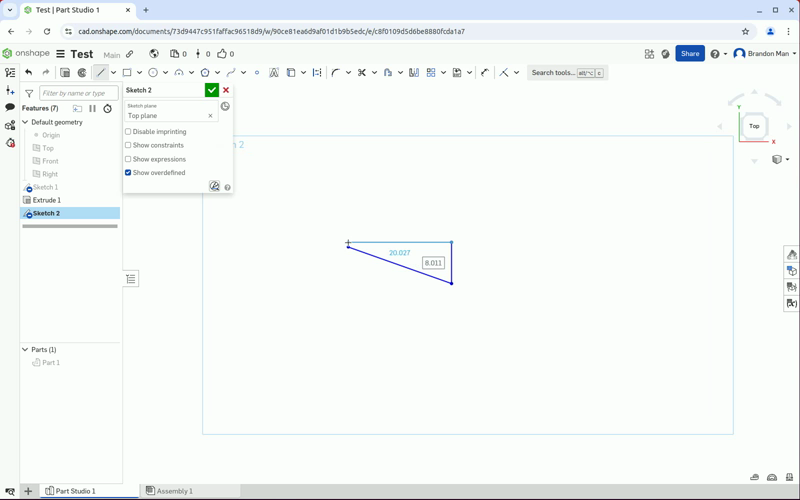
scroll(6)
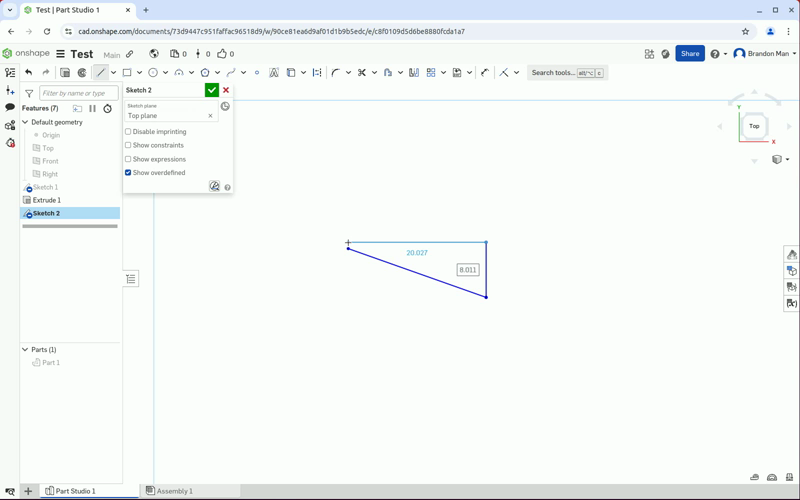
scroll(6)
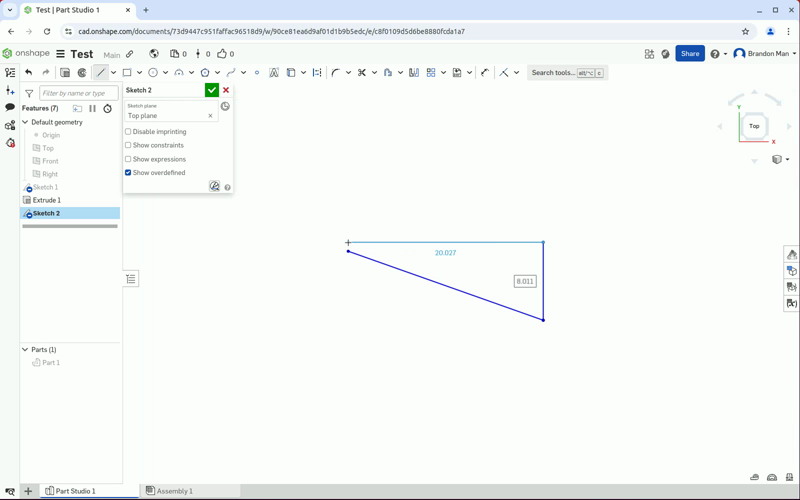
scroll(6)
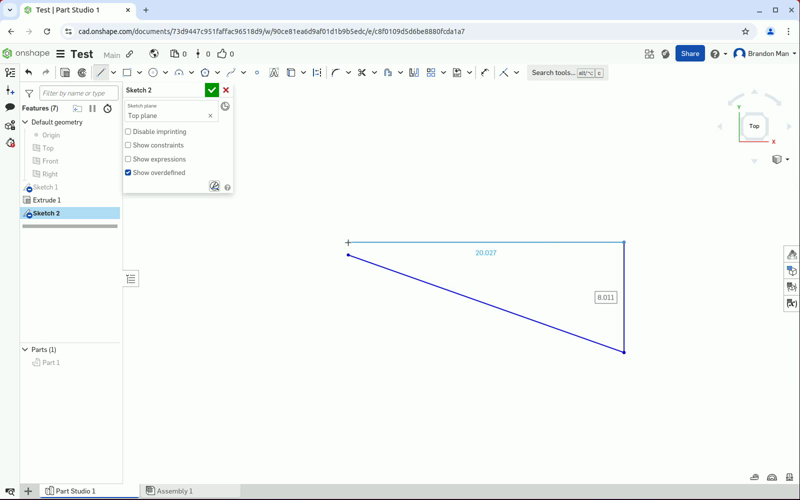
scroll(6)
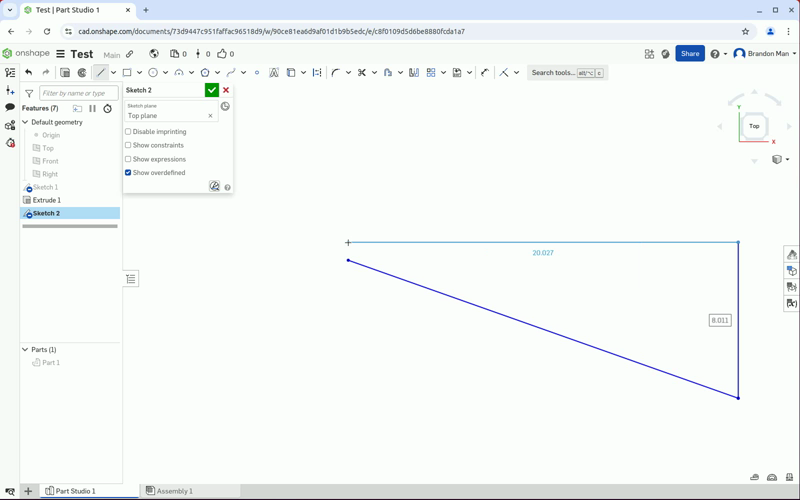
scroll(6)
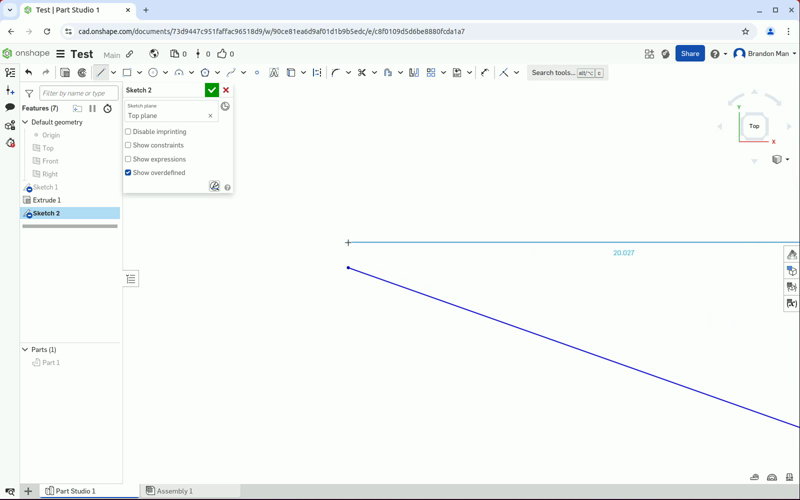
scroll(6)
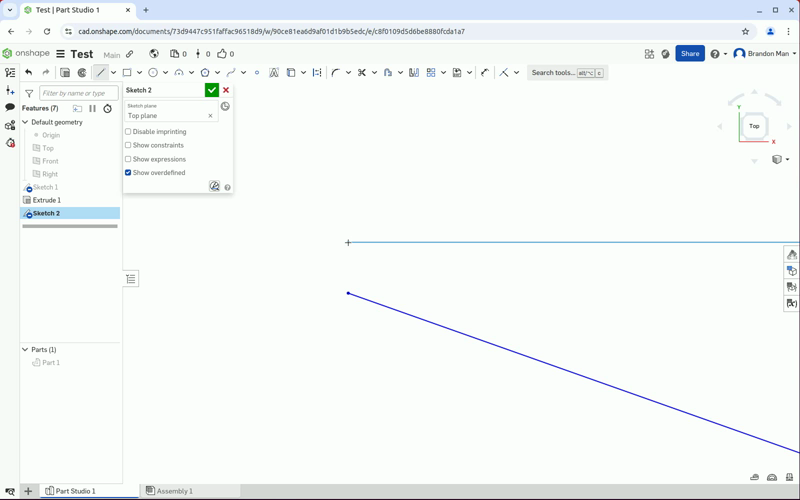
click(348, 242)
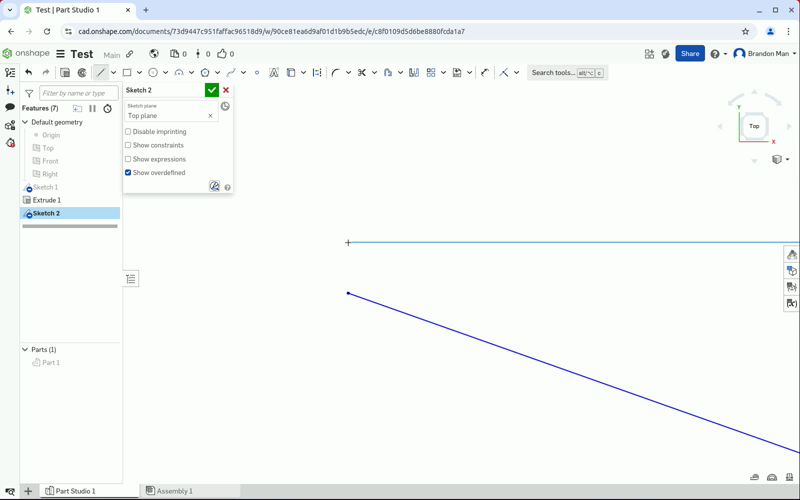
scroll(-6)
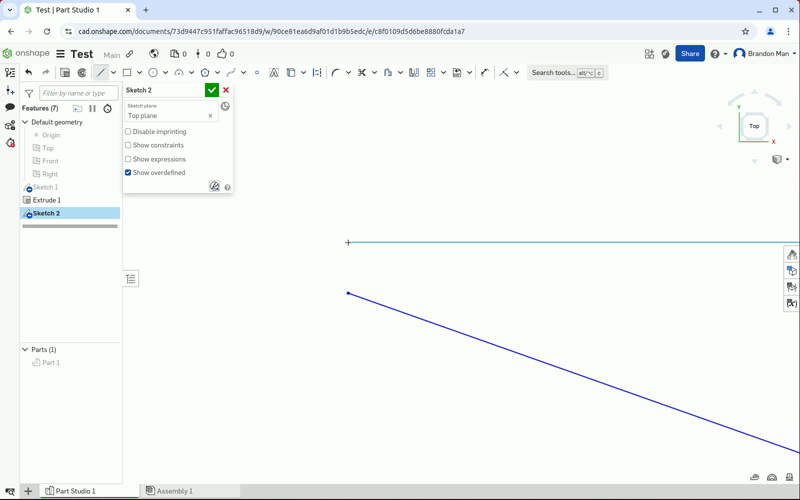
scroll(-6)
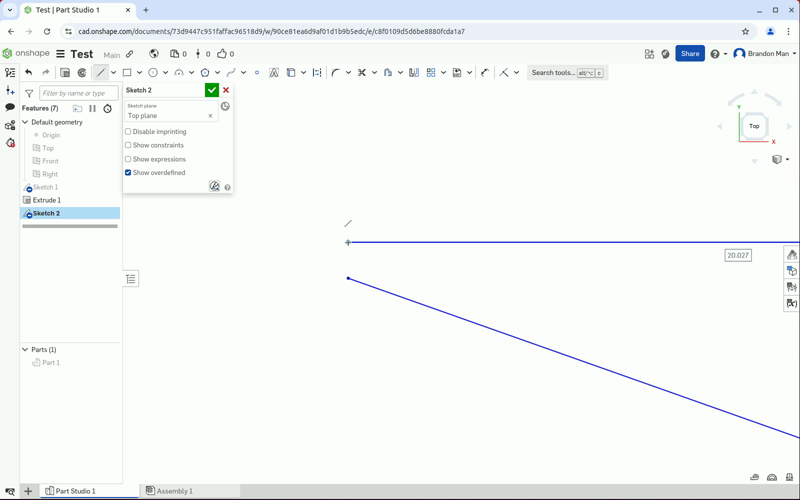
scroll(-6)
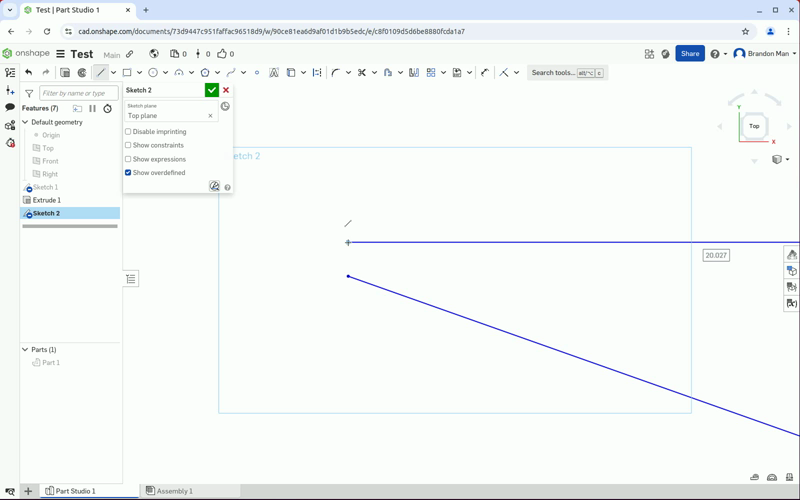
scroll(-6)
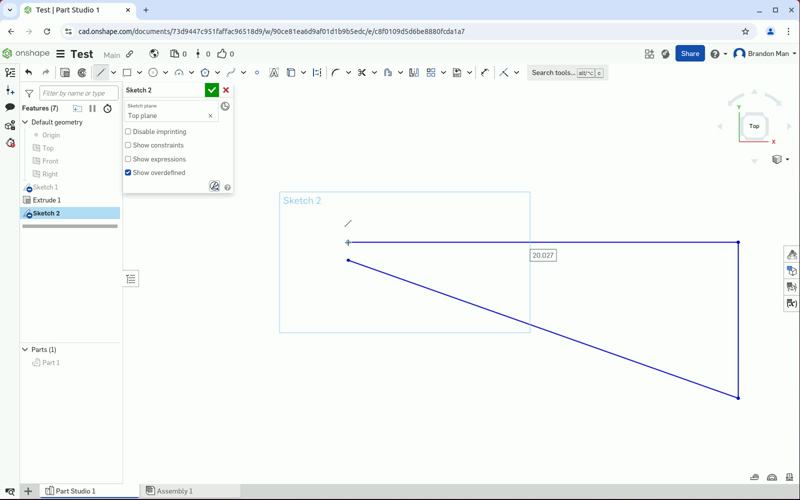
scroll(-6)
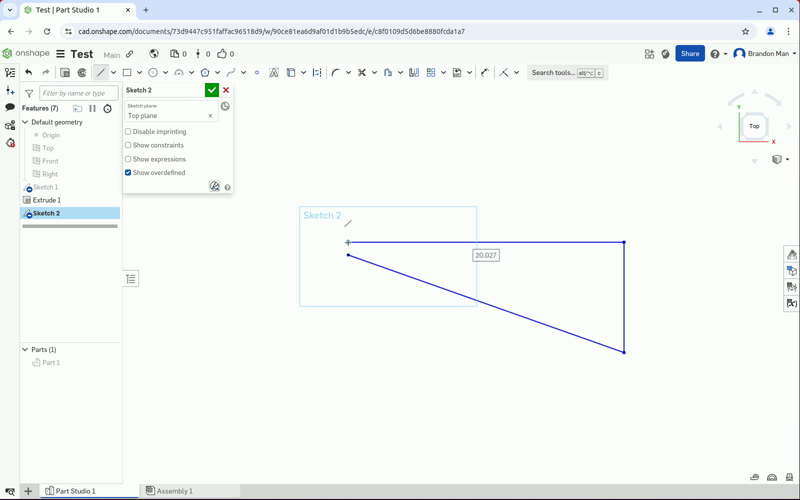
scroll(-6)
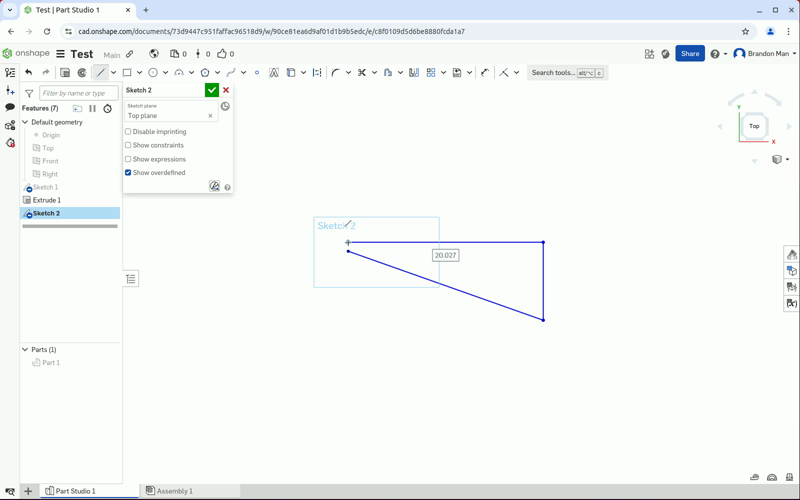
scroll(-6)
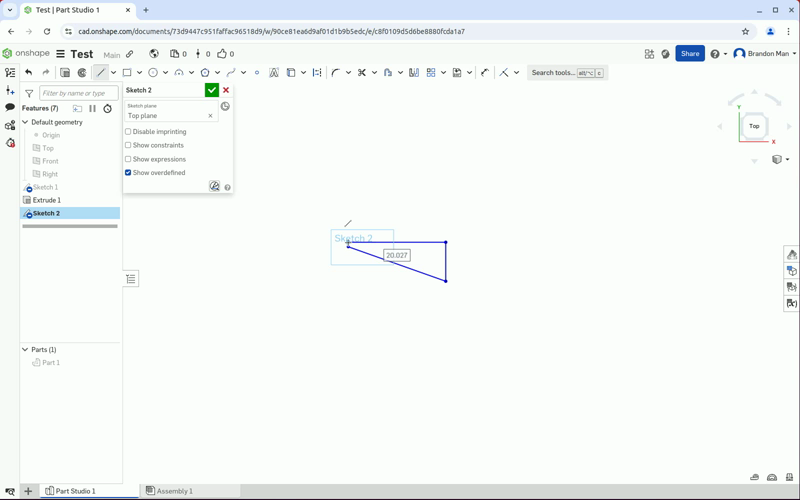
key_up(shift)
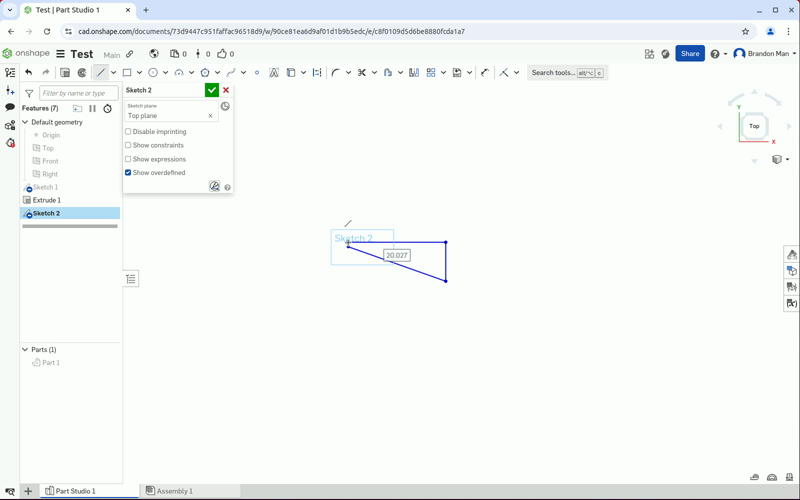
mouse_move(378, 242)
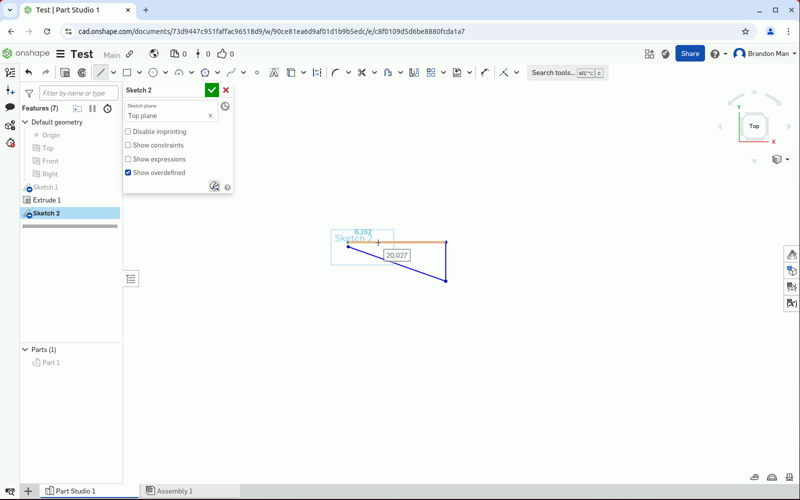
key_down(shift)
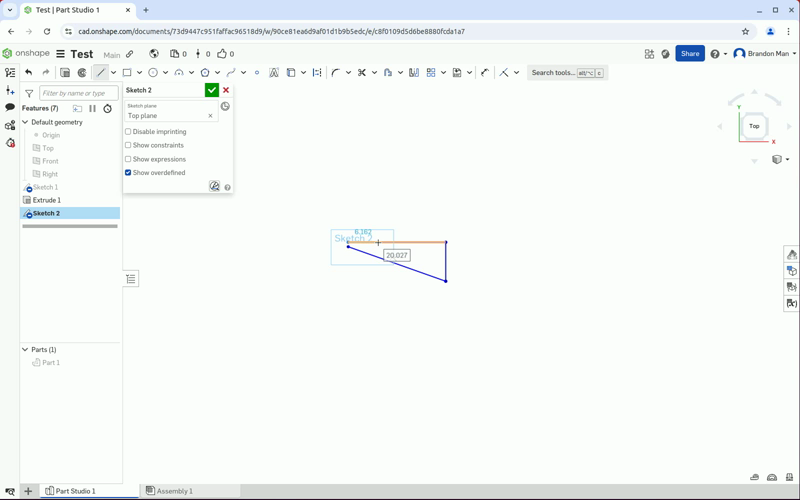
mouse_move(348, 246)
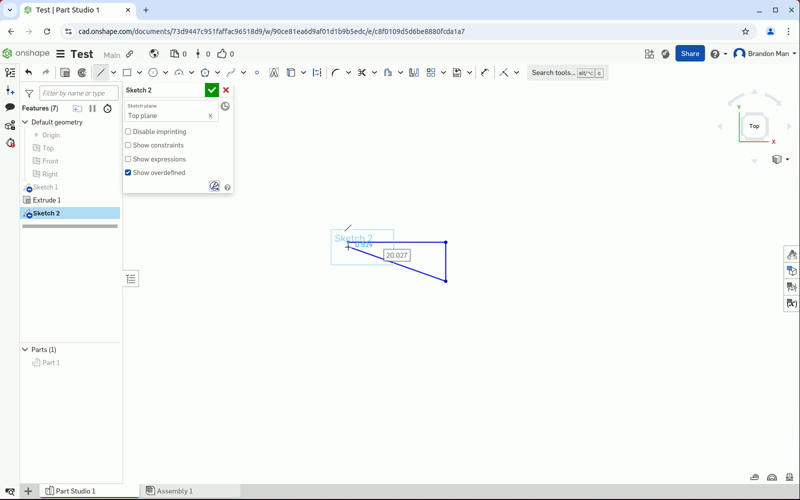
scroll(6)
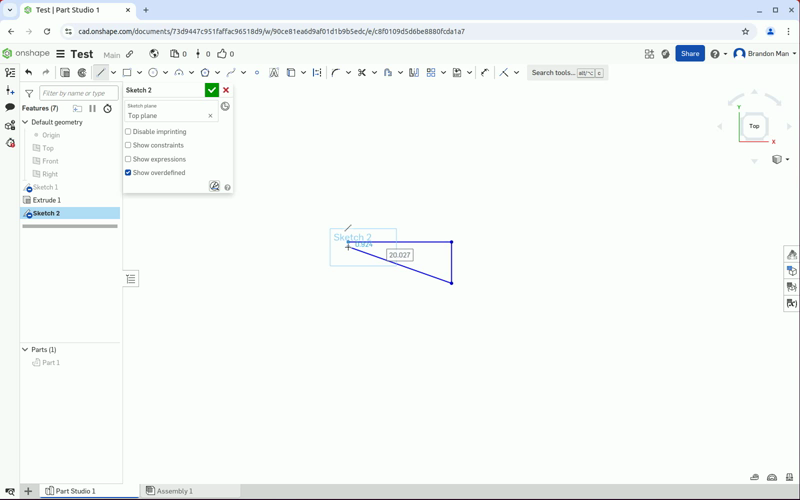
scroll(6)
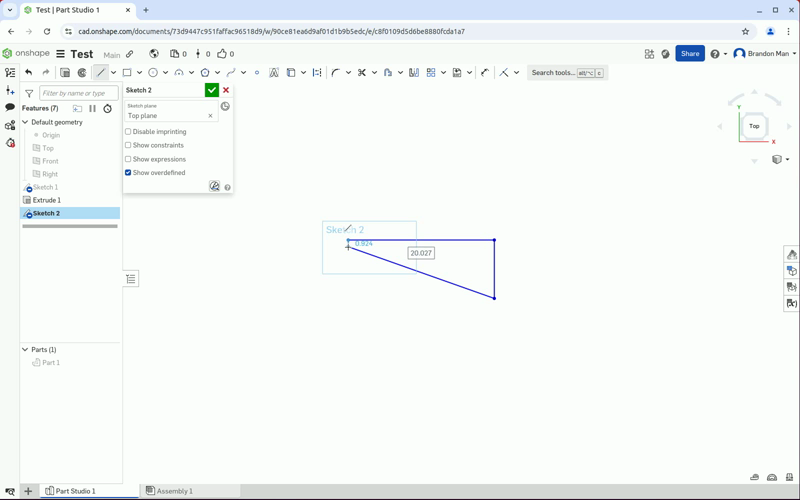
scroll(6)
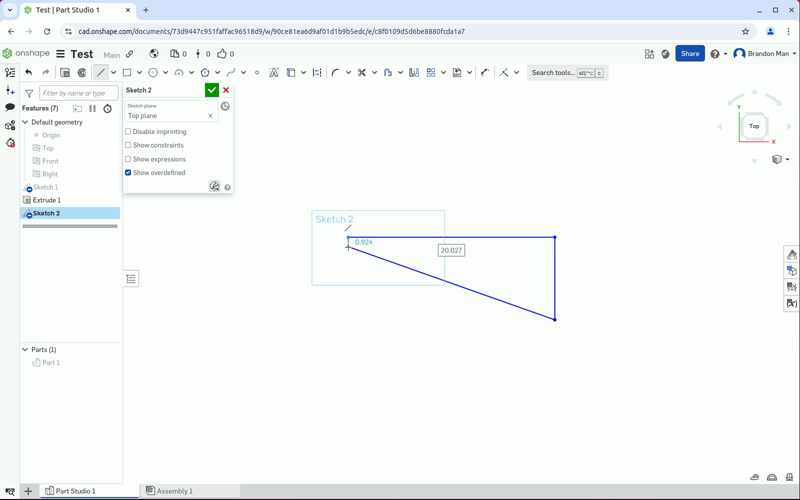
scroll(6)
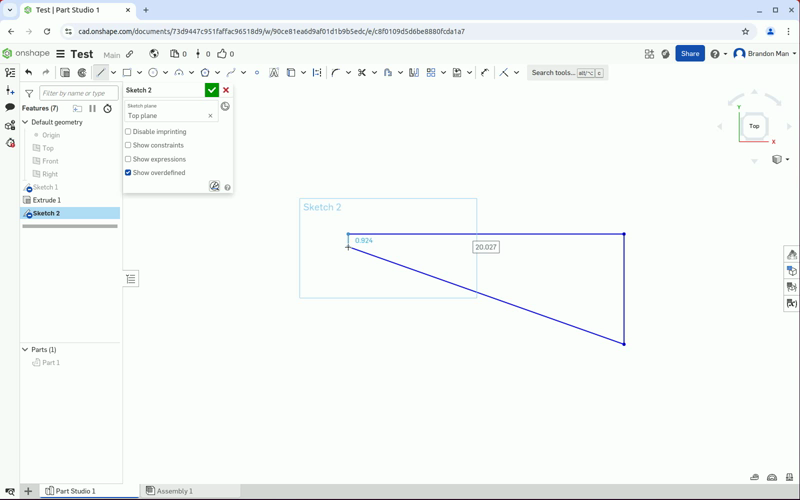
scroll(6)
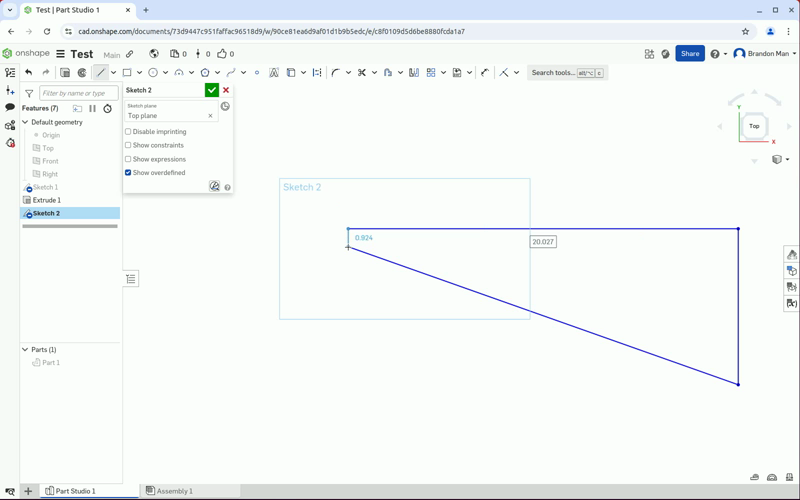
scroll(6)
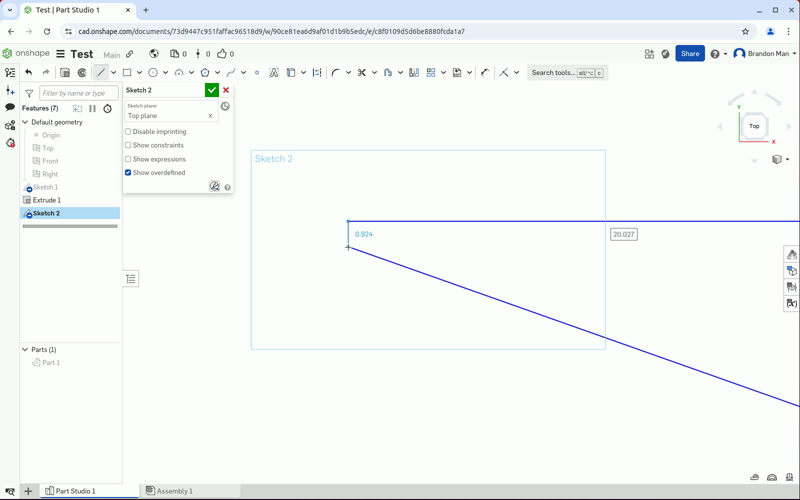
scroll(6)
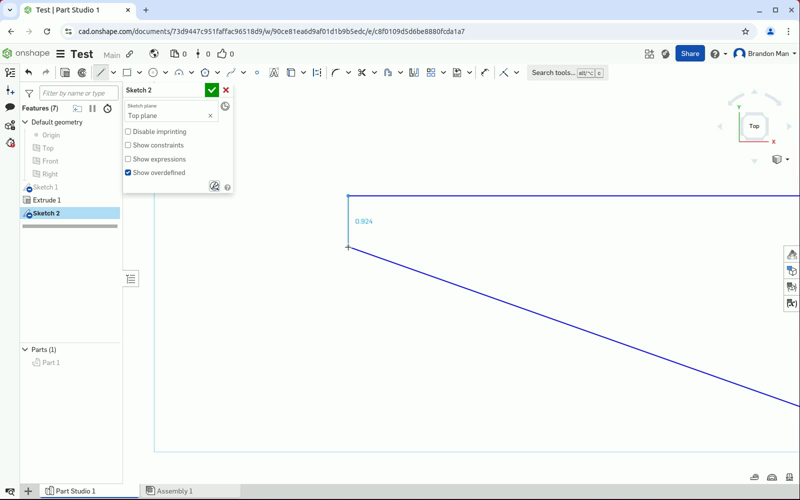
key_up(shift)
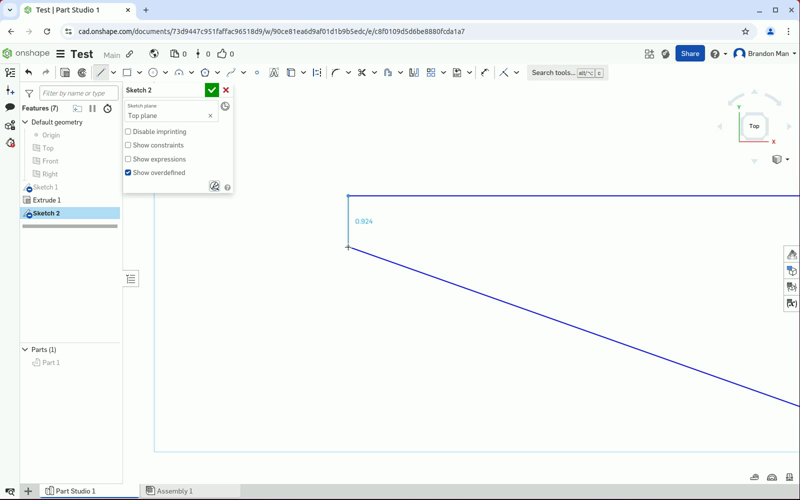
click(348, 246)
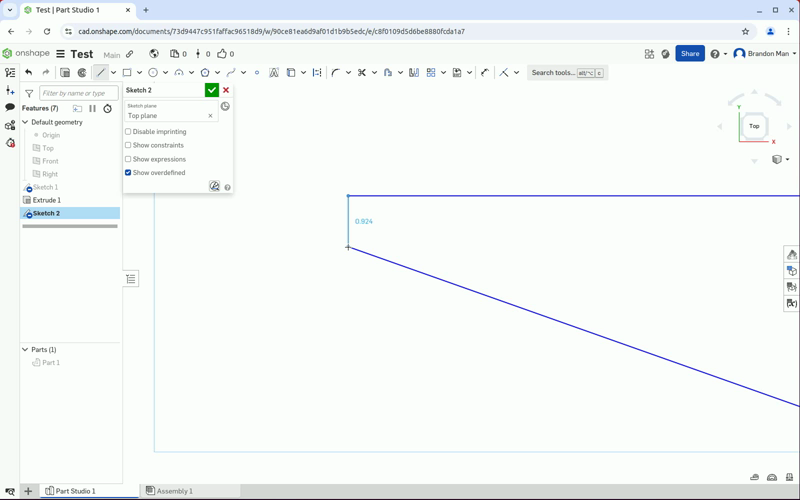
scroll(-6)
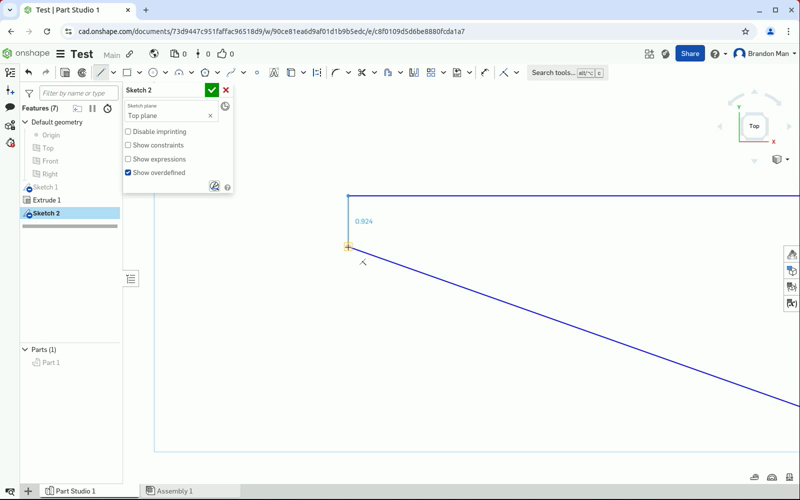
scroll(-6)
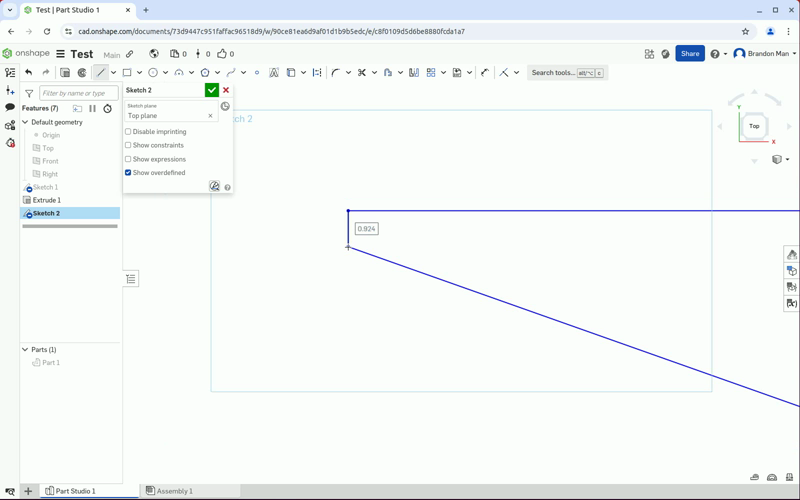
scroll(-6)
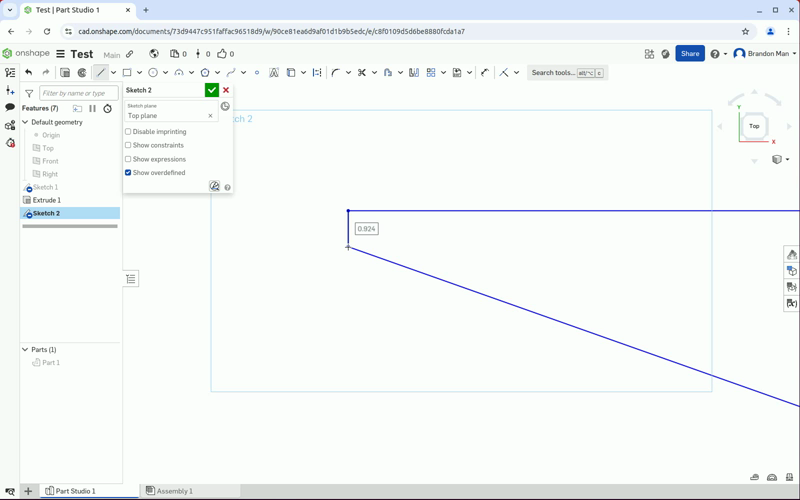
scroll(-6)
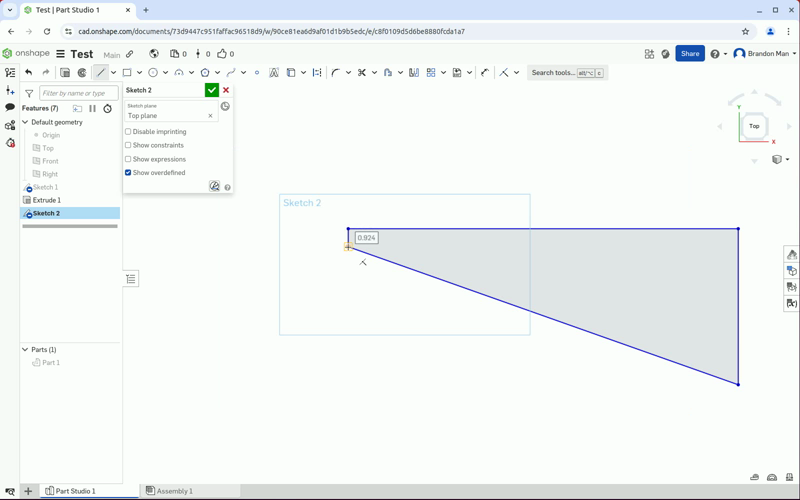
scroll(-6)
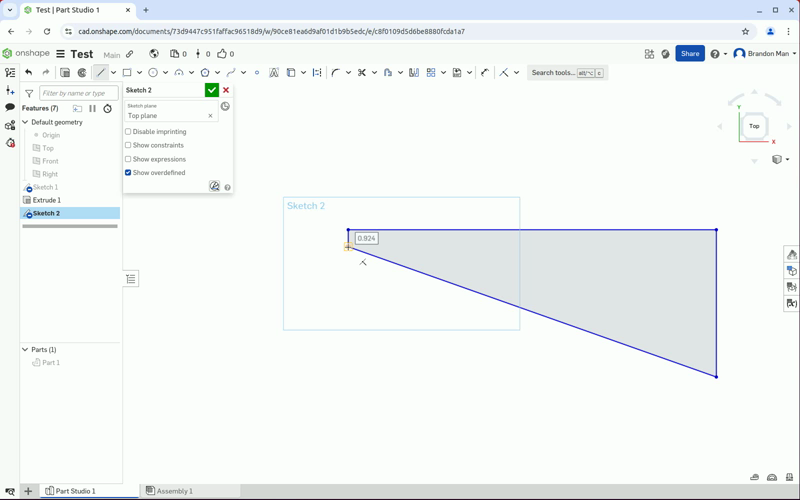
scroll(-6)
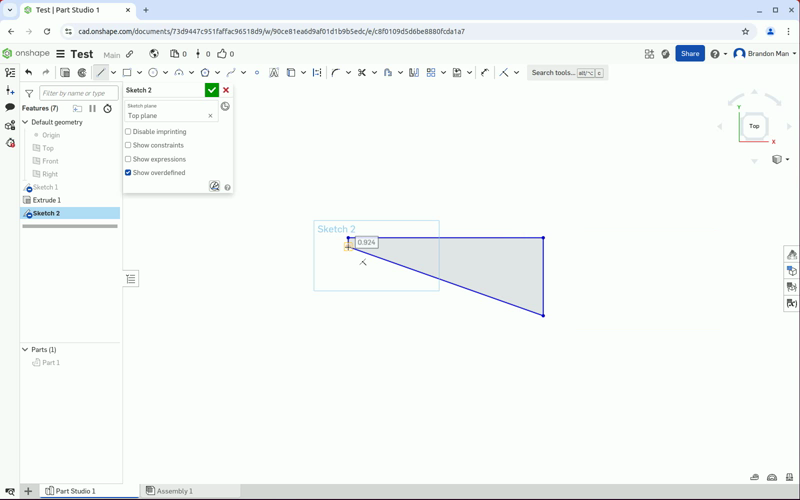
scroll(-6)
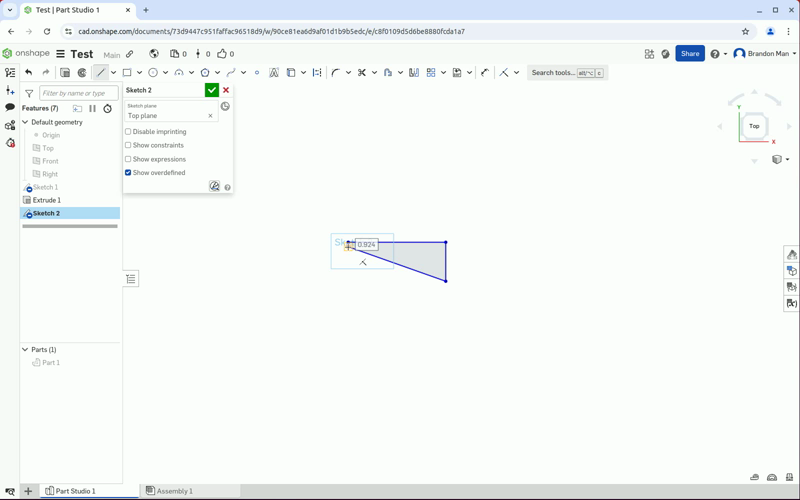
key(esc)
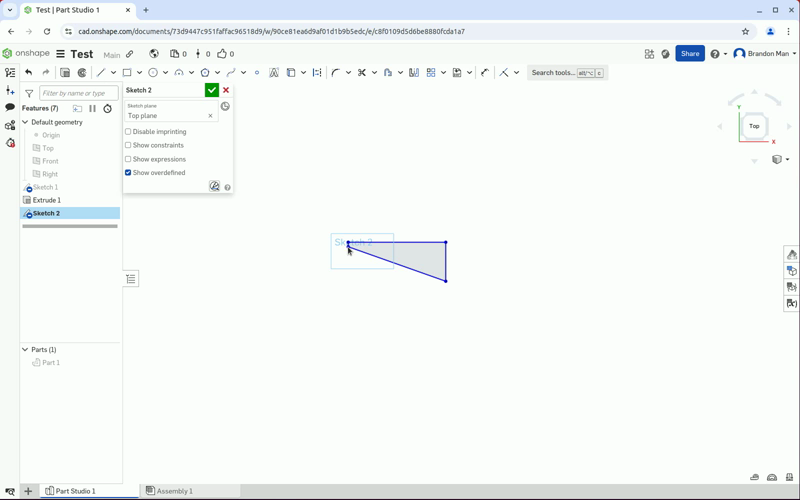
mouse_move(404, 249)
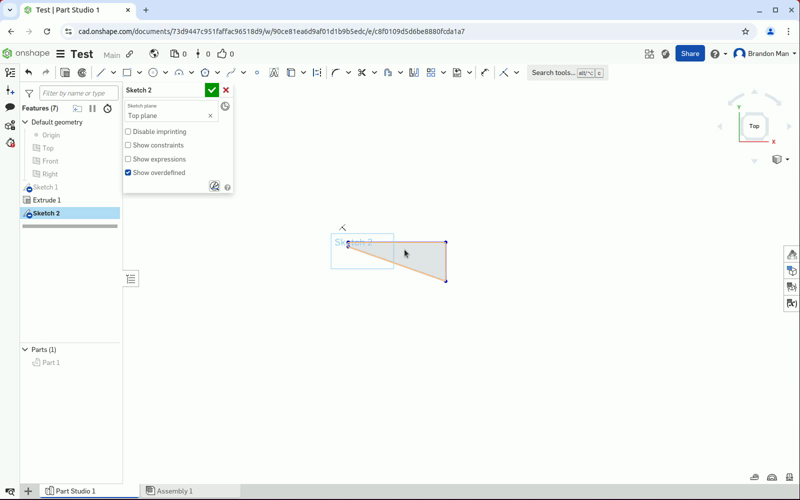
click(404, 249)
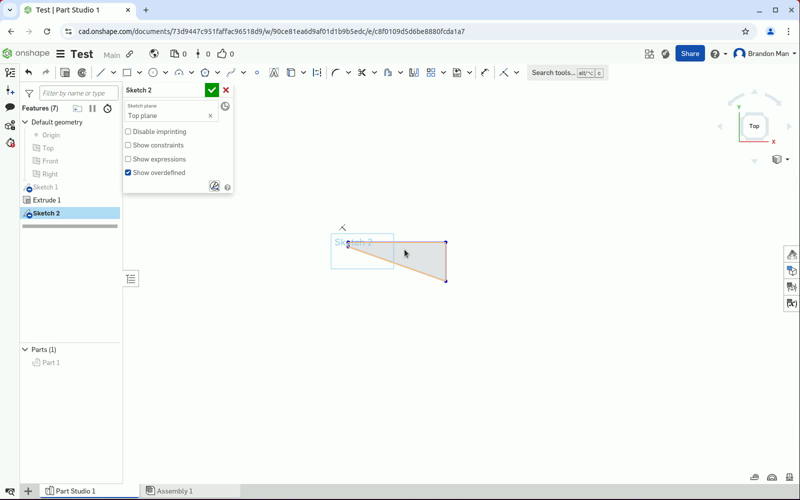
mouse_move(73, 352)
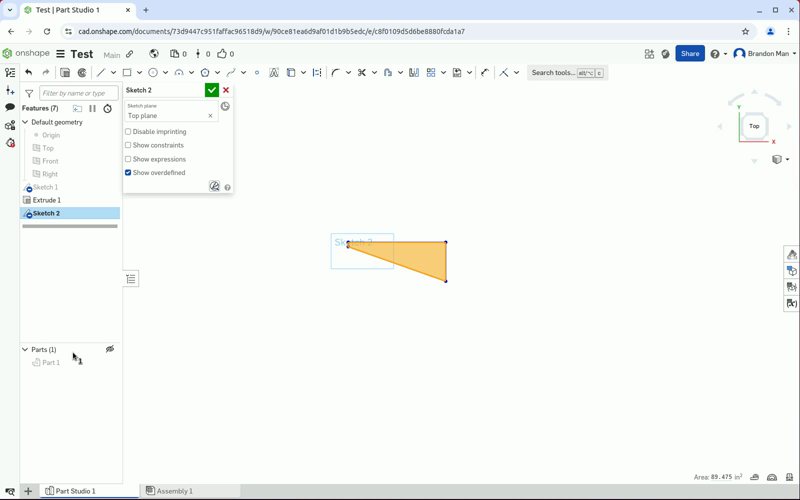
key(shift+y)
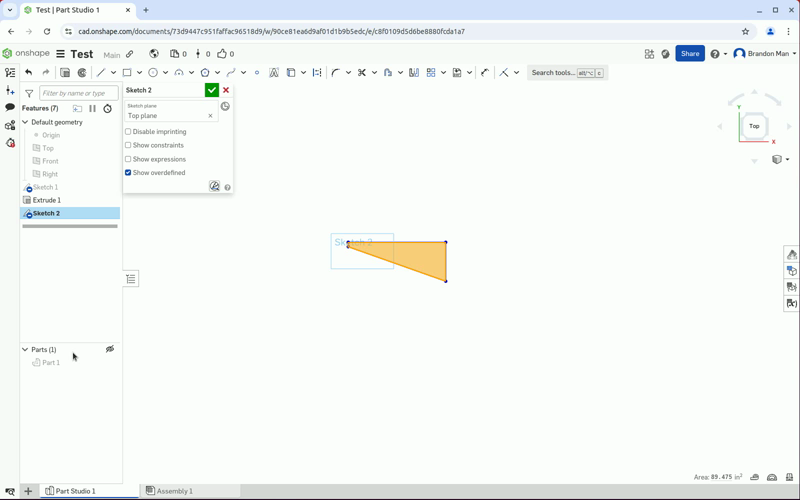
key(shift+e)
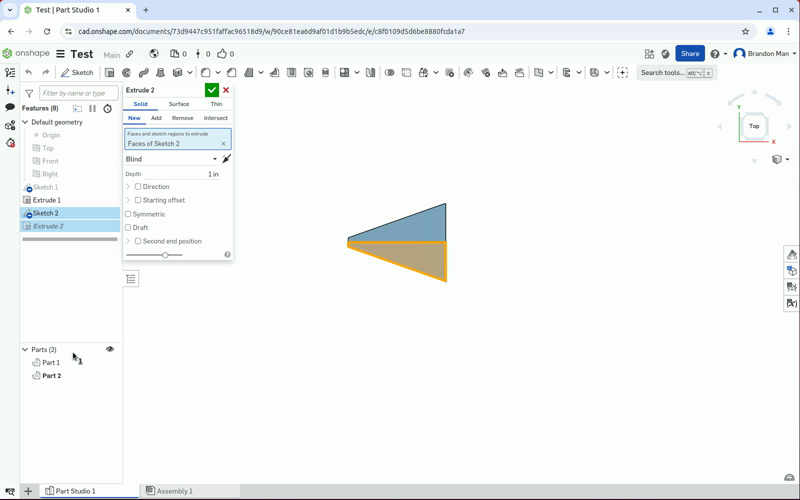
mouse_move(143, 106)
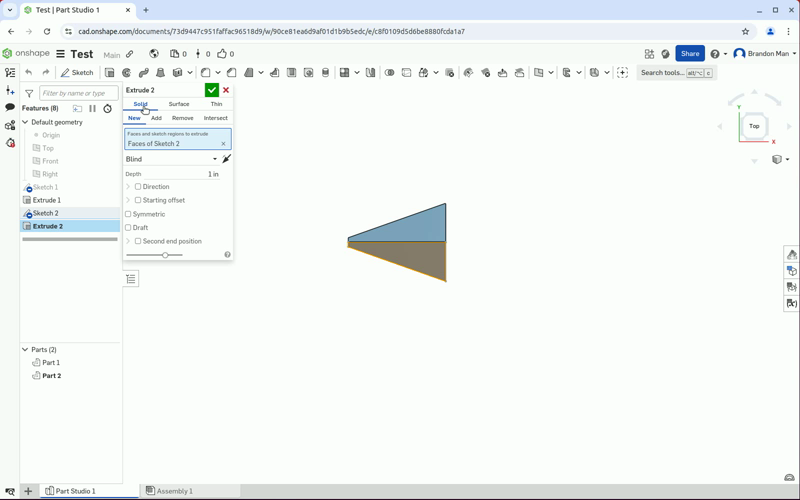
click(143, 106)
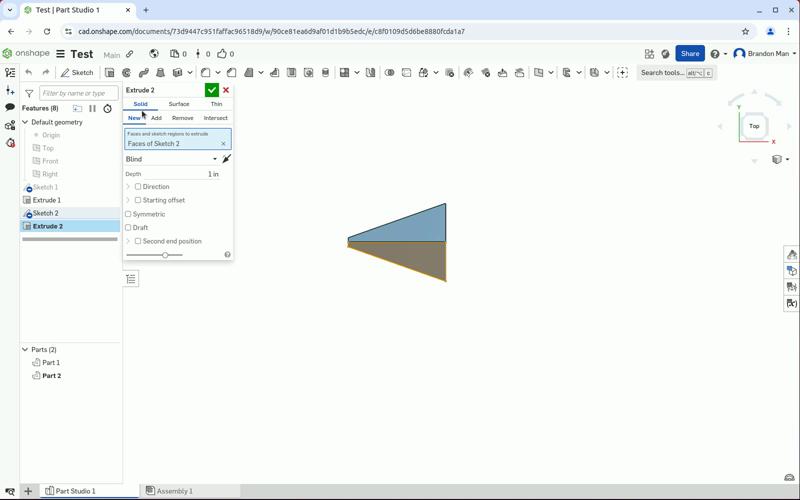
mouse_move(137, 120)
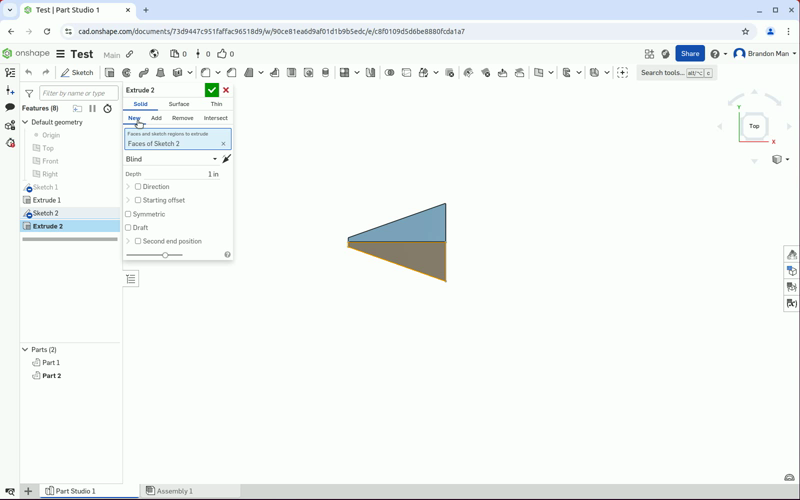
click(137, 120)
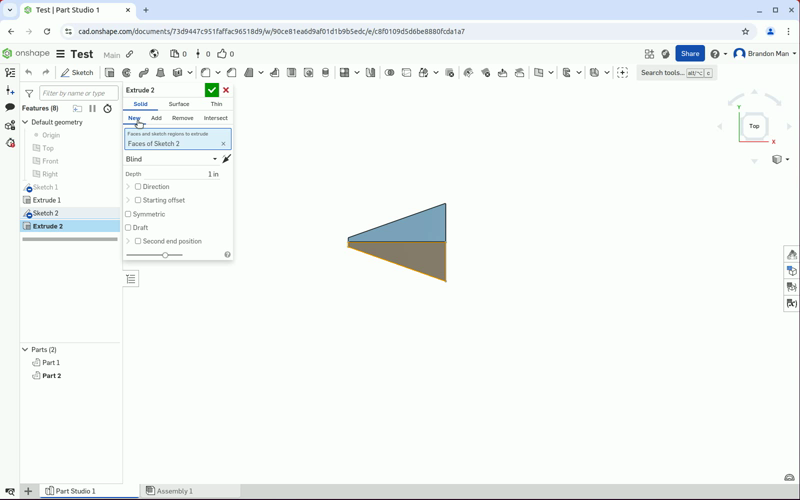
key(tab, 4)
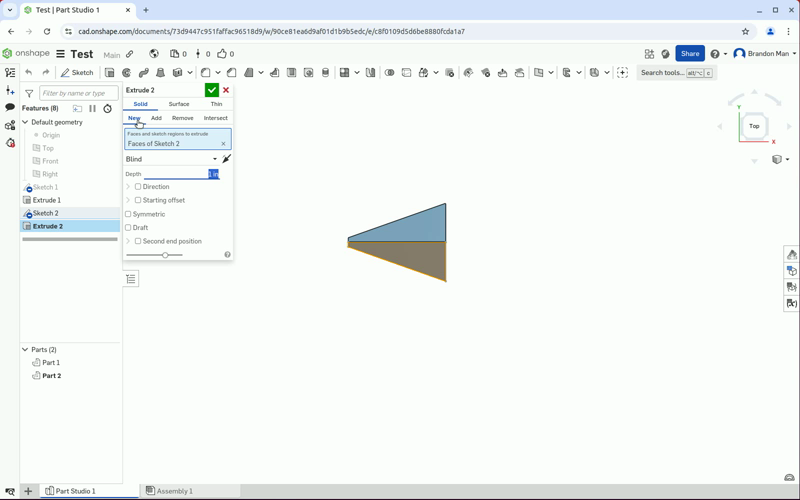
text(0.241)
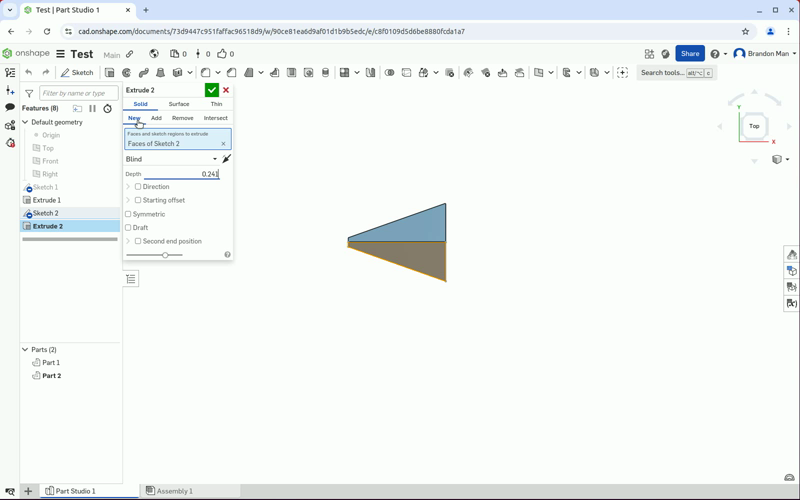
key(enter)
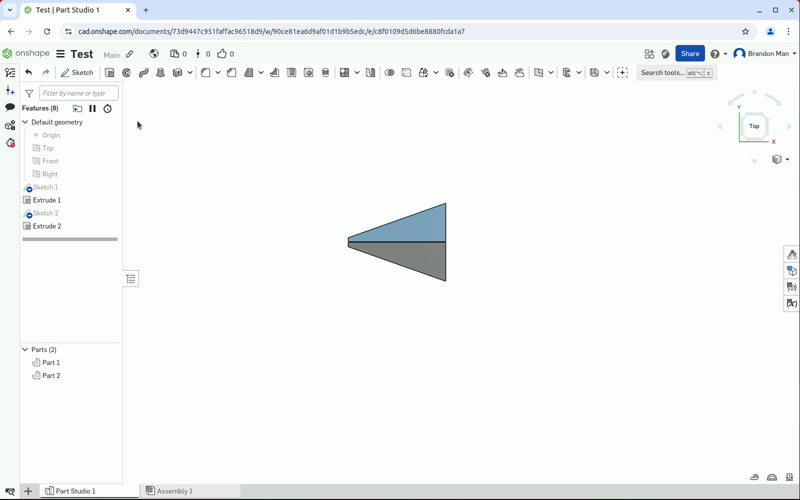
key(shift+h)
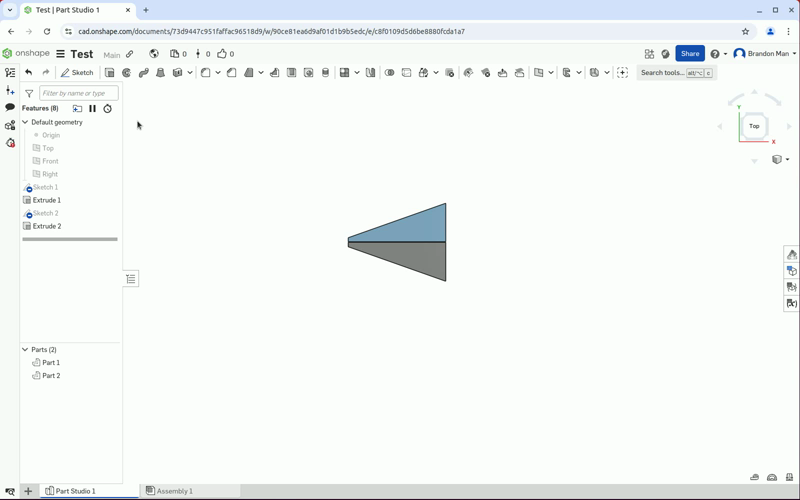
key(shift+h)
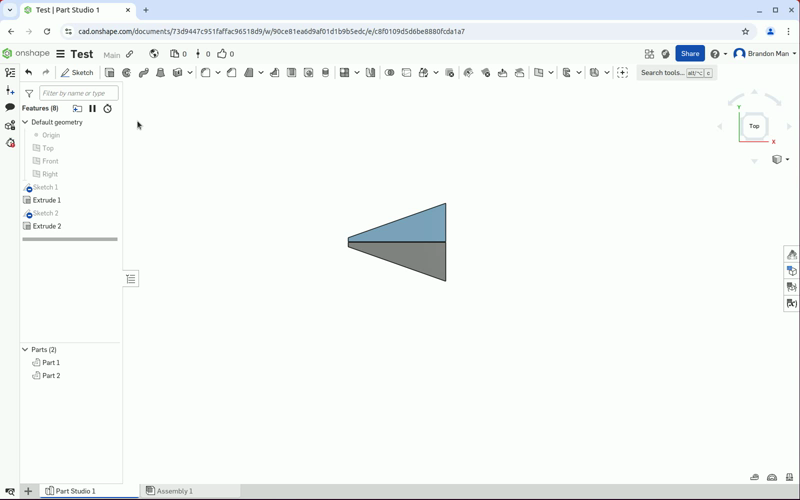
mouse_move(73, 189)
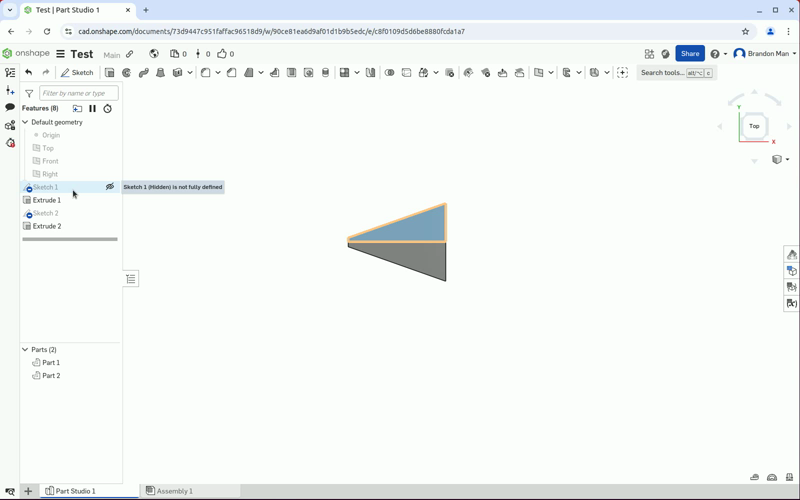
click(73, 189)
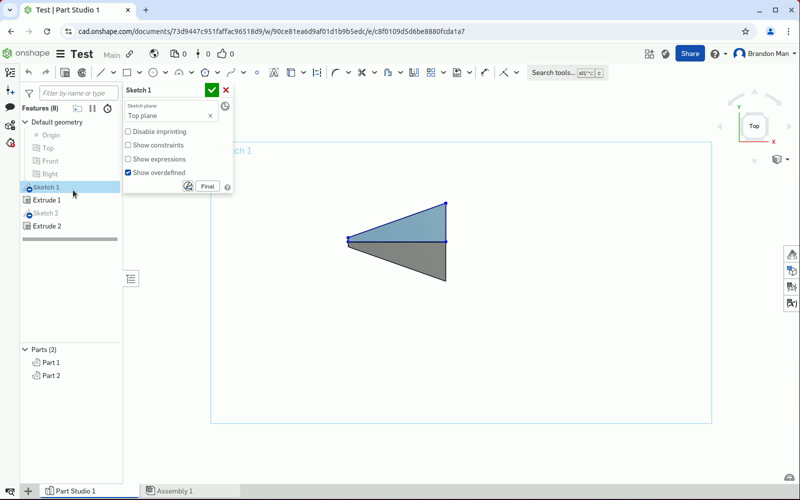
mouse_move(229, 92)
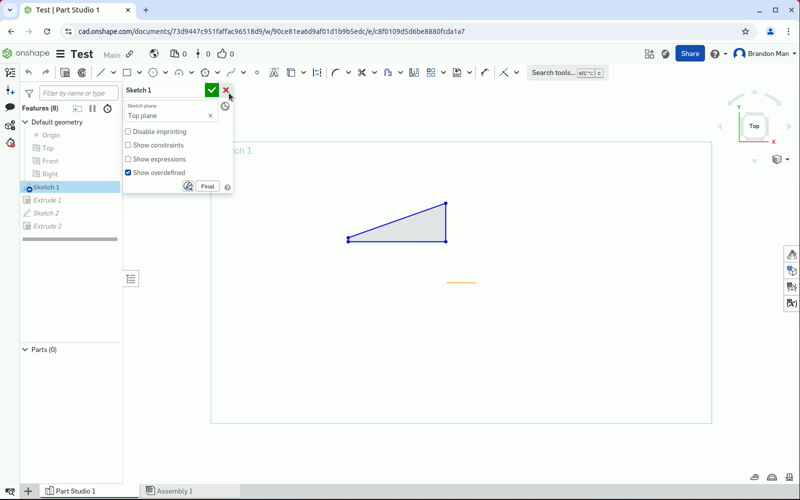
click(229, 92)
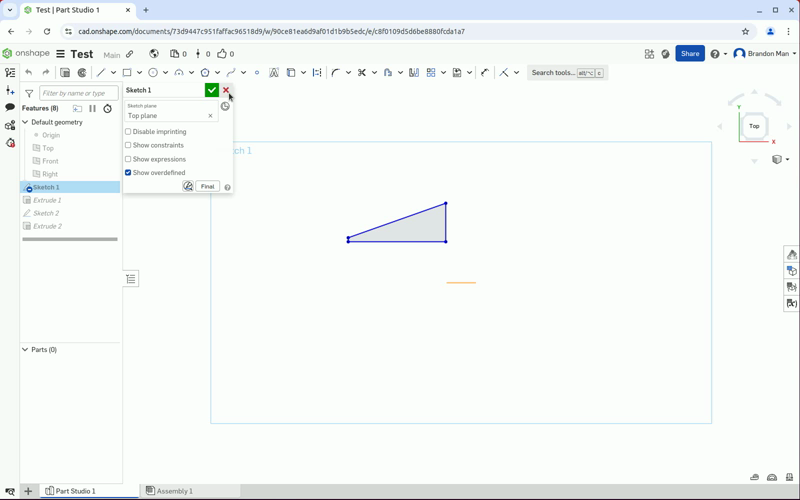
key(shift+s)
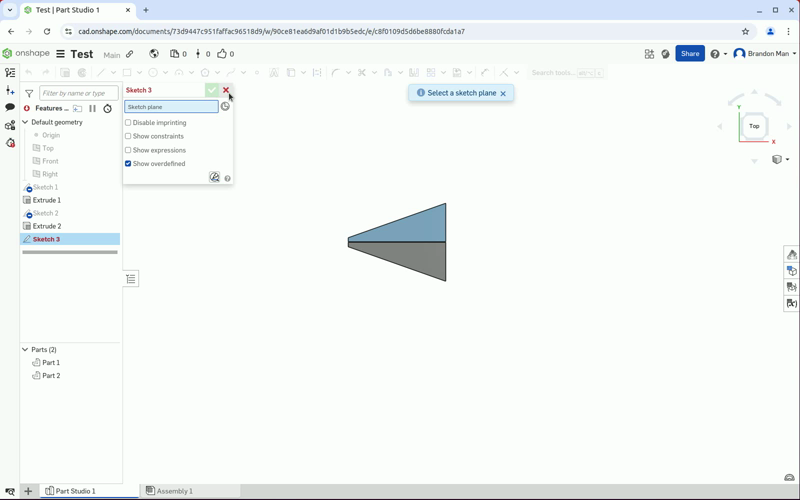
mouse_move(73, 150)
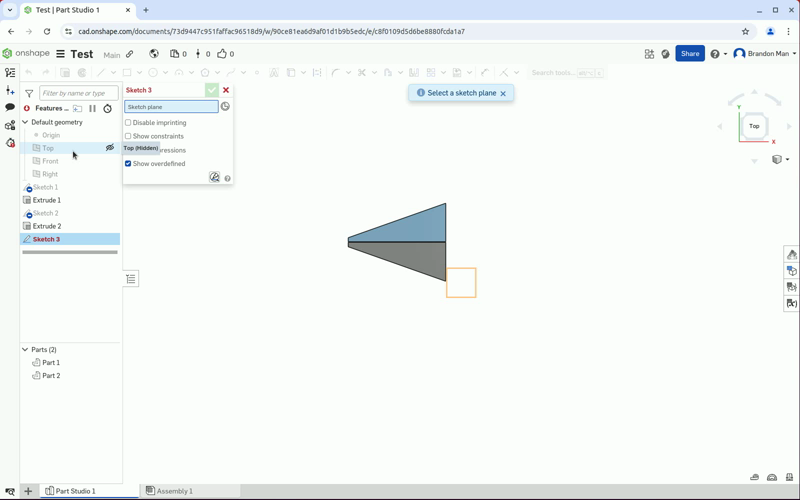
click(73, 150)
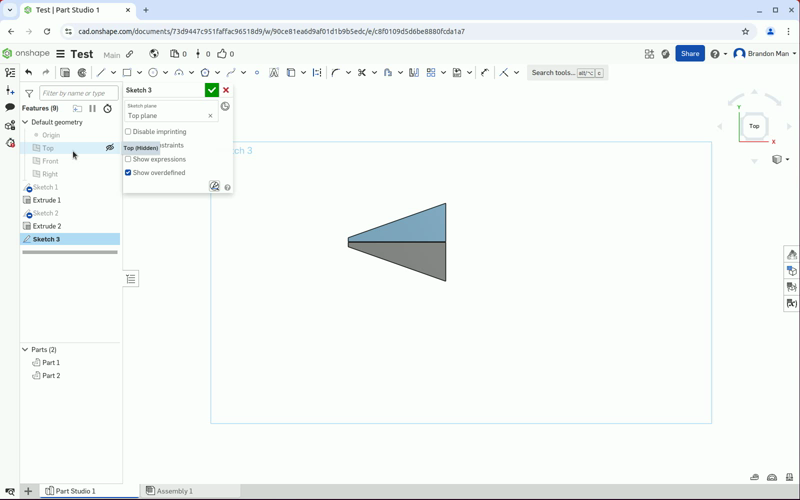
mouse_move(73, 352)
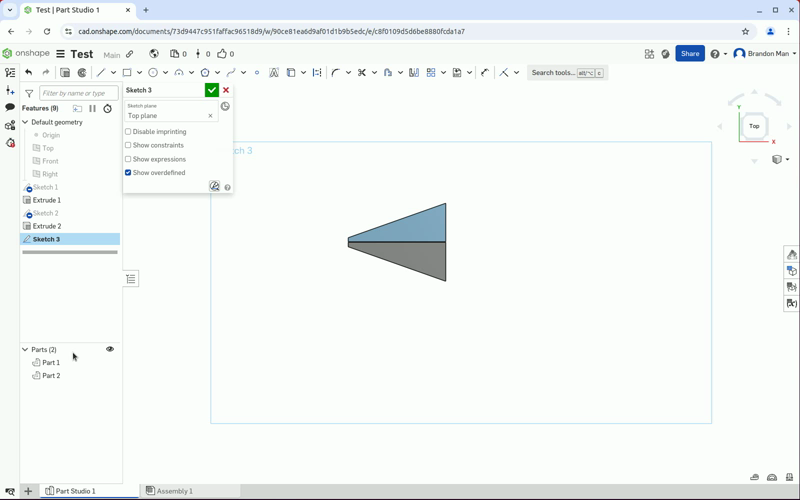
key(y)
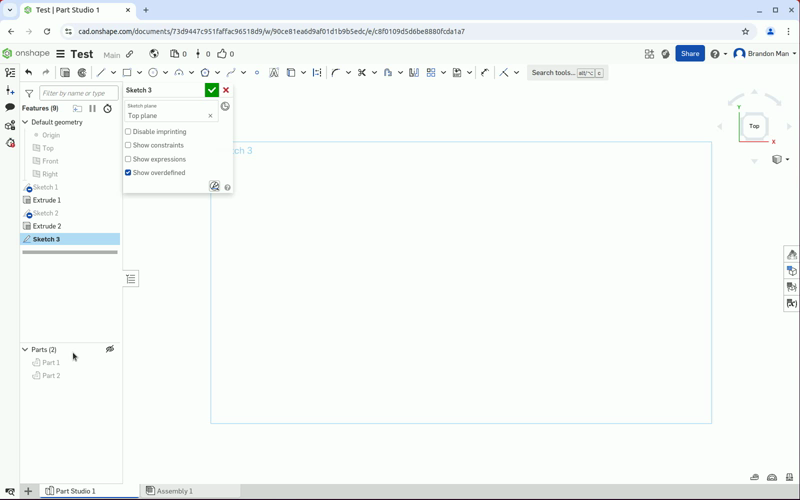
key(l)
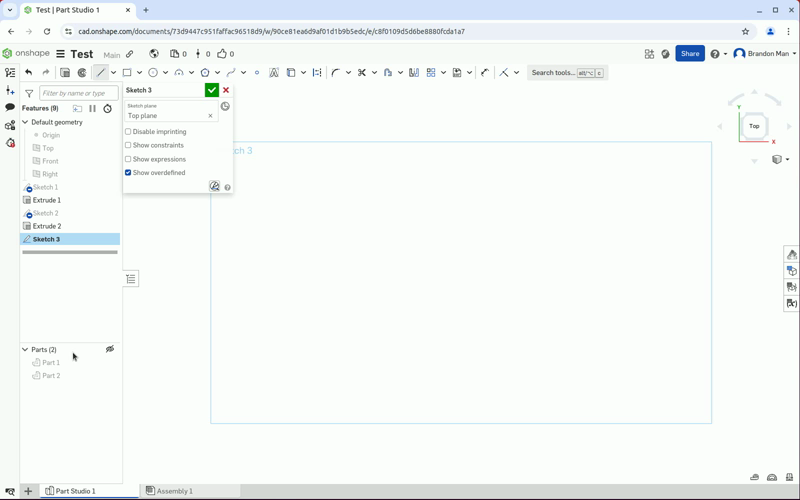
key_down(shift)
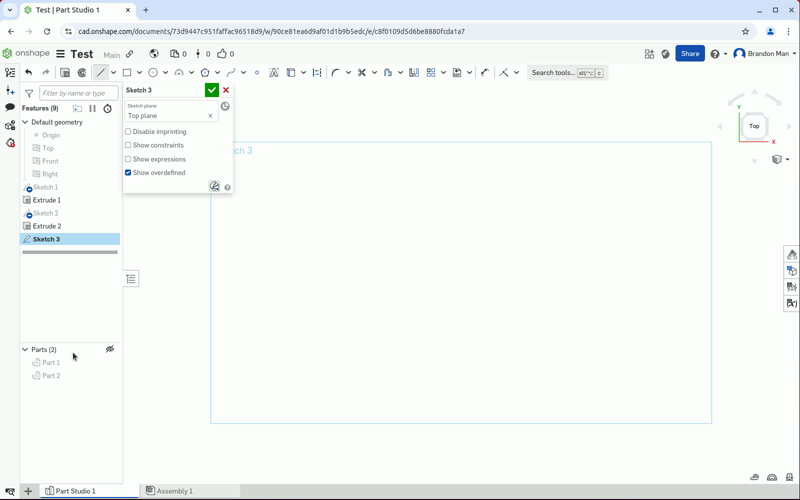
mouse_move(445, 281)
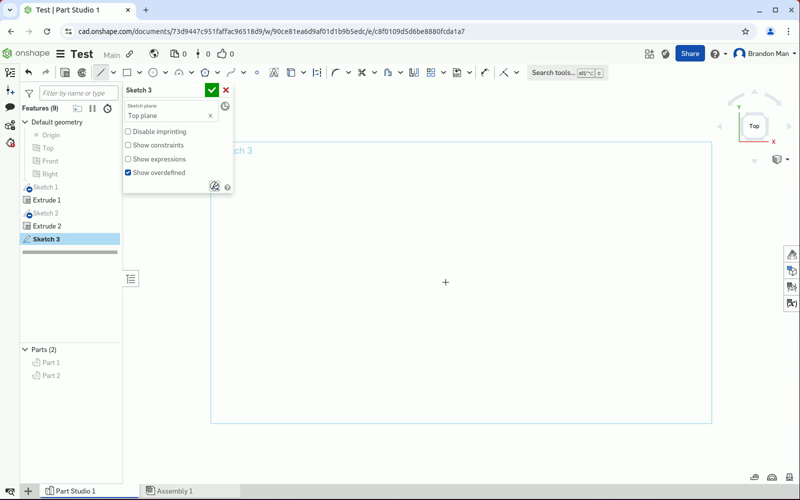
click(445, 281)
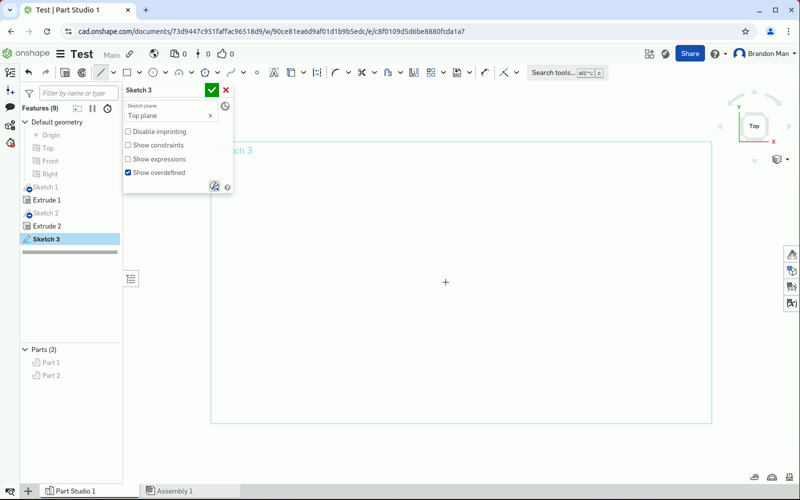
key_up(shift)
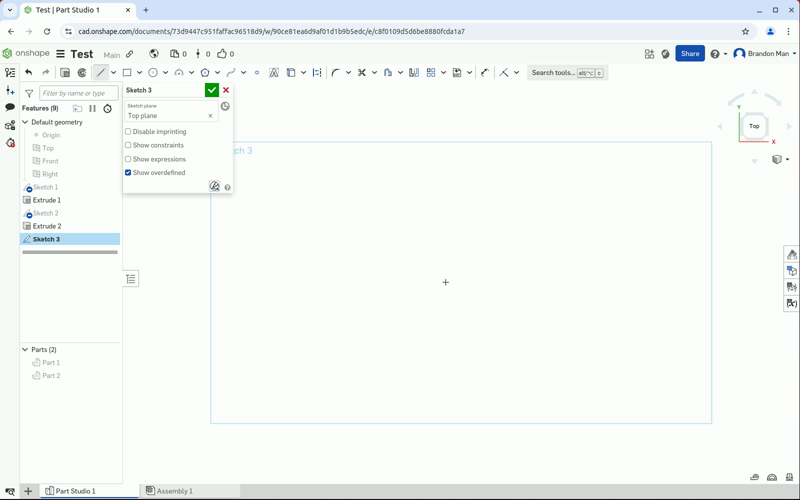
key_down(shift)
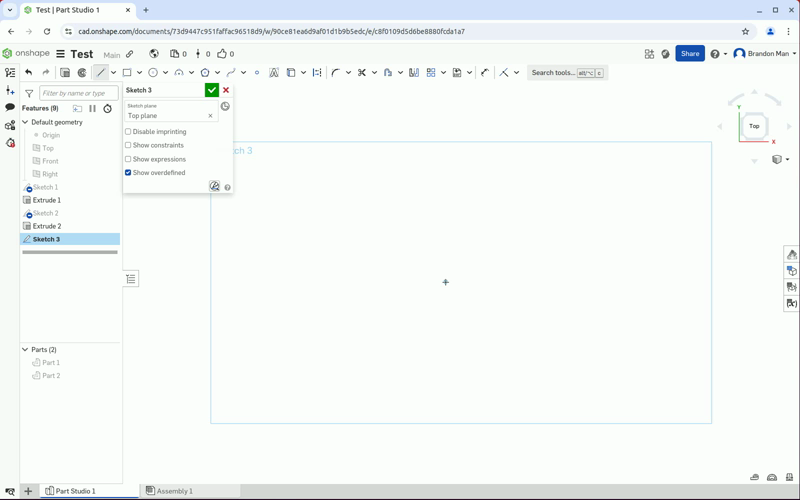
mouse_move(475, 281)
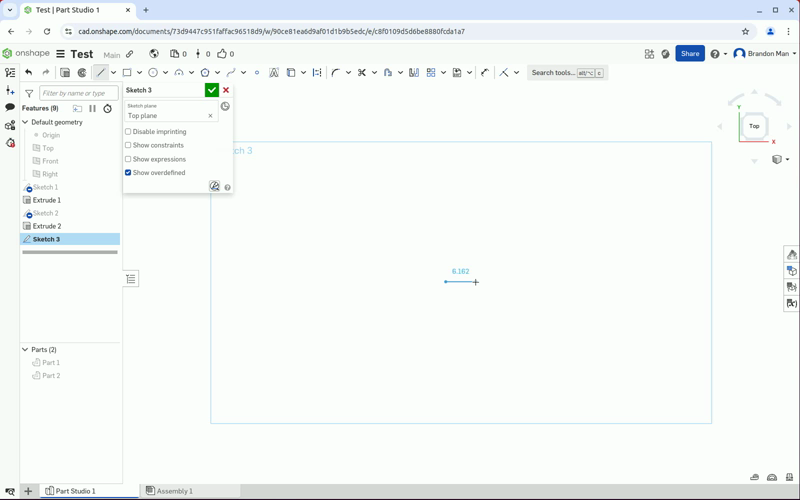
mouse_move(449, 283)
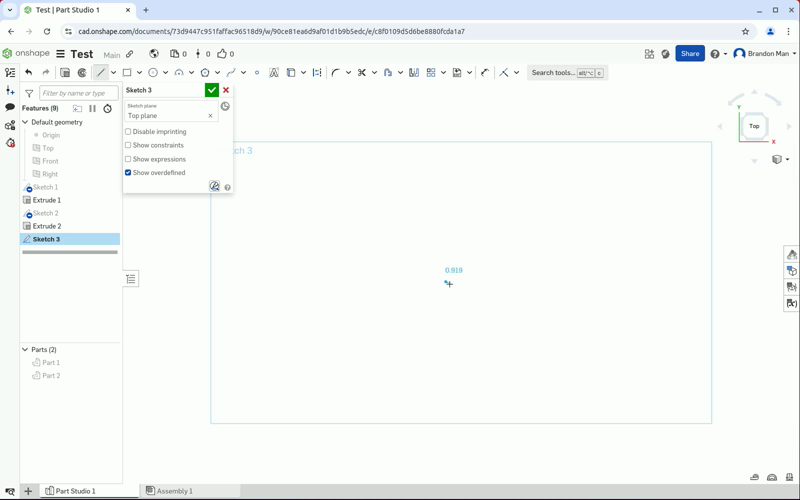
scroll(6)
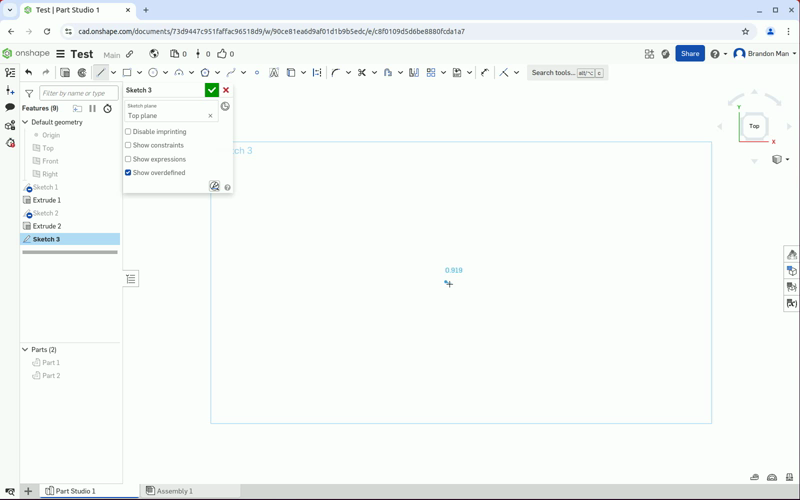
scroll(6)
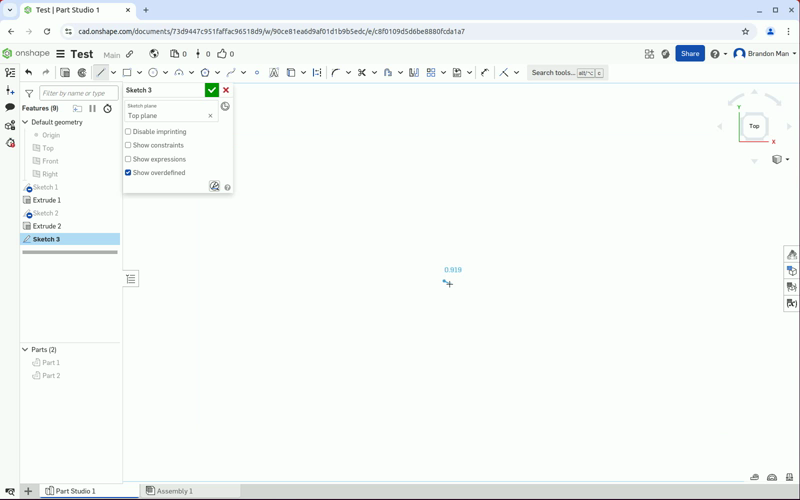
scroll(6)
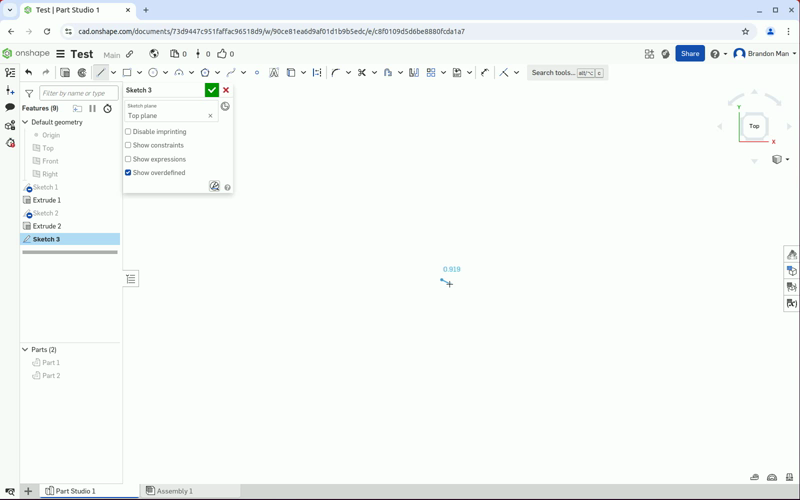
scroll(6)
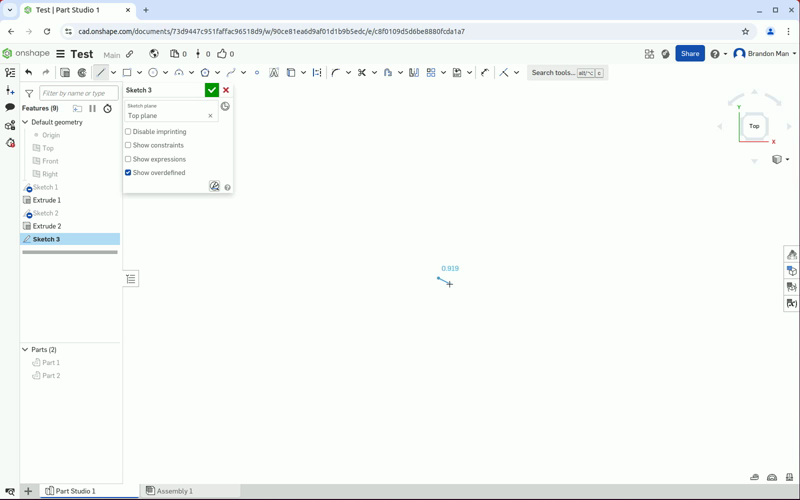
scroll(6)
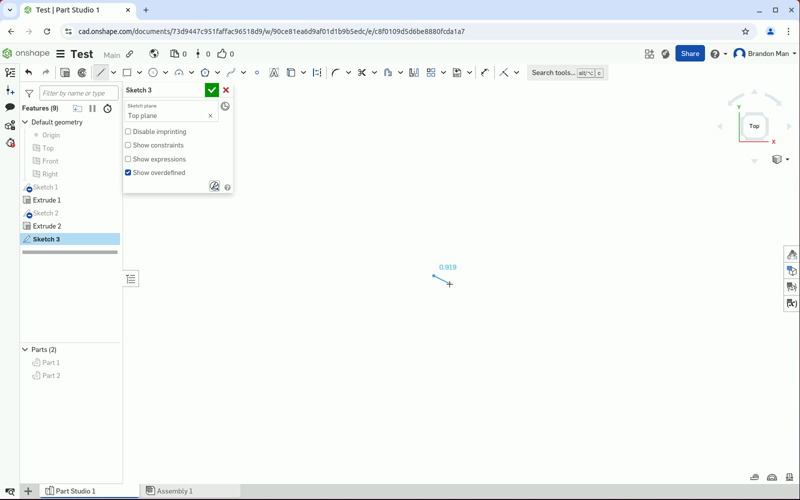
scroll(6)
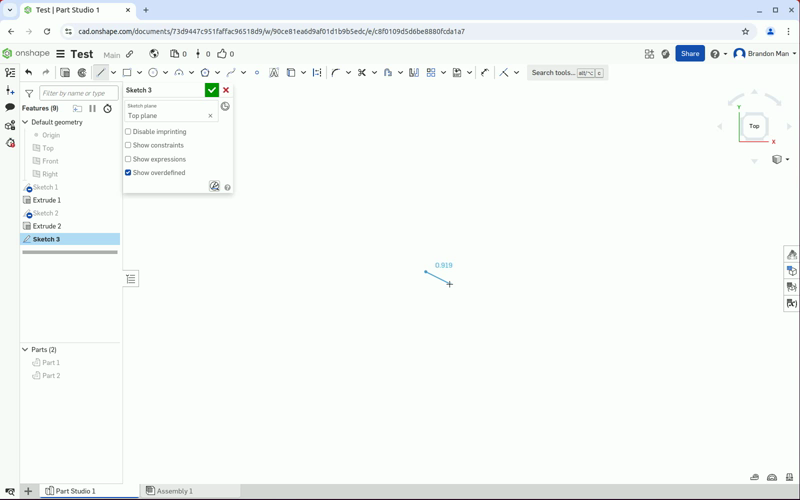
scroll(6)
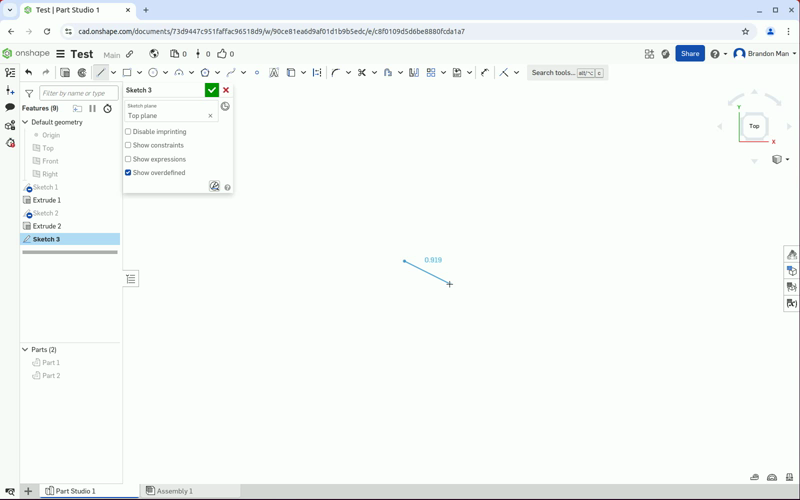
click(449, 283)
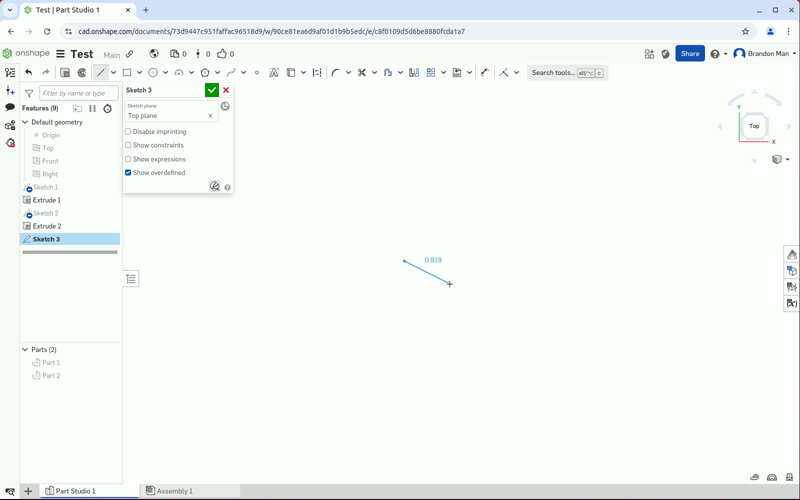
scroll(-6)
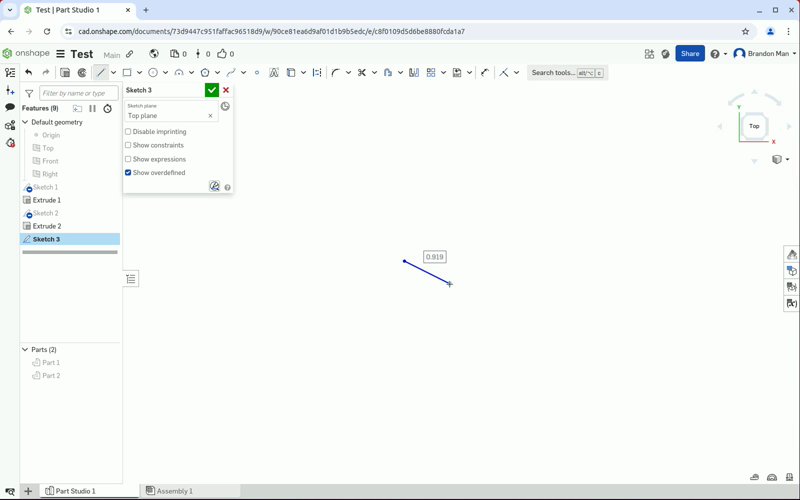
scroll(-6)
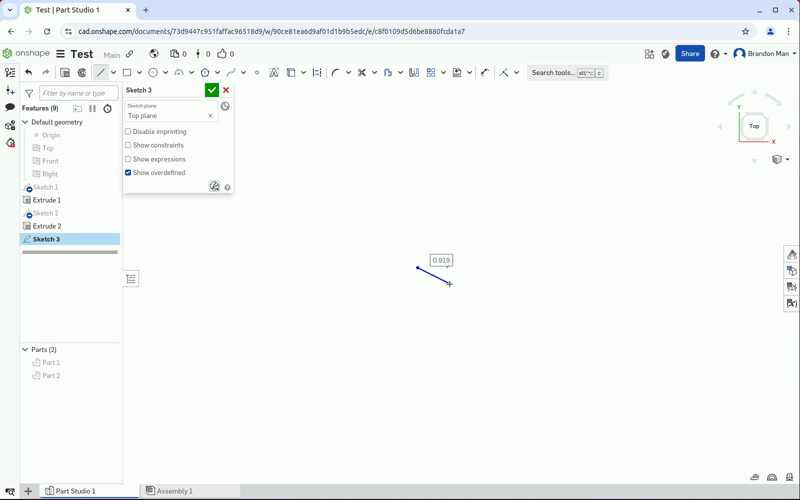
scroll(-6)
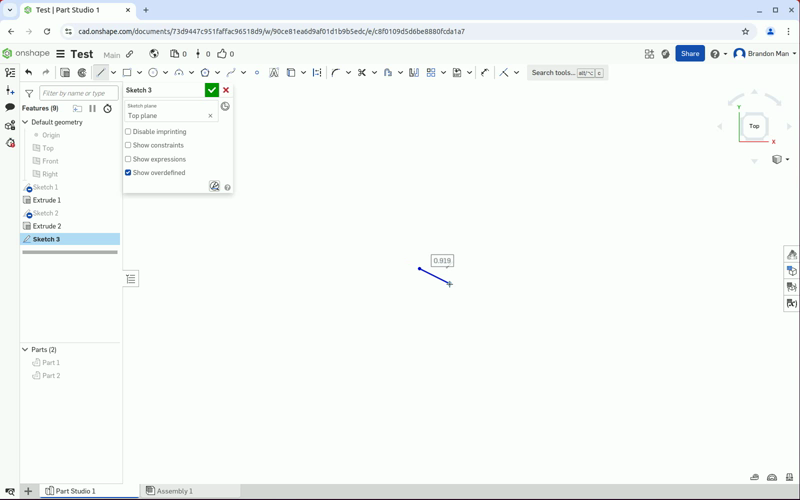
scroll(-6)
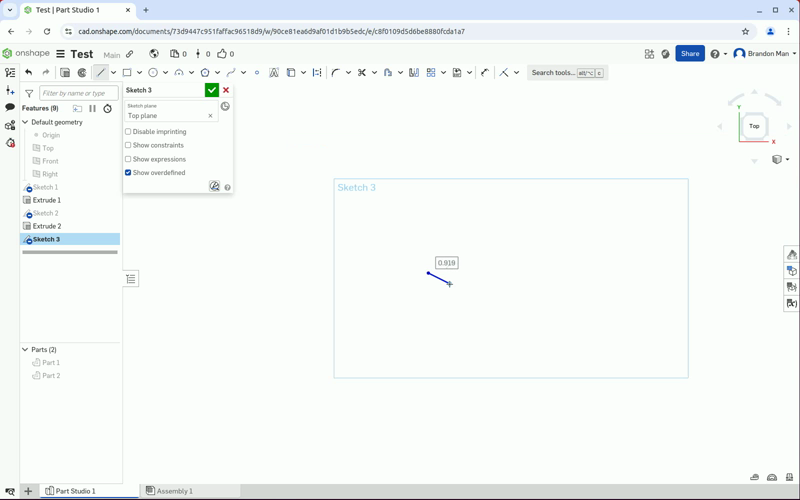
scroll(-6)
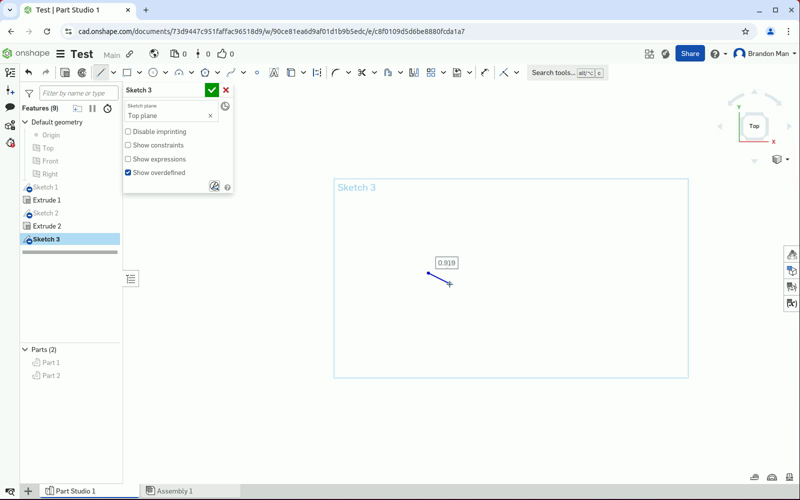
scroll(-6)
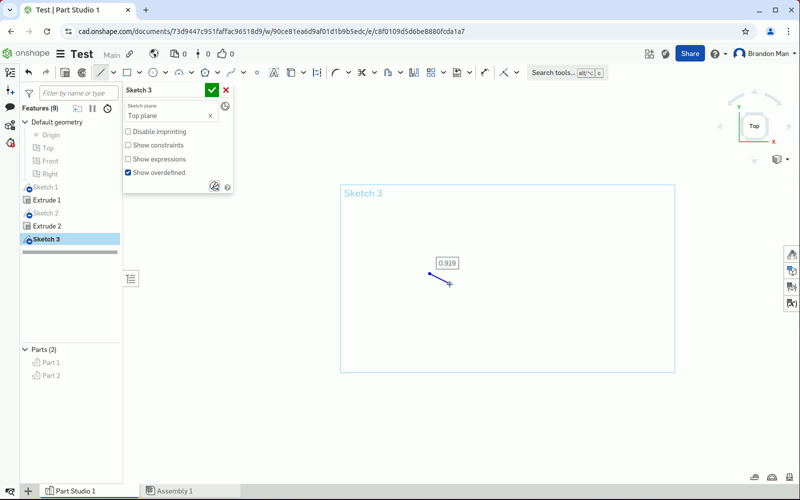
scroll(-6)
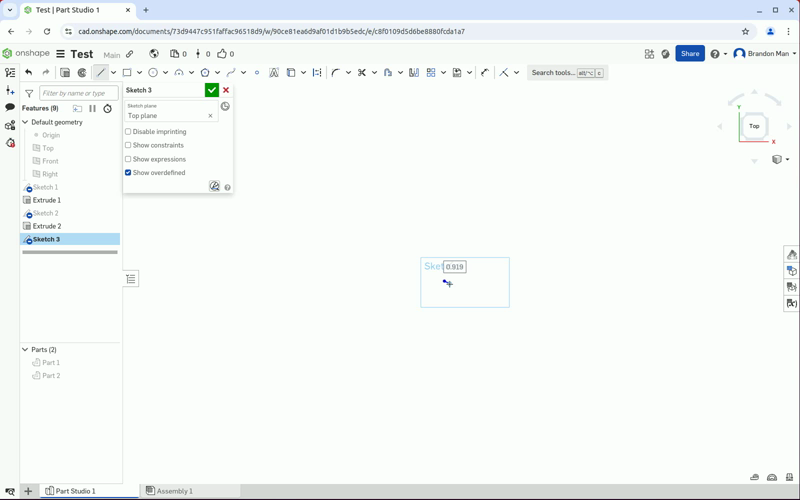
key_up(shift)
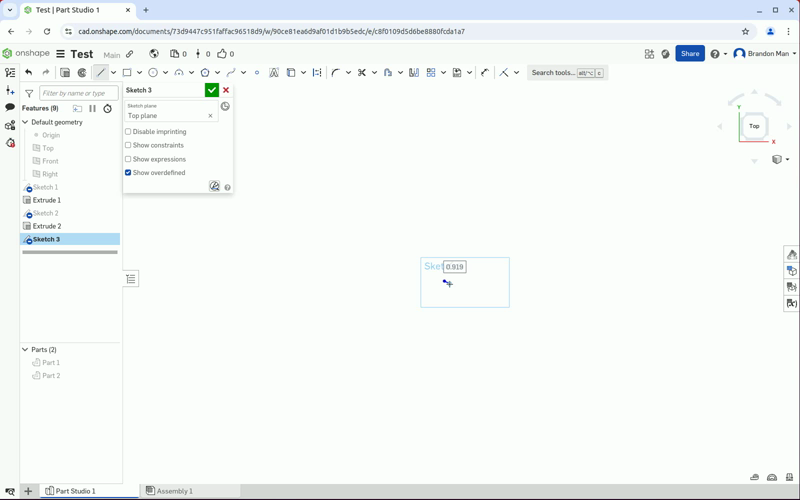
key_down(shift)
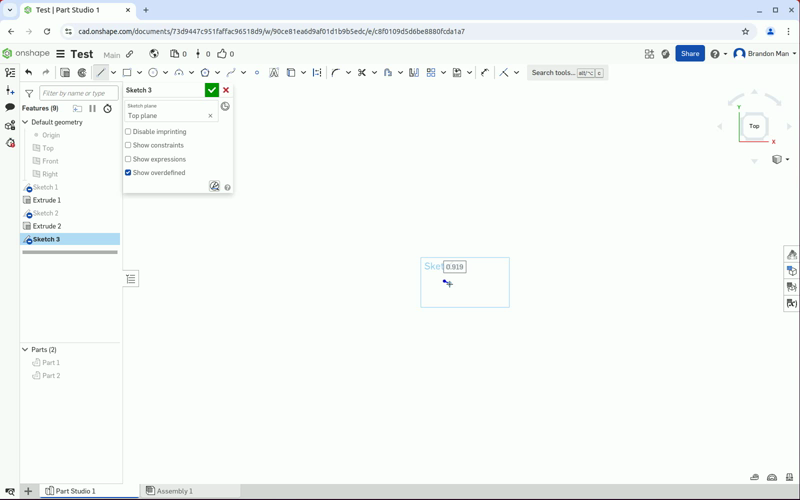
mouse_move(479, 283)
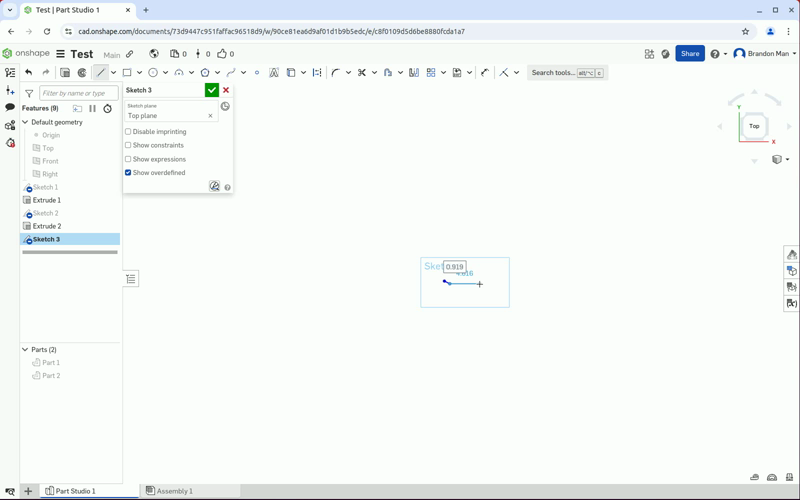
mouse_move(459, 283)
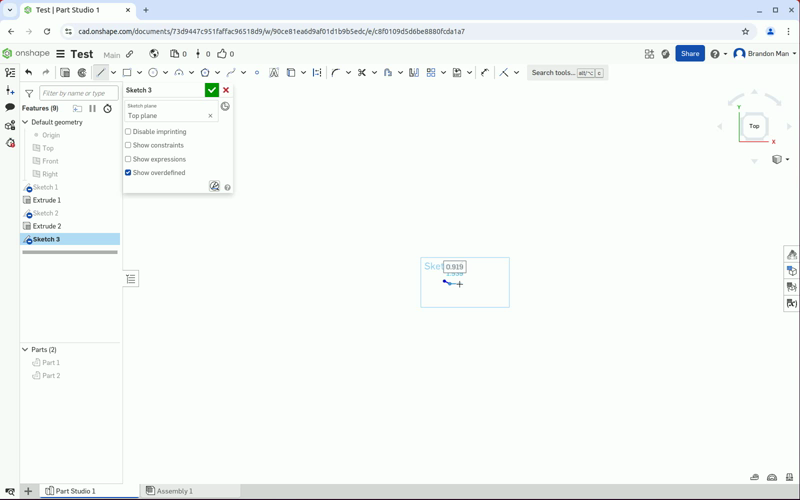
click(459, 283)
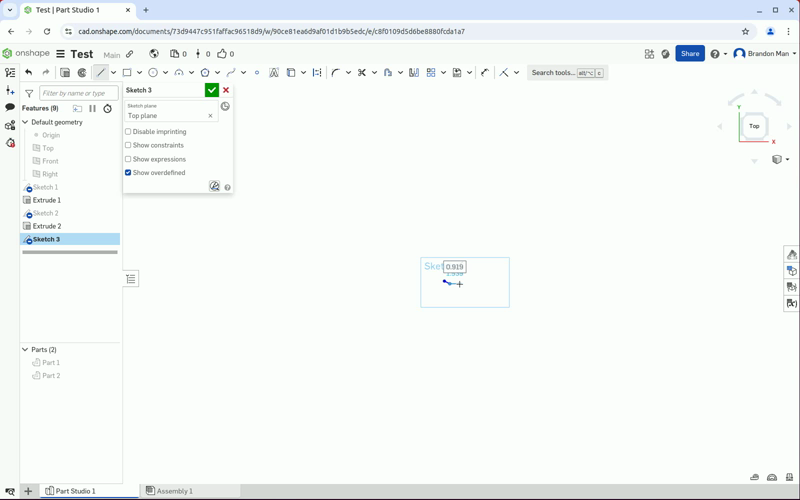
key_up(shift)
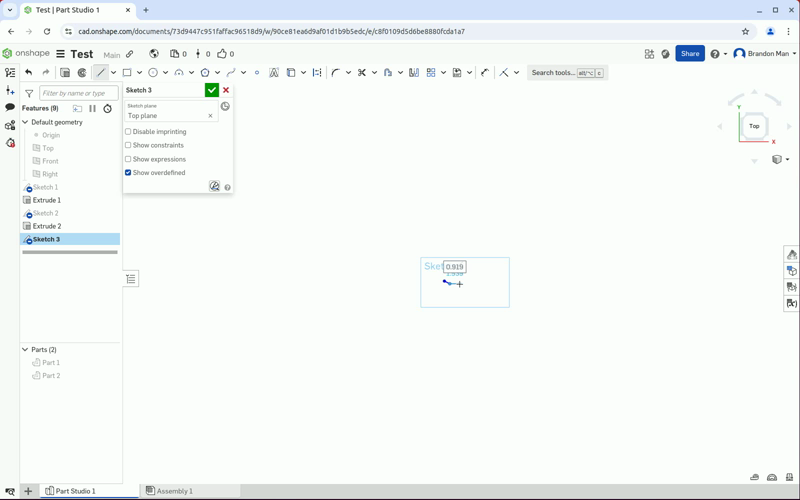
key_down(shift)
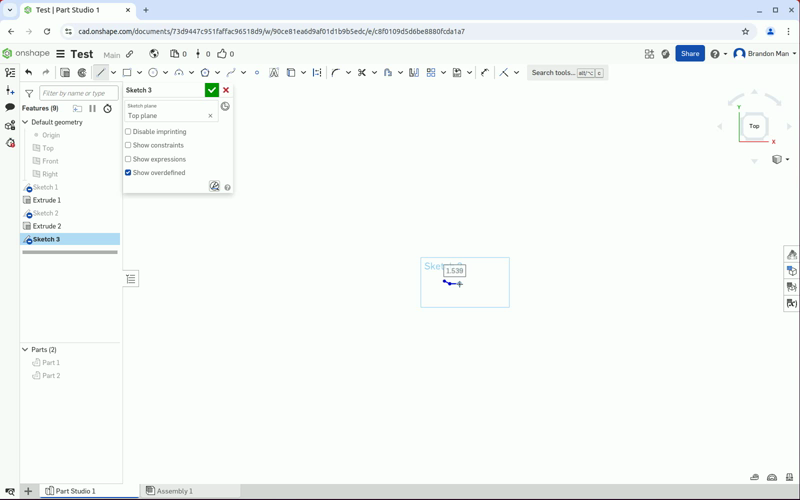
mouse_move(459, 201)
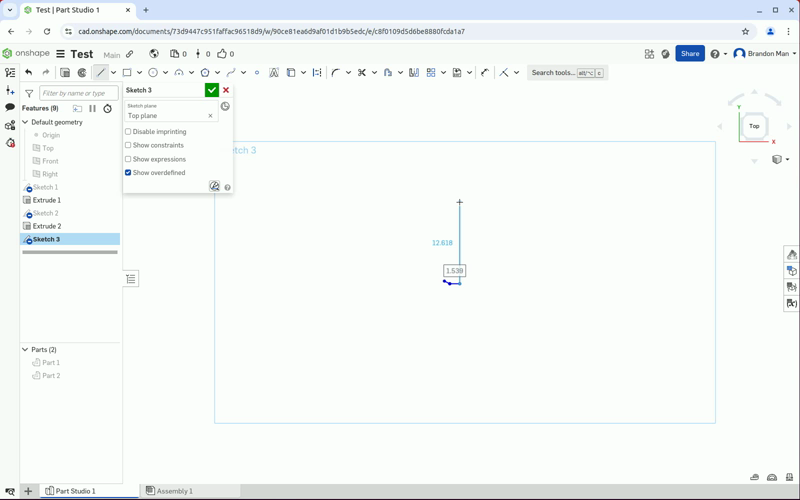
click(459, 201)
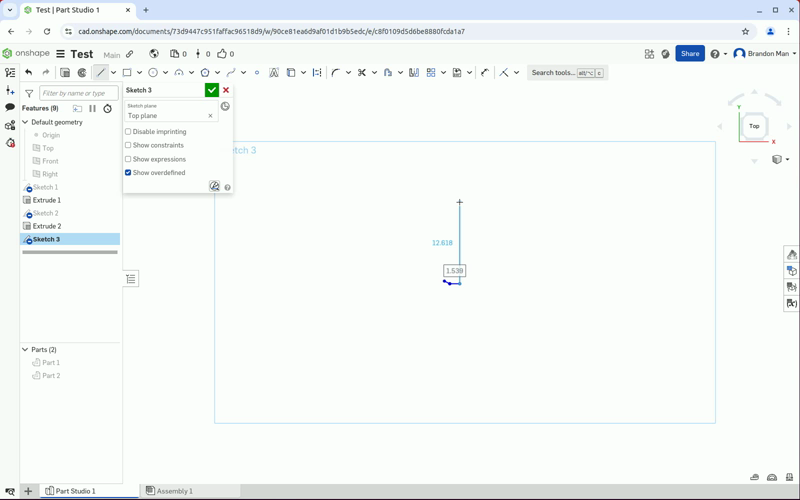
key_up(shift)
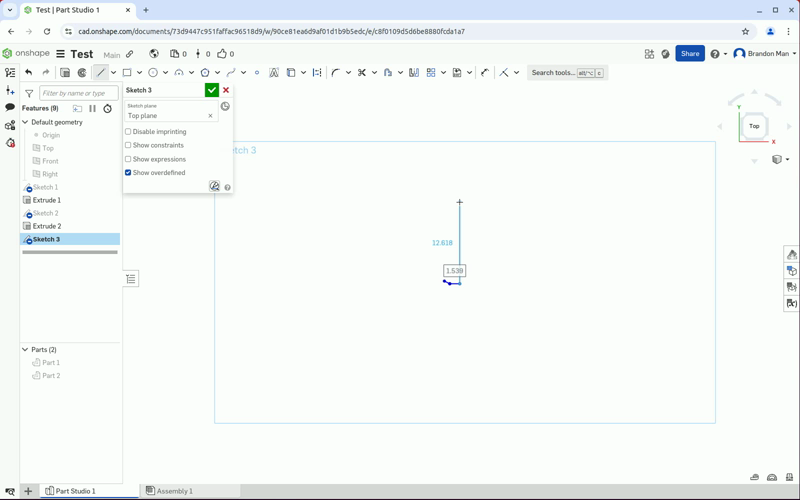
key_down(shift)
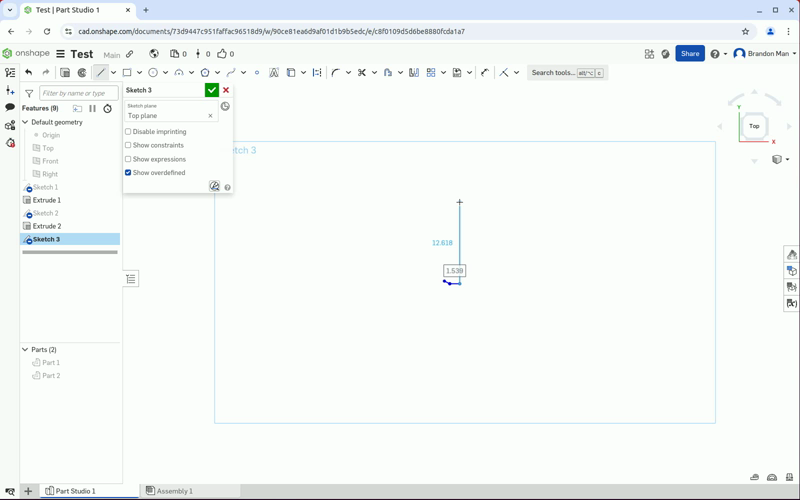
mouse_move(489, 201)
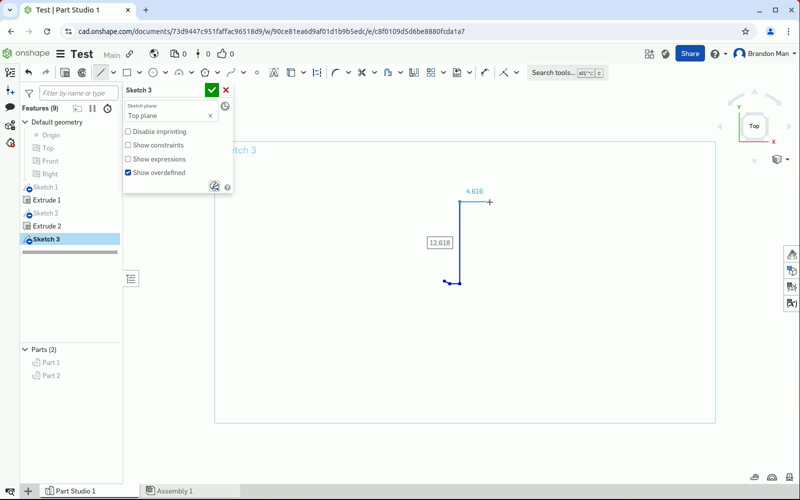
mouse_move(449, 201)
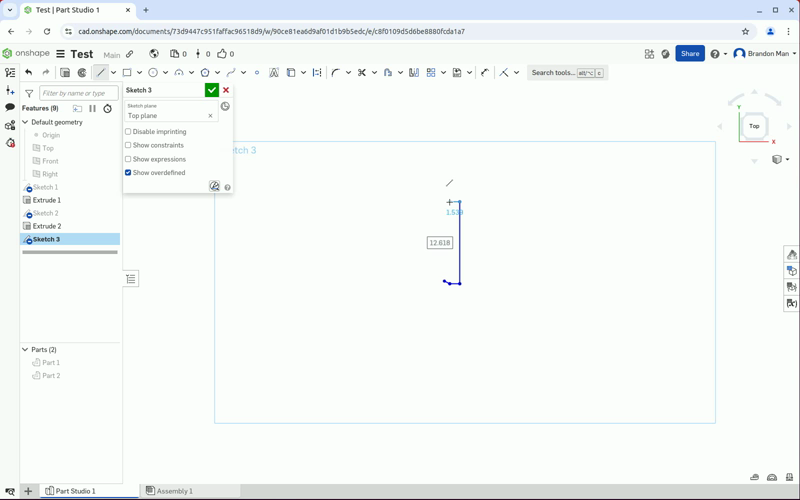
click(449, 201)
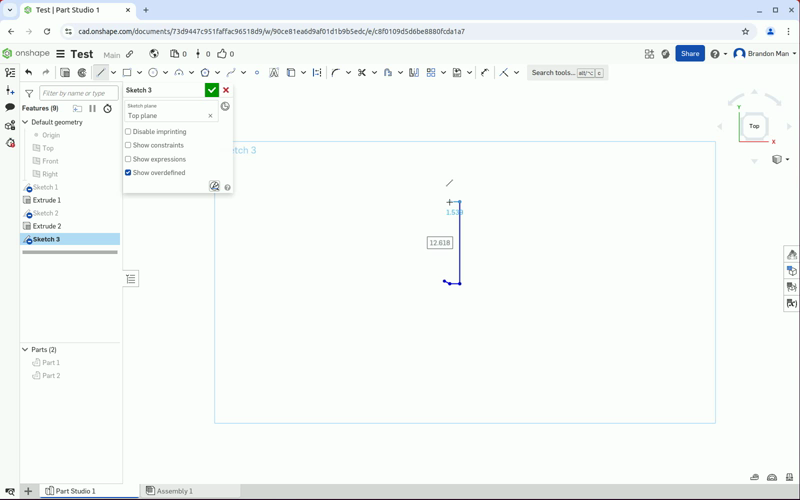
key_up(shift)
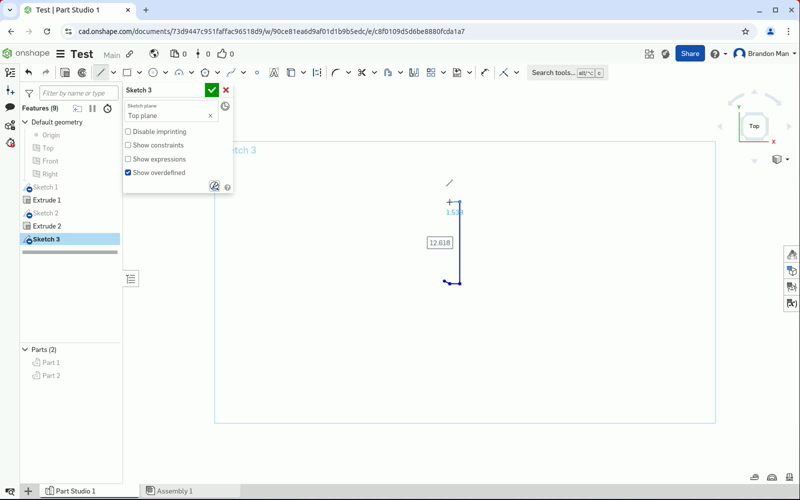
key_down(shift)
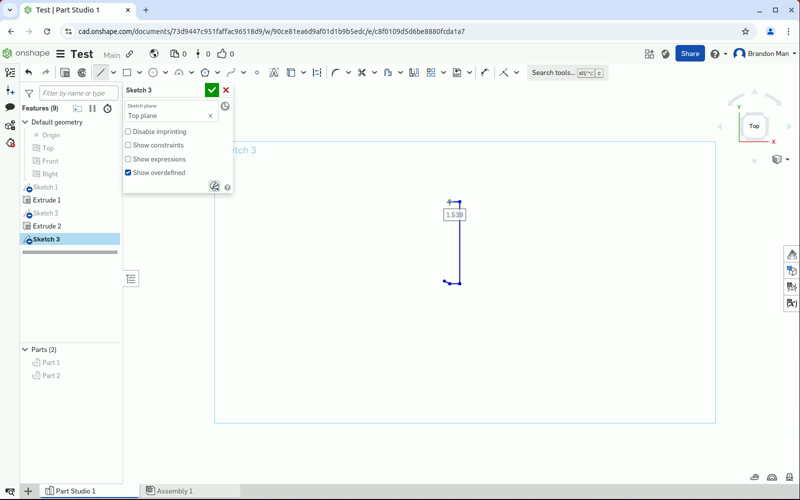
mouse_move(479, 201)
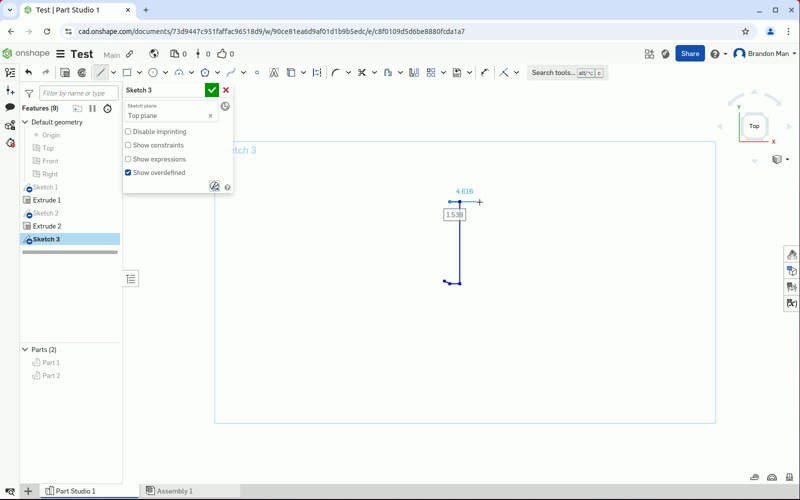
mouse_move(445, 203)
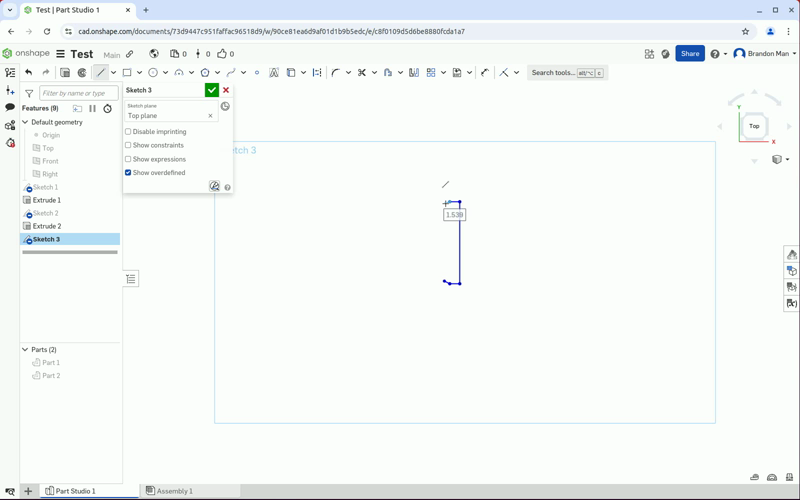
scroll(6)
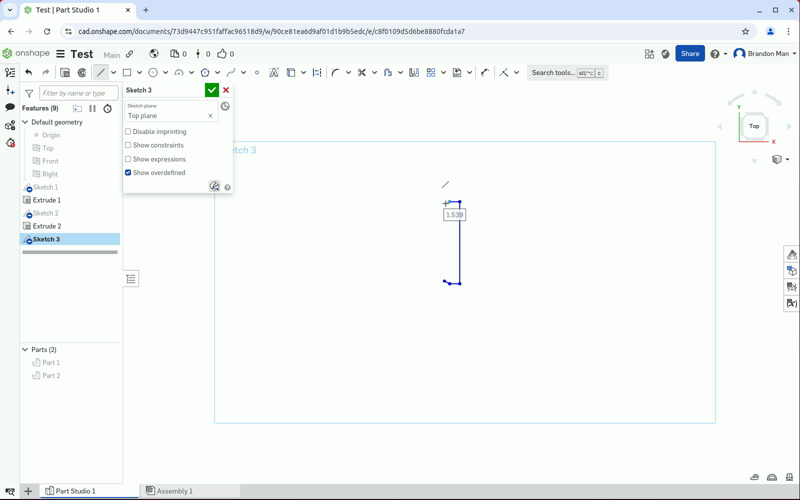
scroll(6)
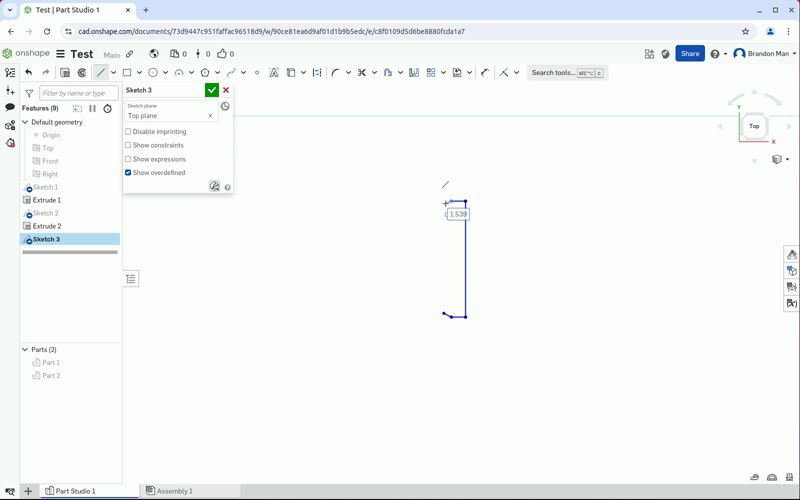
scroll(6)
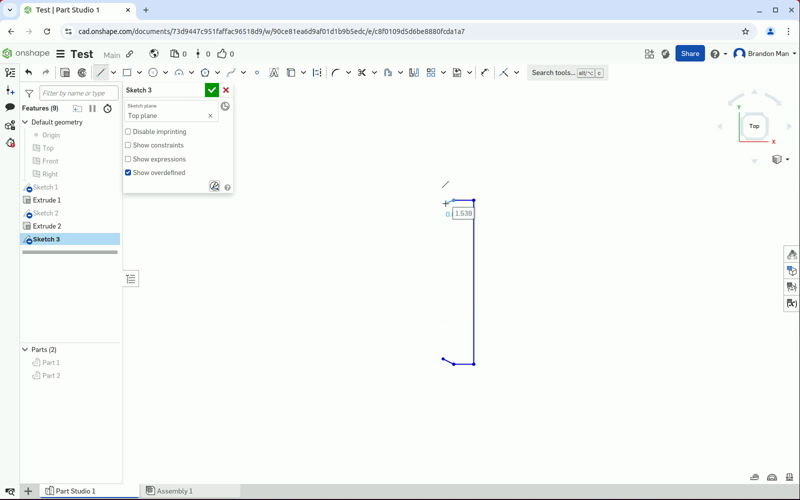
scroll(6)
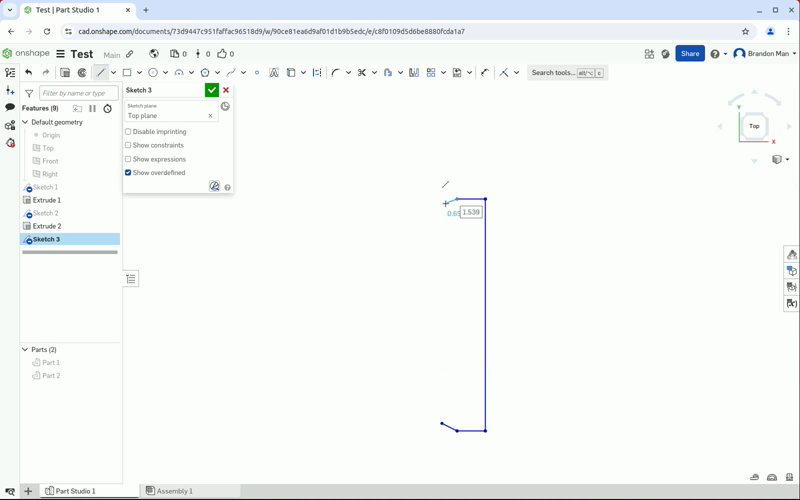
scroll(6)
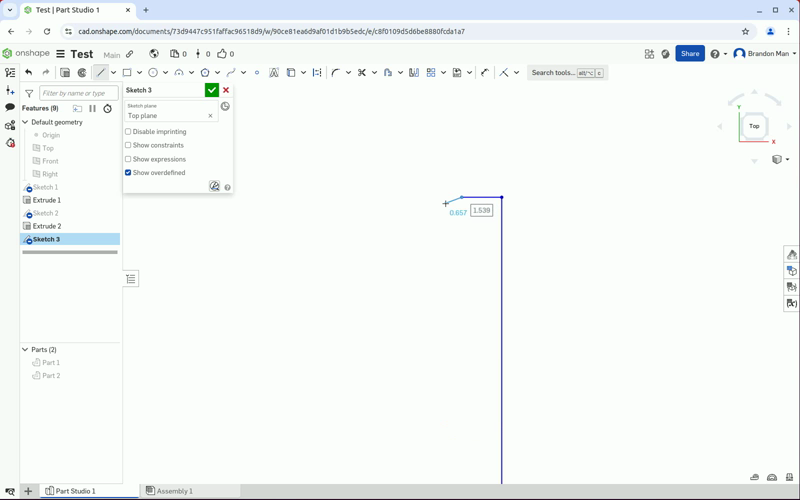
scroll(6)
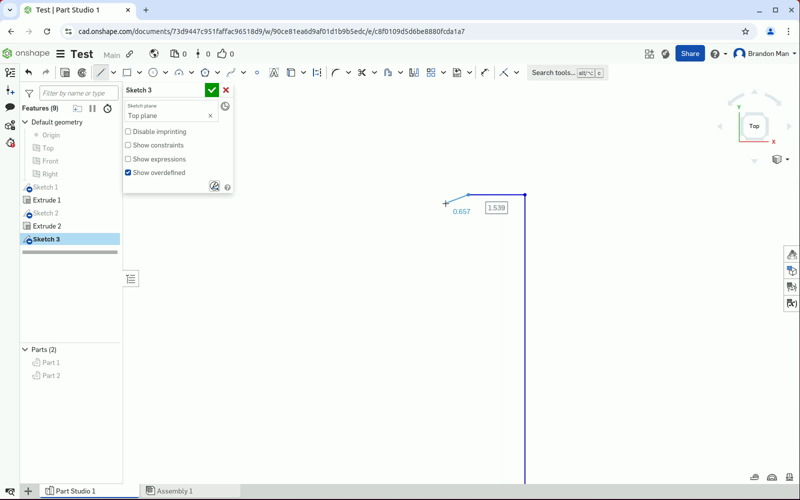
scroll(6)
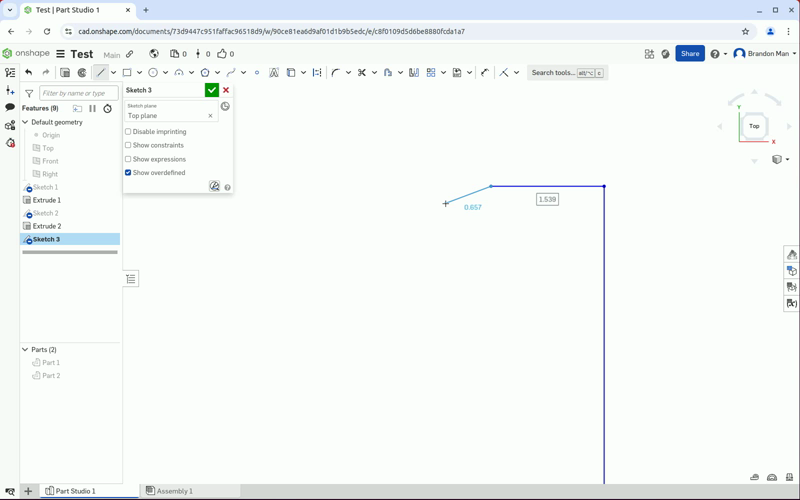
click(445, 203)
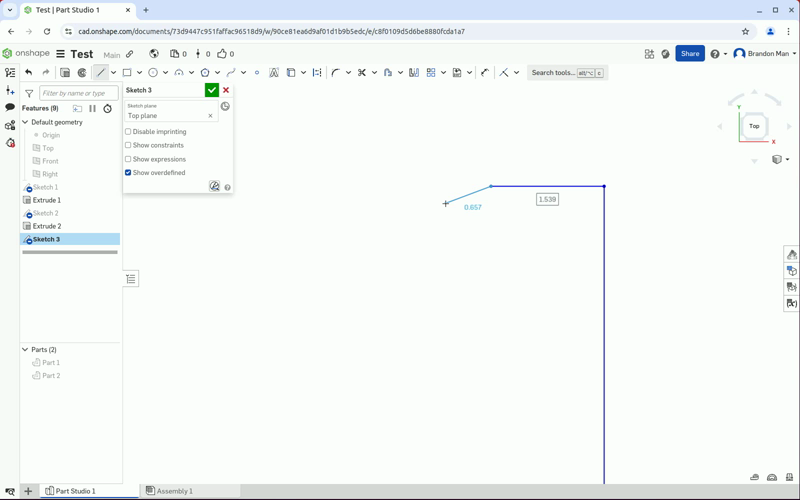
scroll(-6)
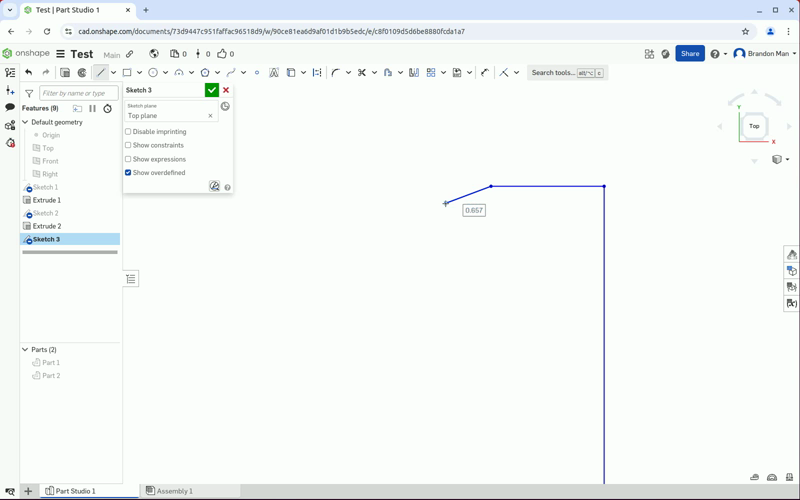
scroll(-6)
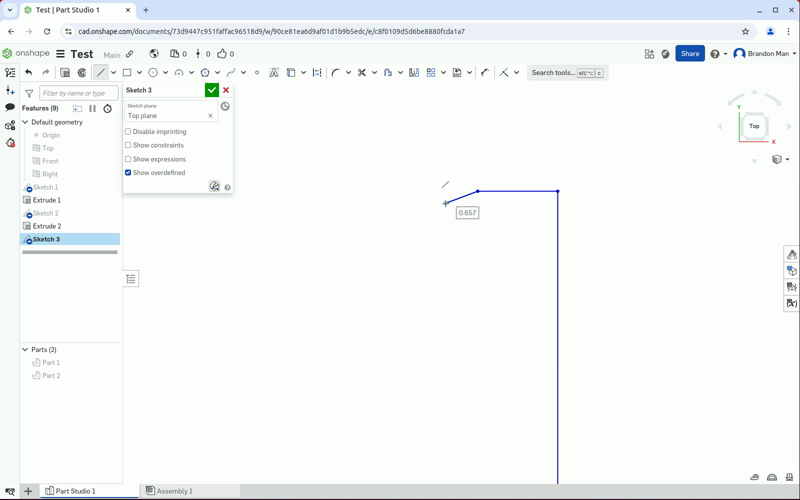
scroll(-6)
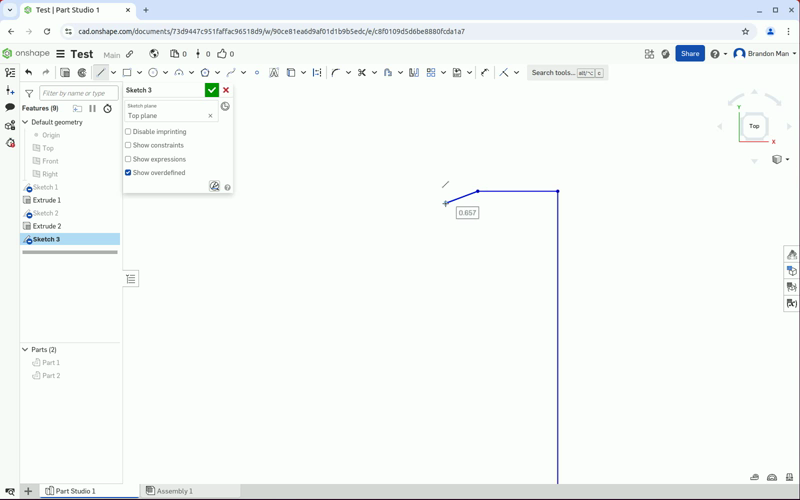
scroll(-6)
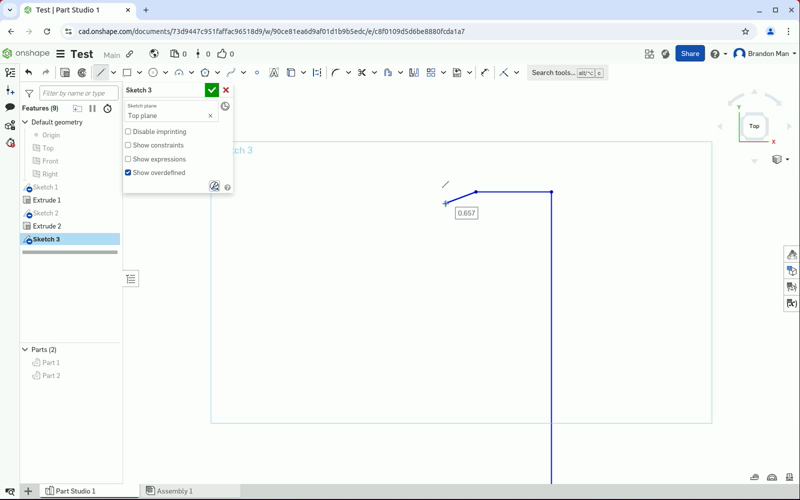
scroll(-6)
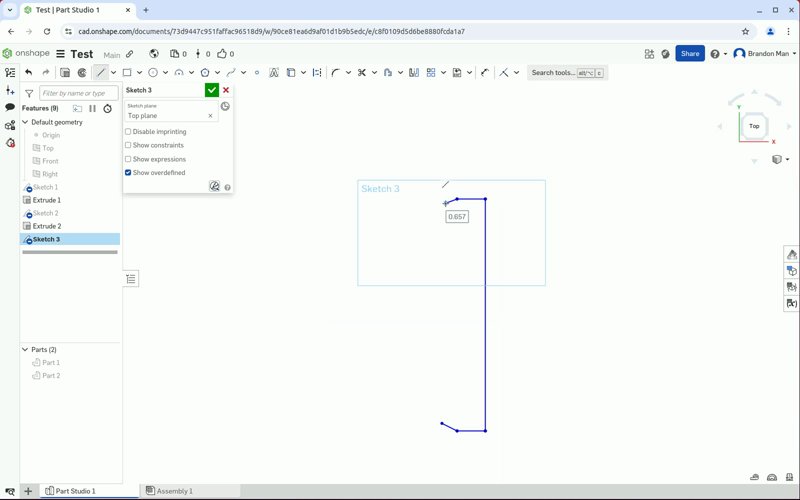
scroll(-6)
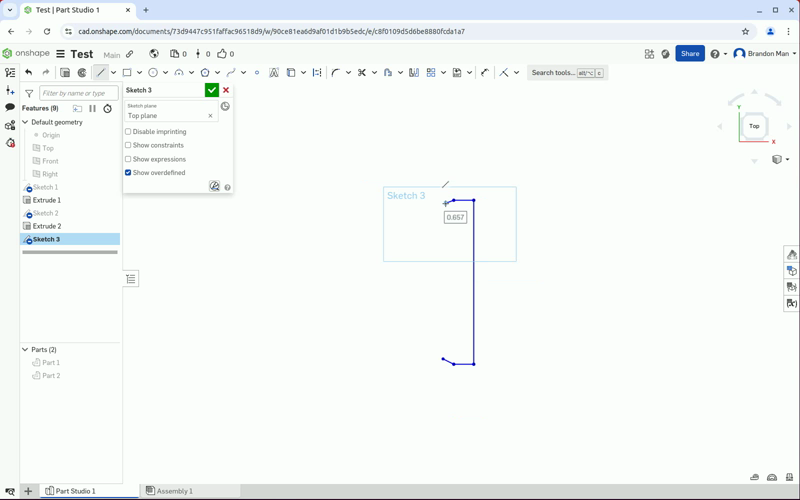
scroll(-6)
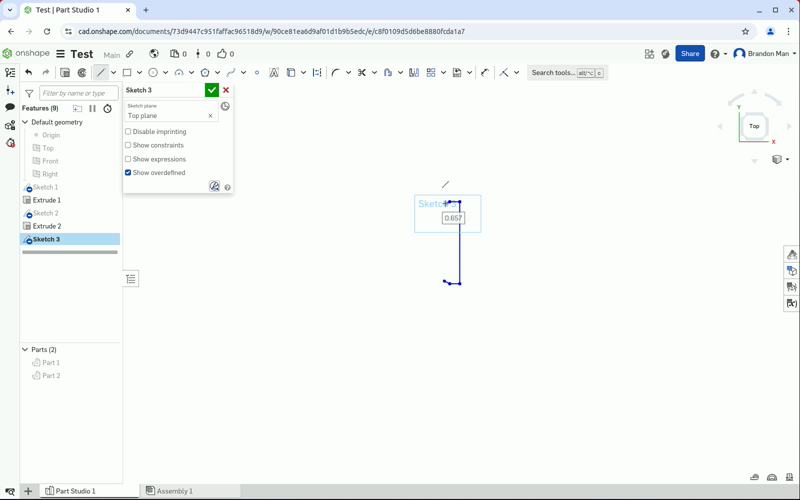
key_up(shift)
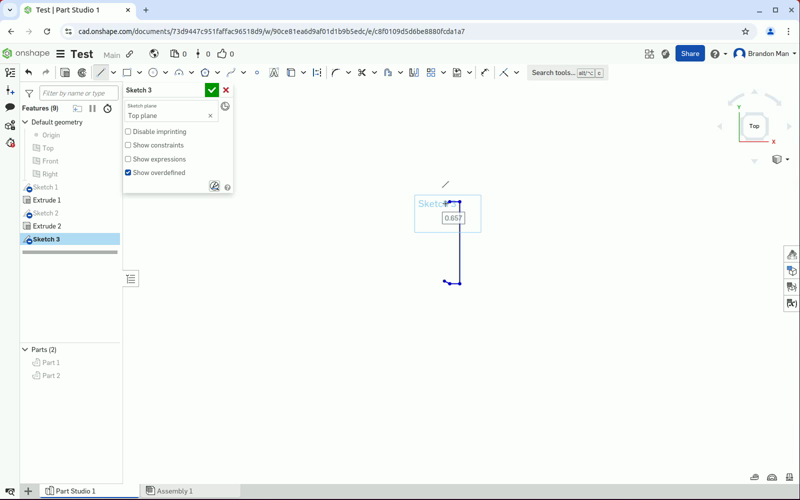
key_down(shift)
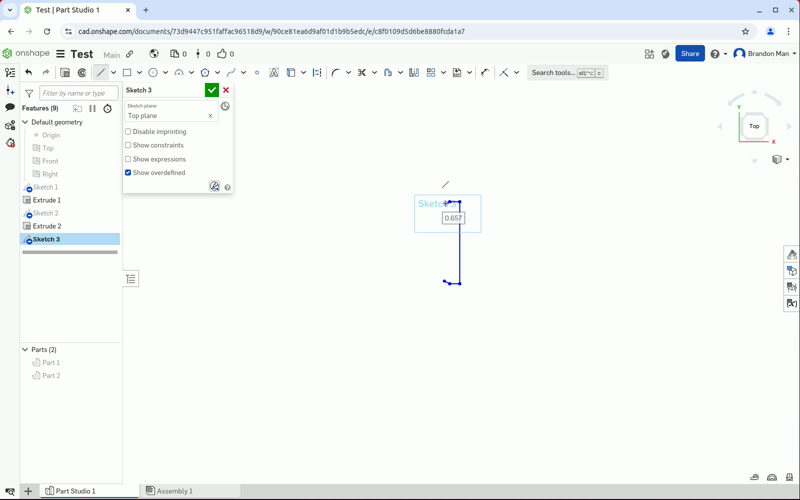
mouse_move(475, 203)
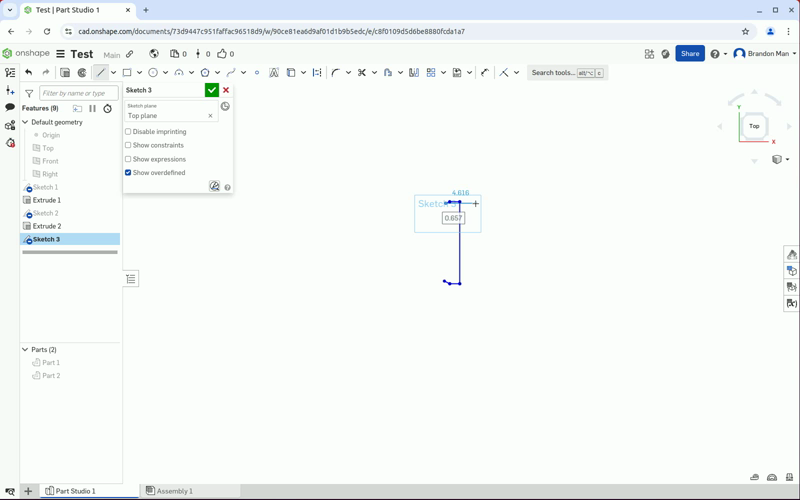
mouse_move(445, 242)
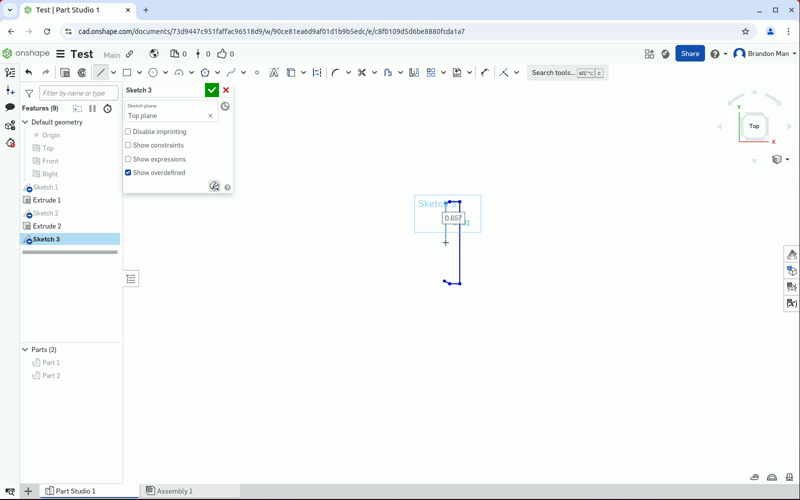
click(445, 242)
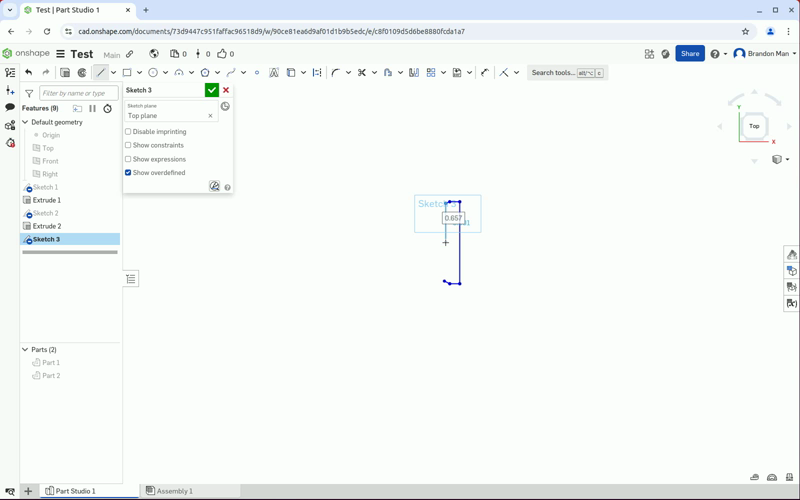
key_up(shift)
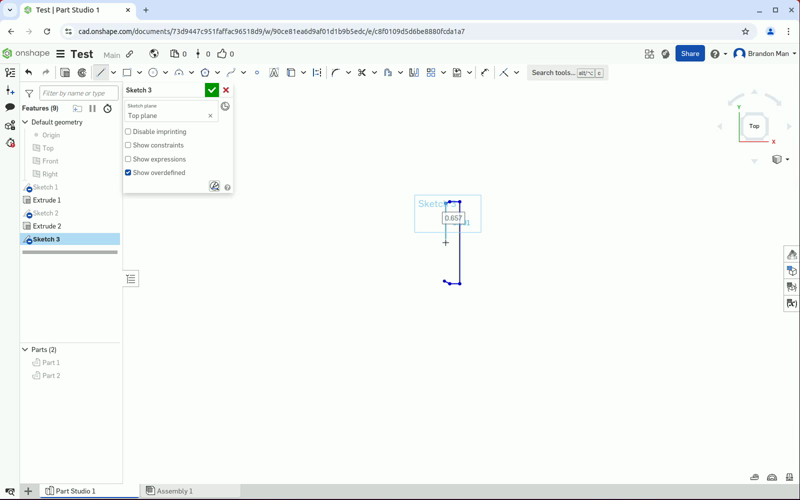
mouse_move(475, 242)
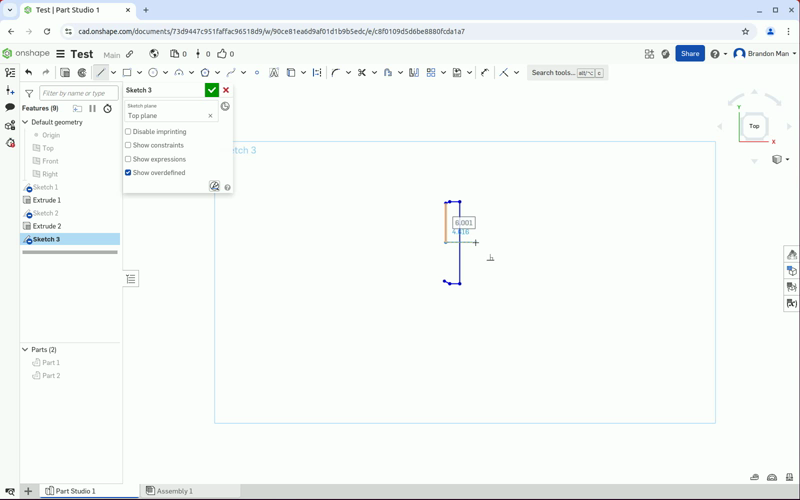
key_down(shift)
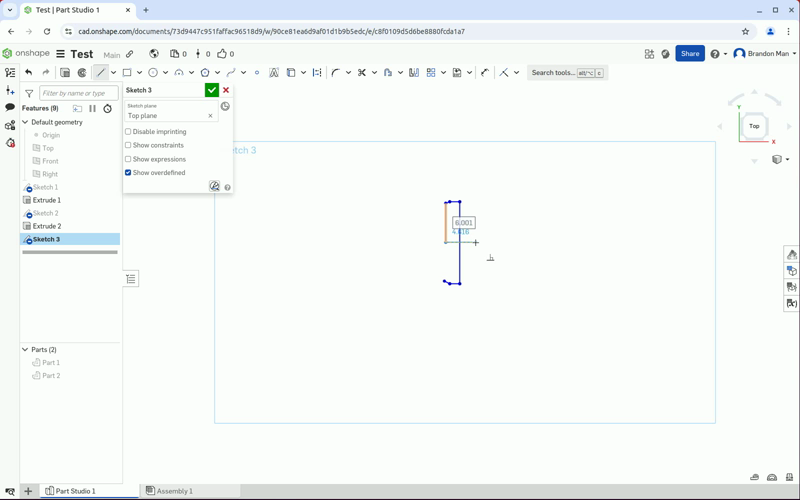
mouse_move(445, 281)
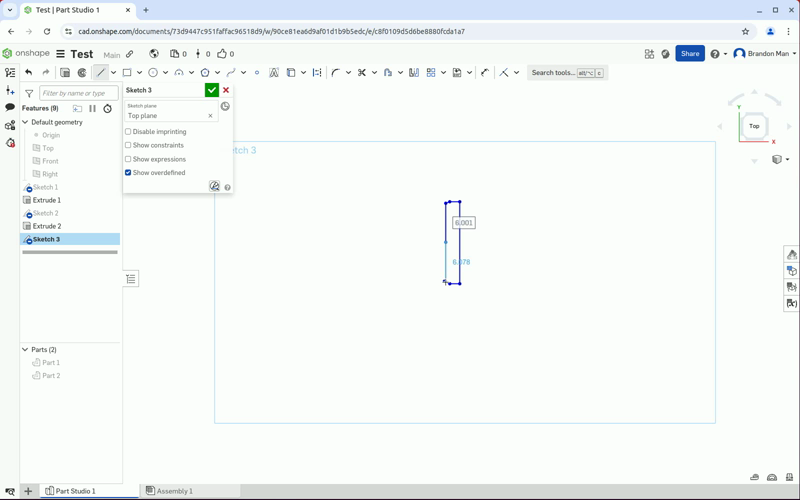
key_up(shift)
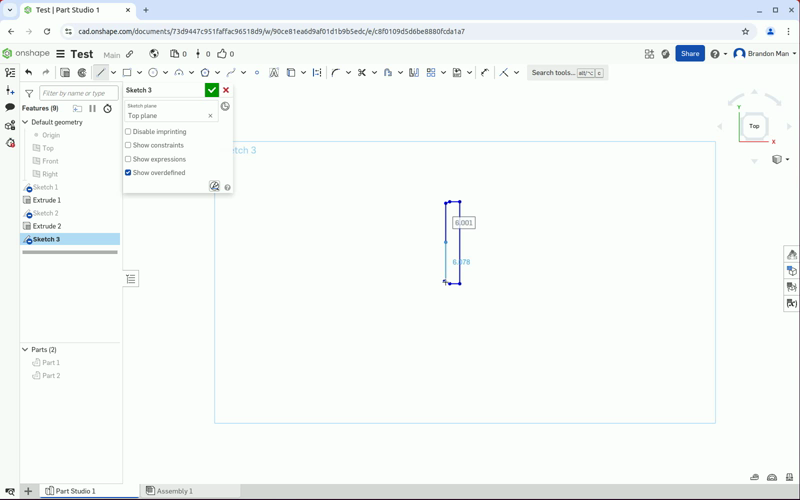
click(445, 281)
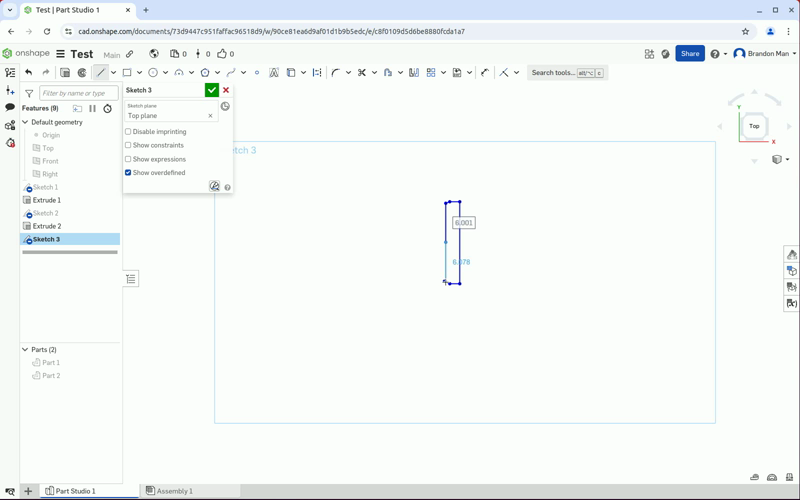
key(esc)
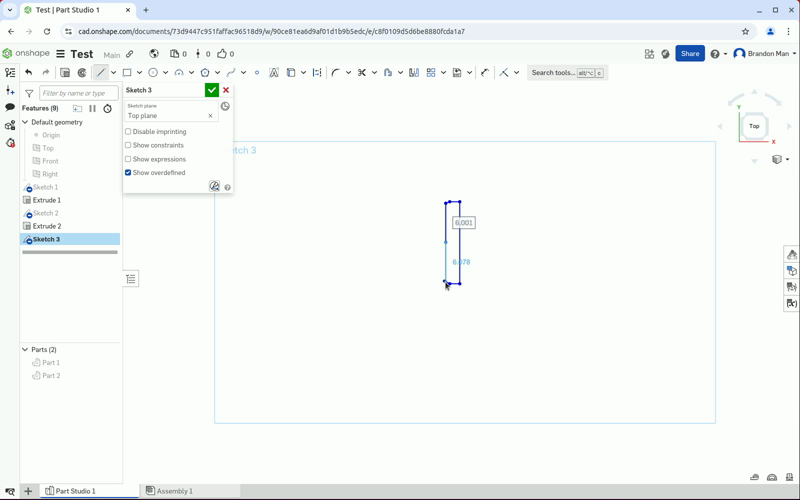
mouse_move(457, 275)
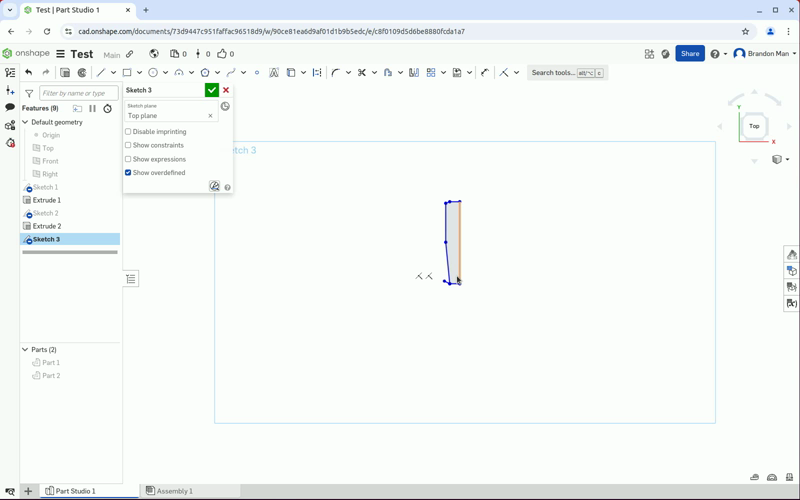
scroll(6)
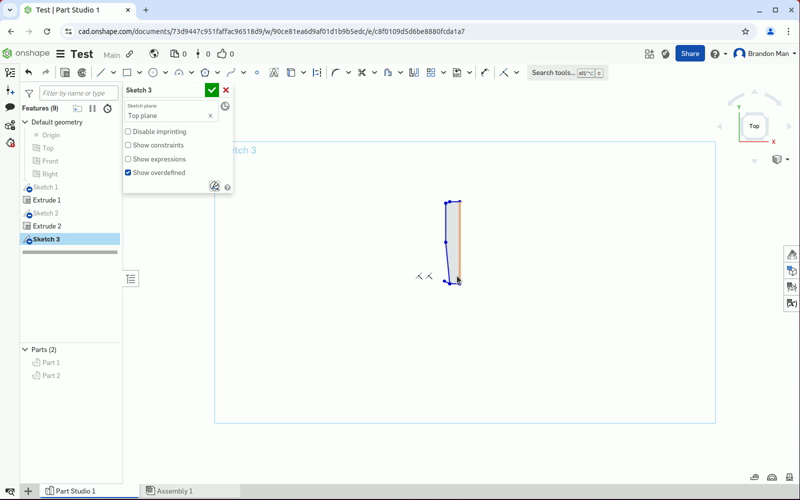
scroll(6)
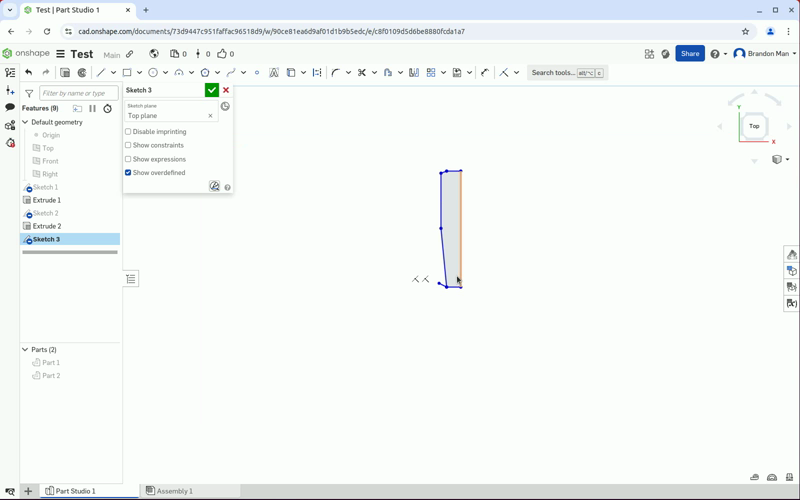
scroll(6)
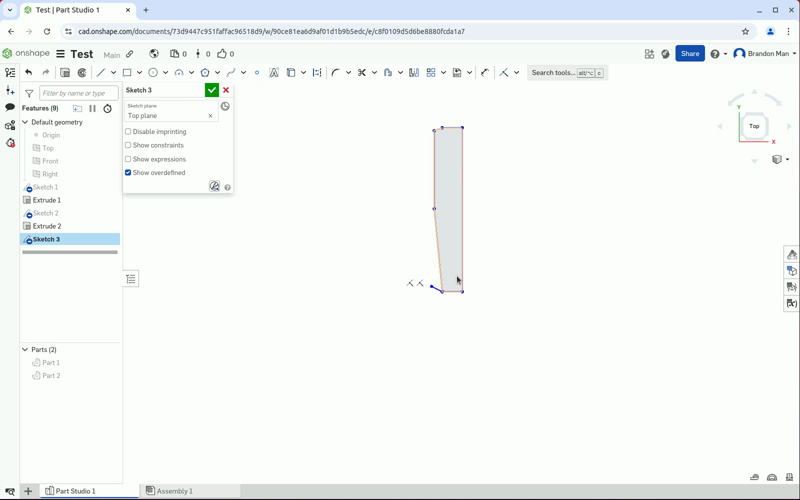
scroll(6)
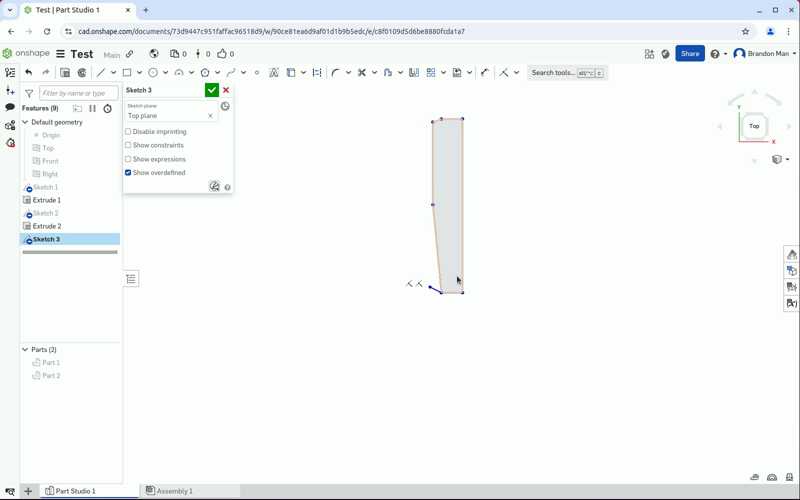
scroll(6)
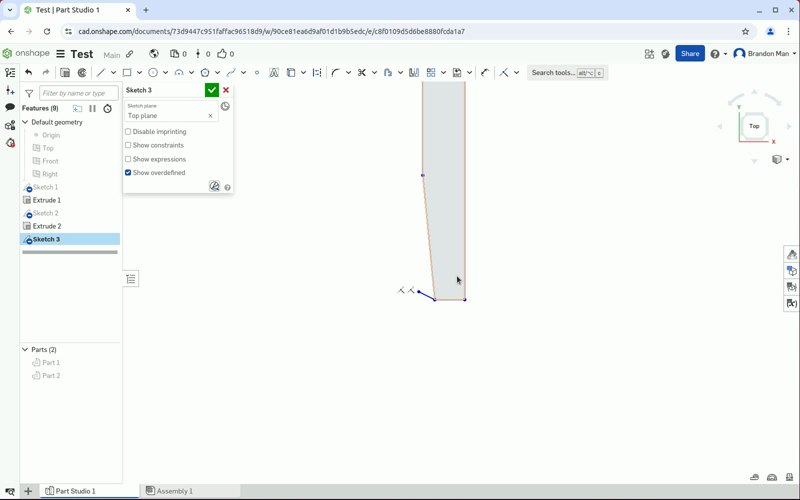
scroll(6)
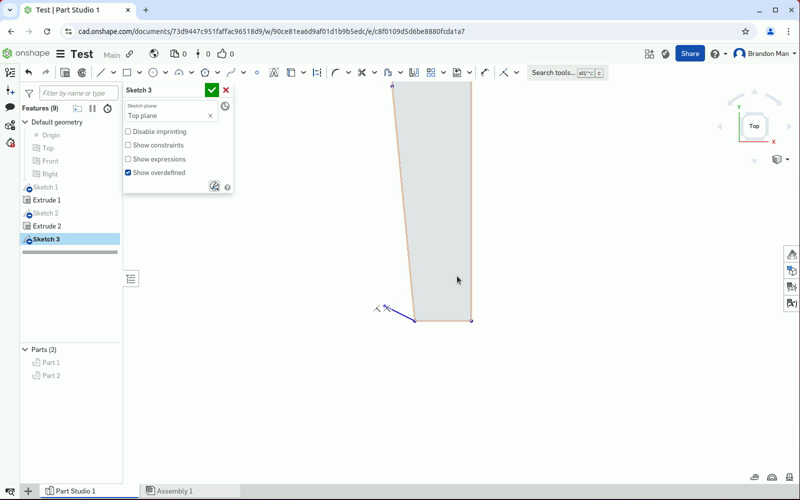
scroll(6)
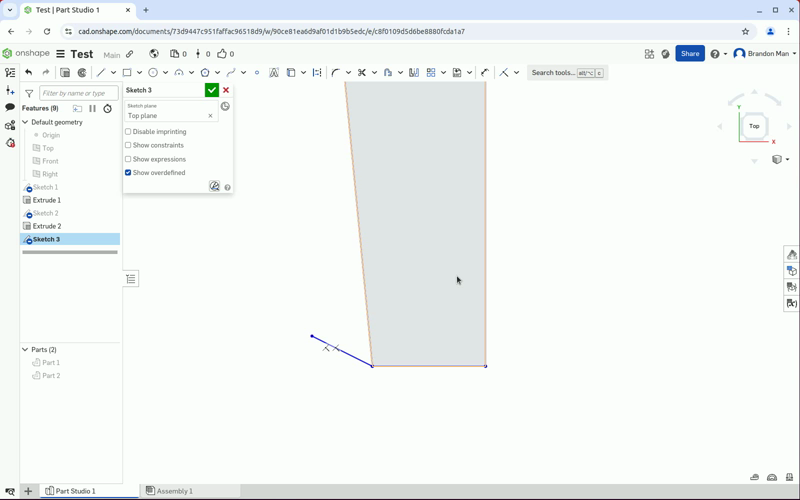
click(457, 275)
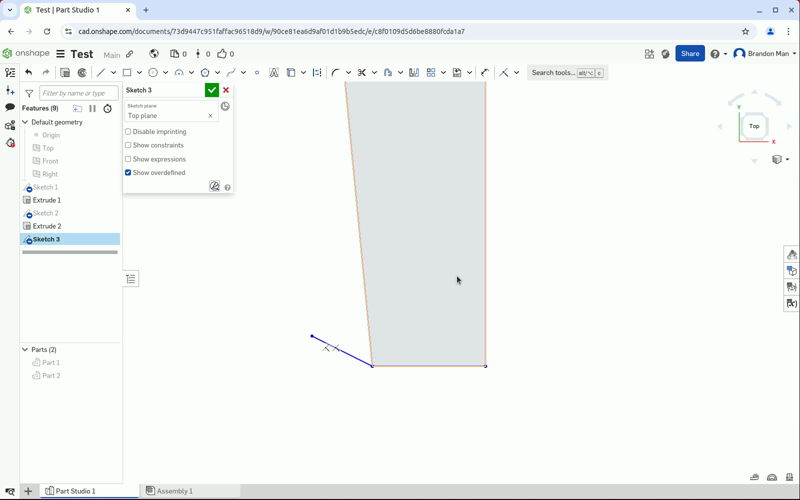
scroll(-6)
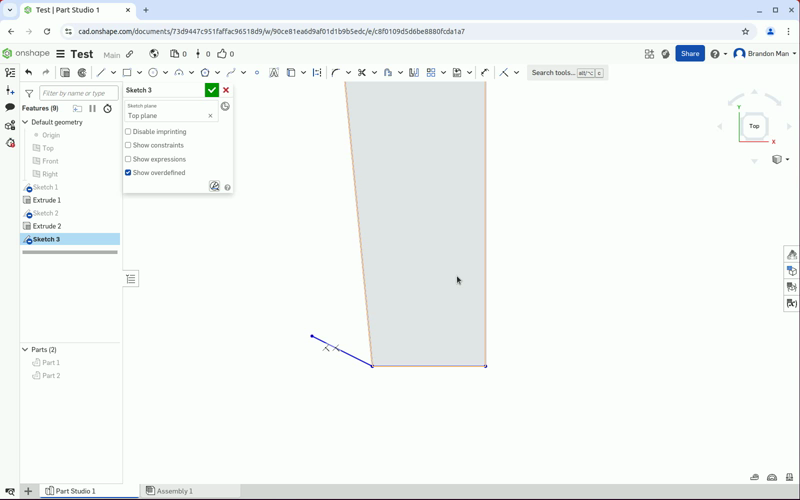
scroll(-6)
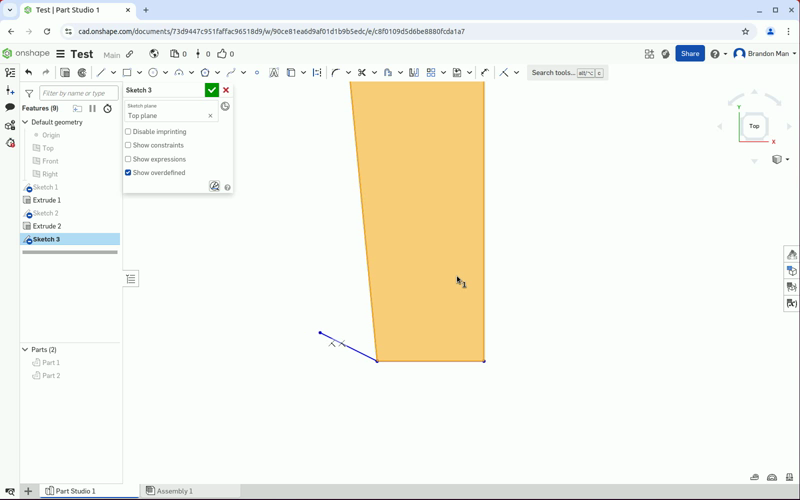
scroll(-6)
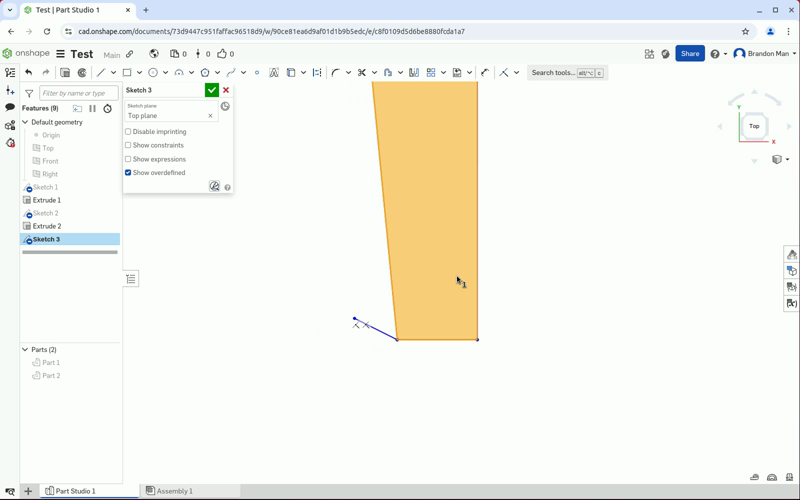
scroll(-6)
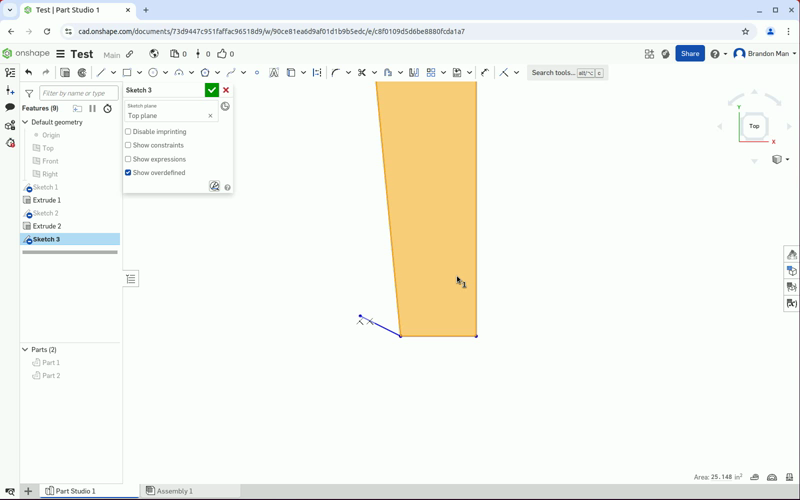
scroll(-6)
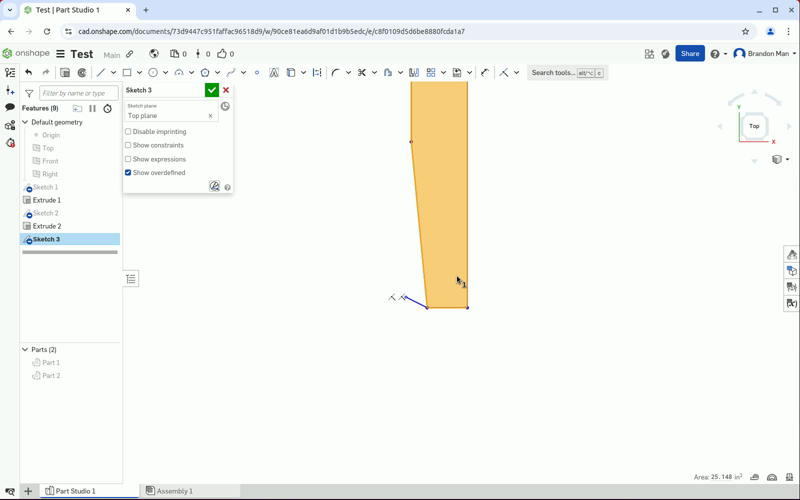
scroll(-6)
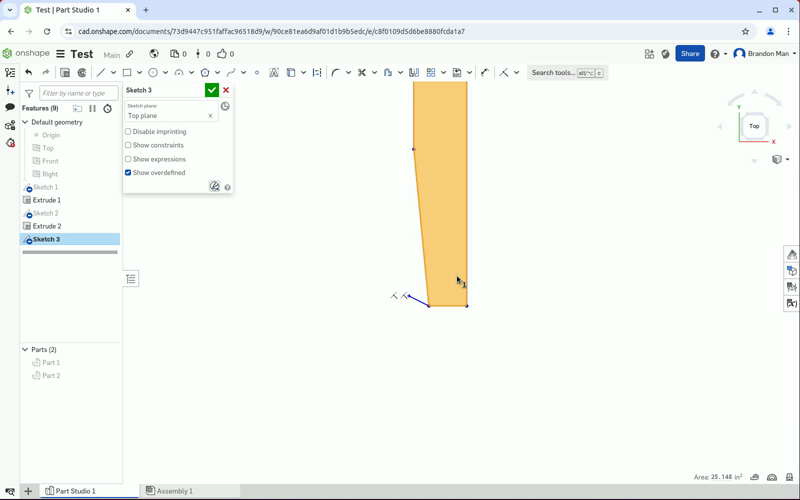
scroll(-6)
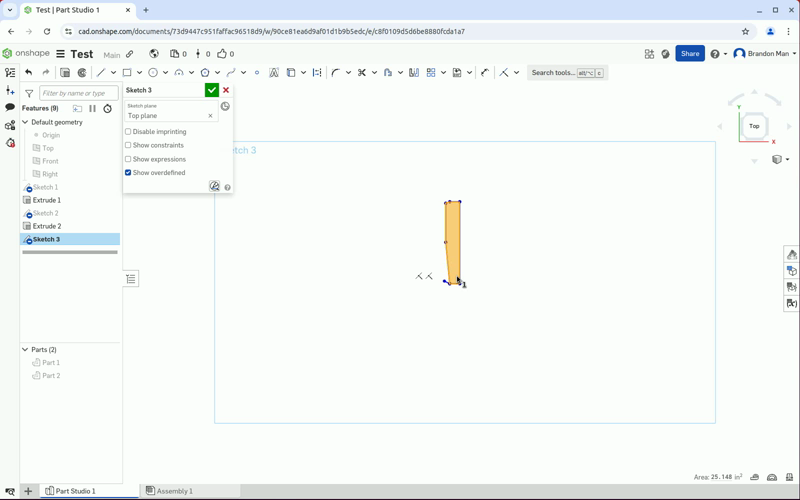
mouse_move(73, 352)
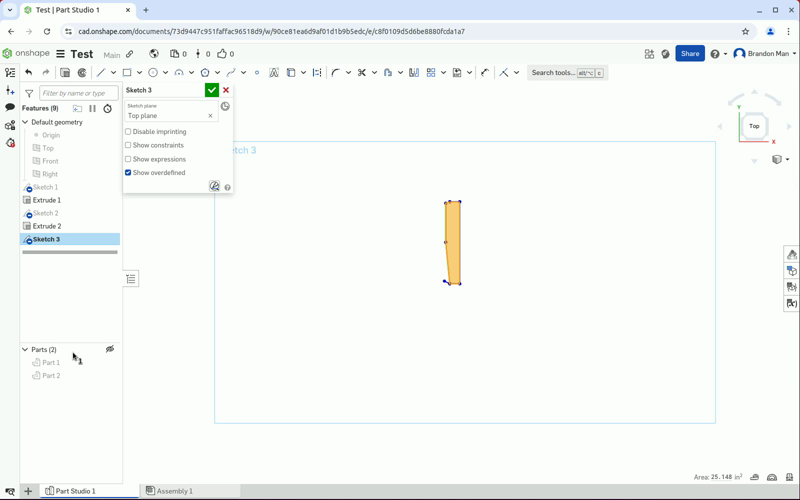
key(shift+y)
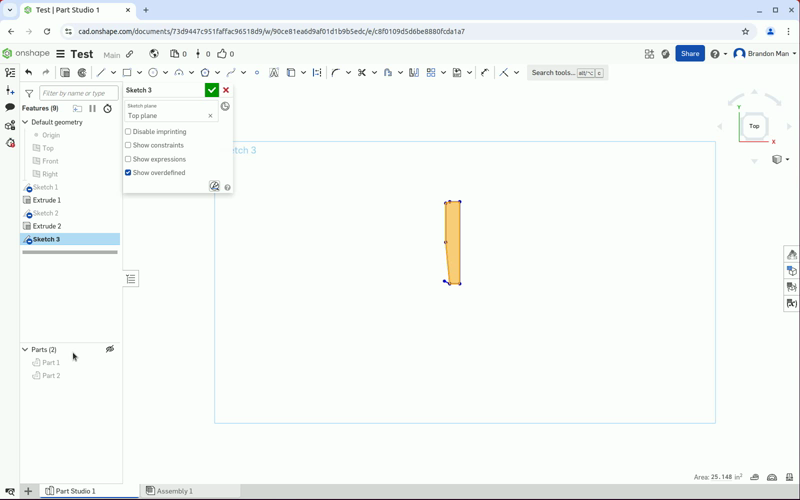
key(shift+e)
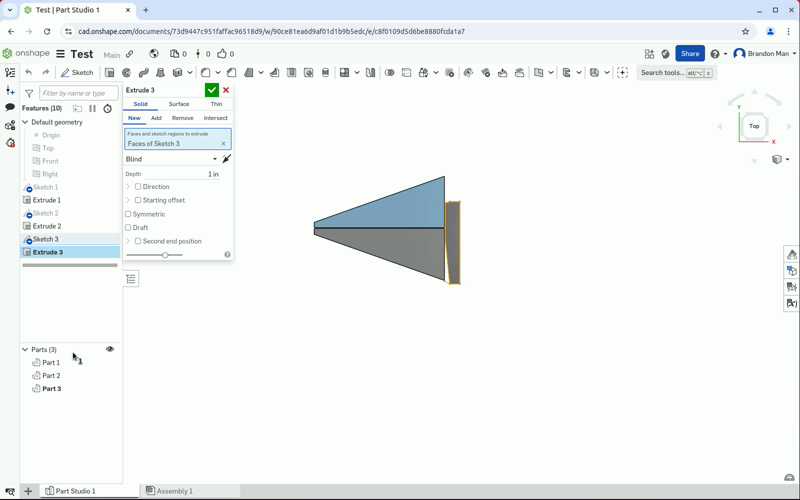
mouse_move(143, 106)
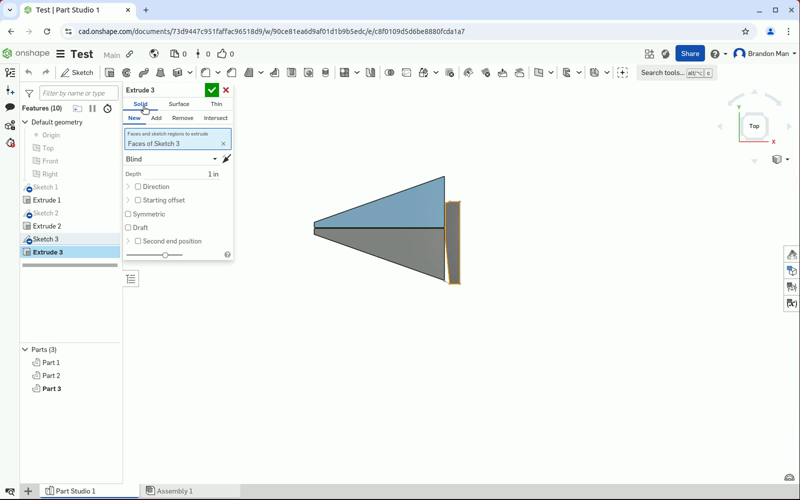
click(143, 106)
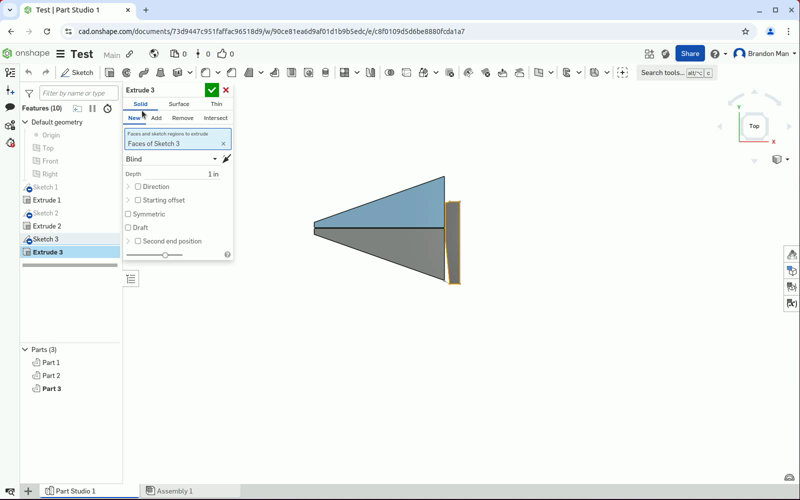
mouse_move(137, 120)
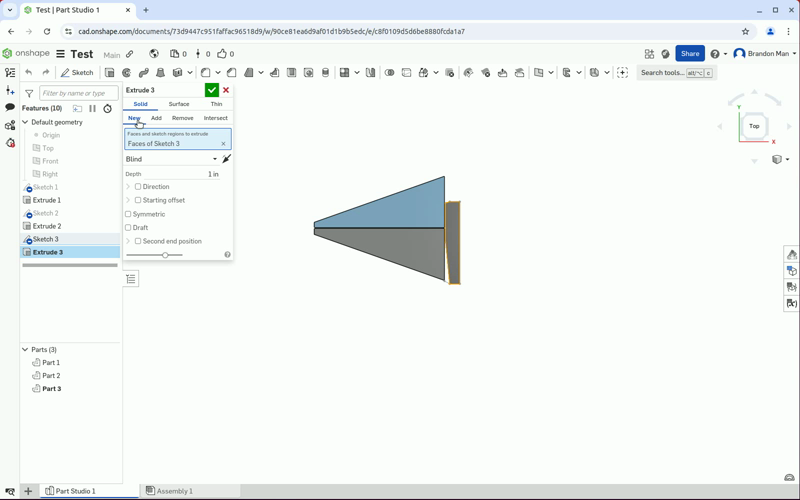
click(137, 120)
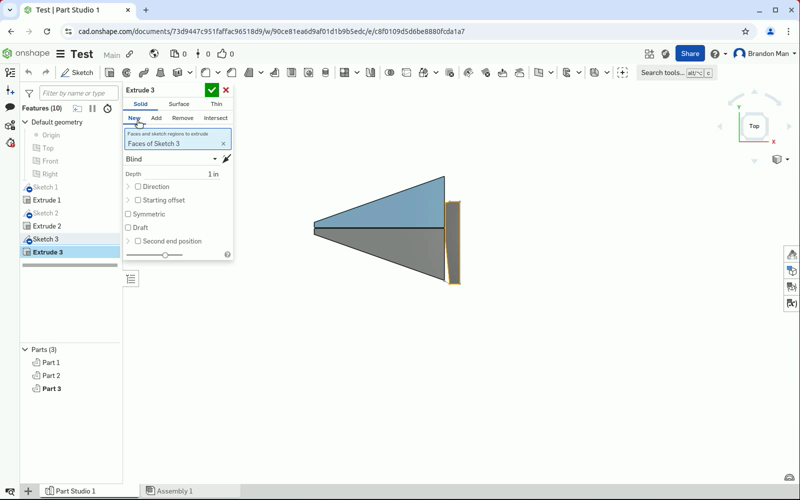
key(tab, 4)
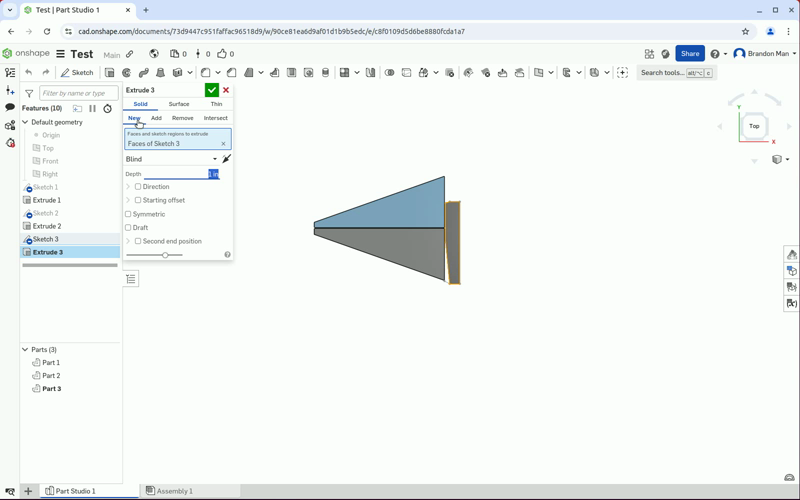
text(0.241)
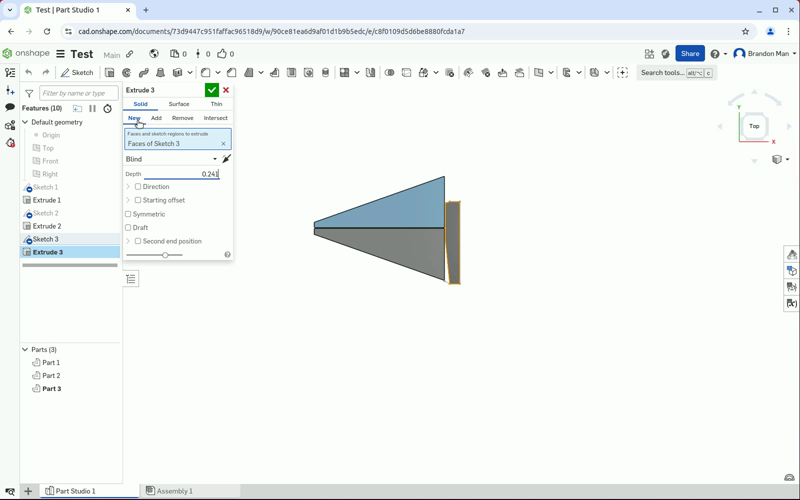
key(enter)
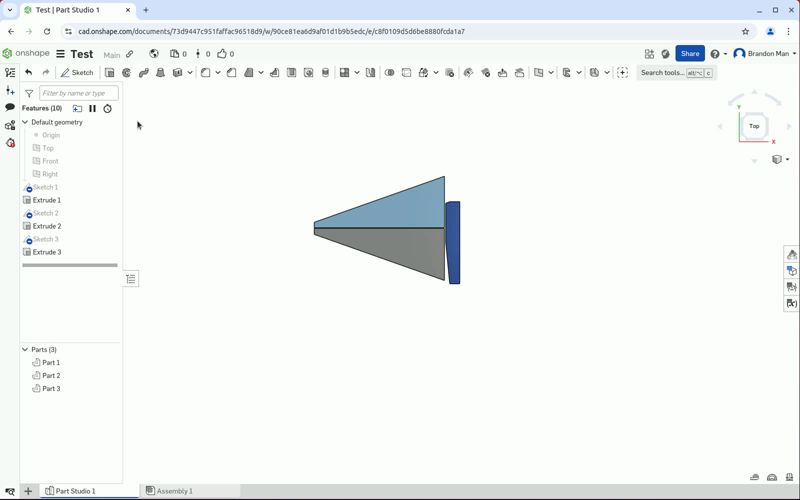
key(shift+h)
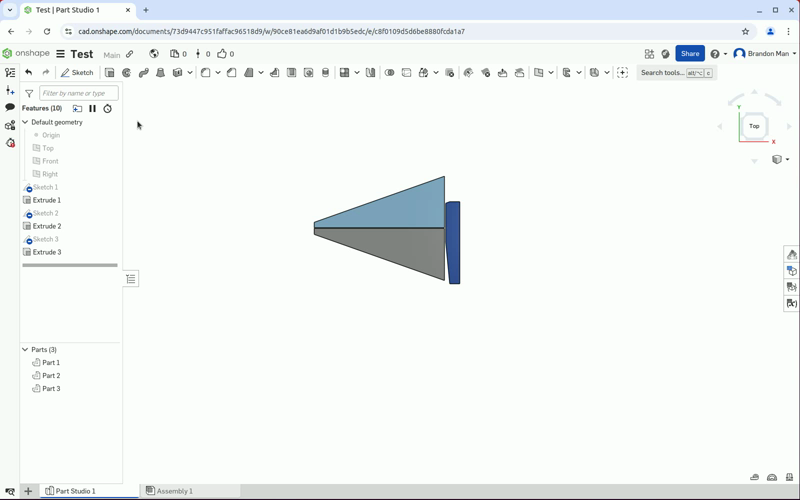
key(shift+h)
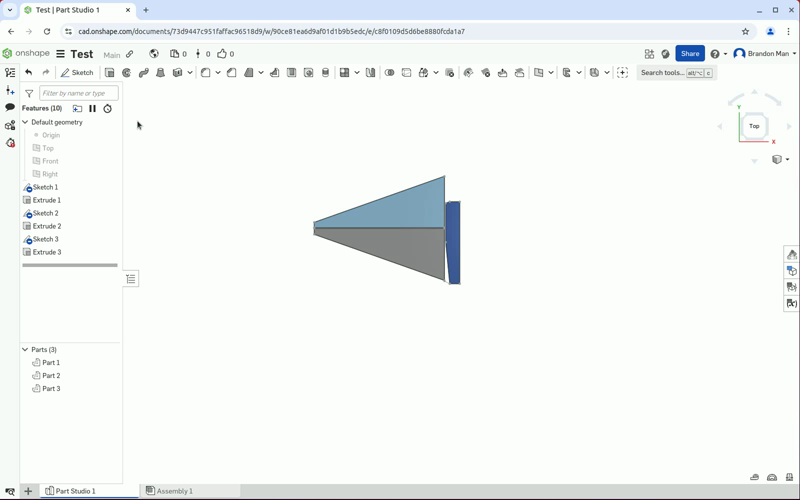
key(shift+7)
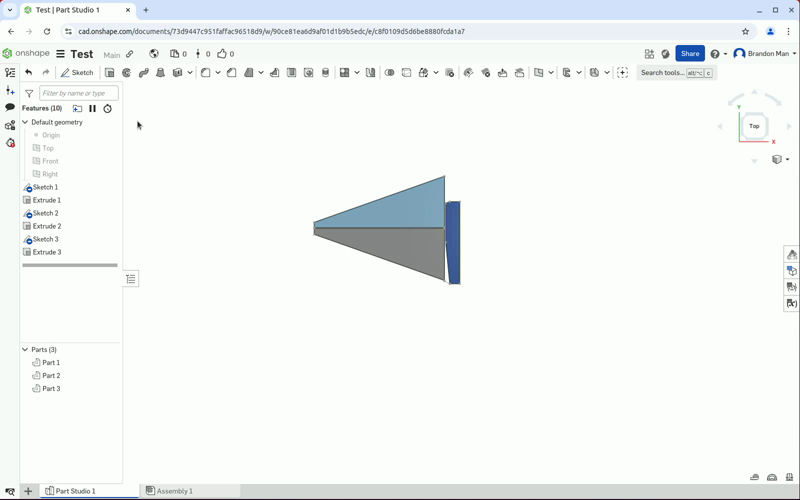
key(up, 3)
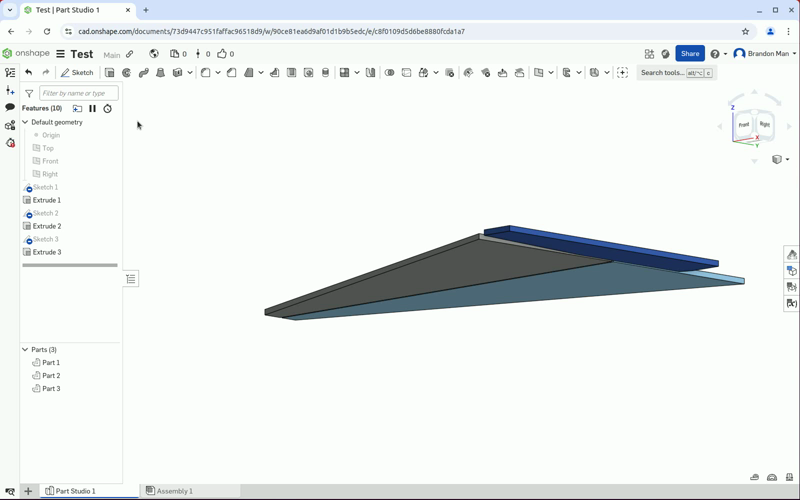
key(left, 3)
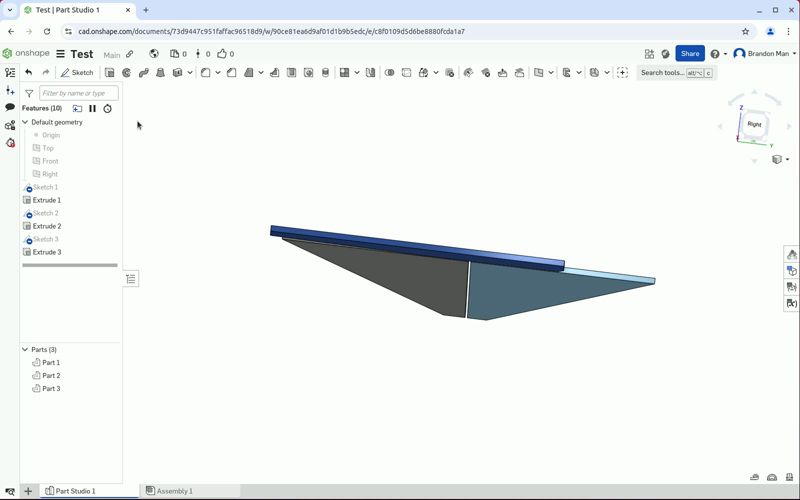
key(right, 3)
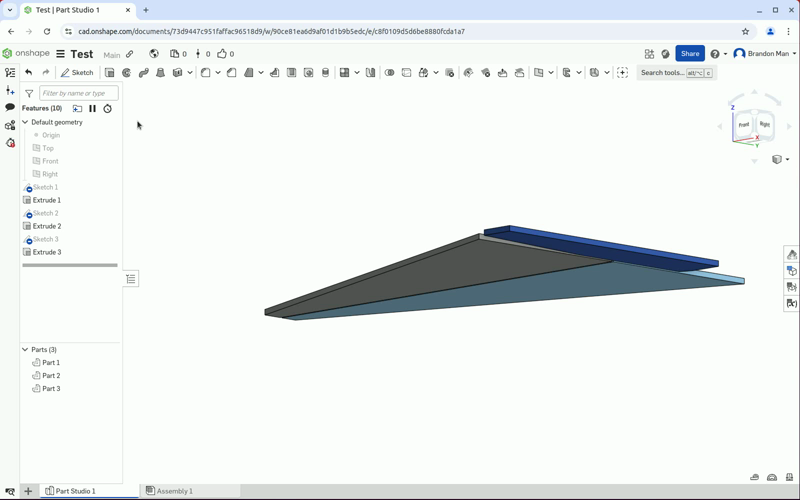
key(down, 3)
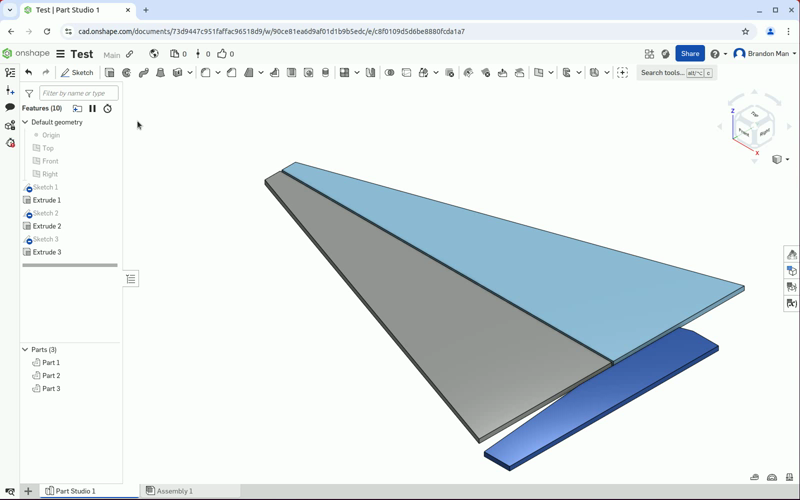
mouse_move(73, 189)
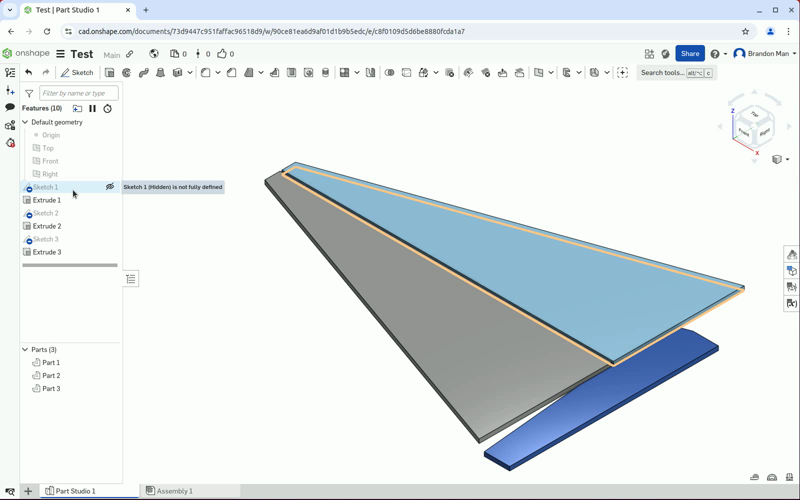
click(73, 189)